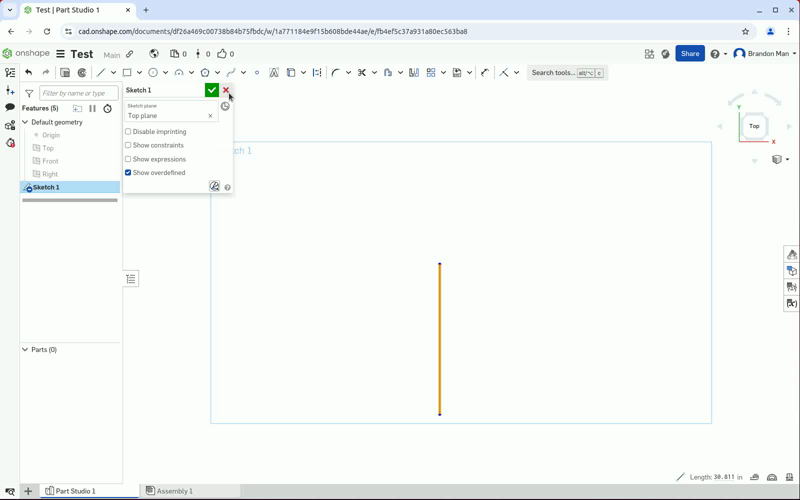
key(shift+h)
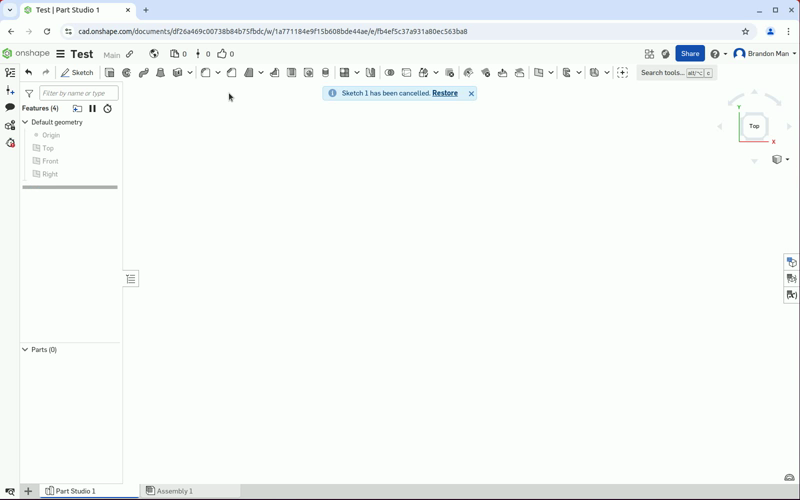
mouse_move(73, 352)
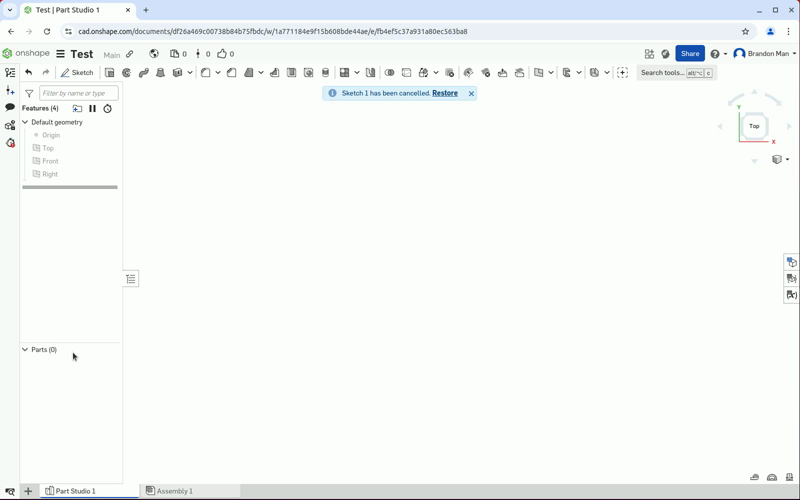
key(y)
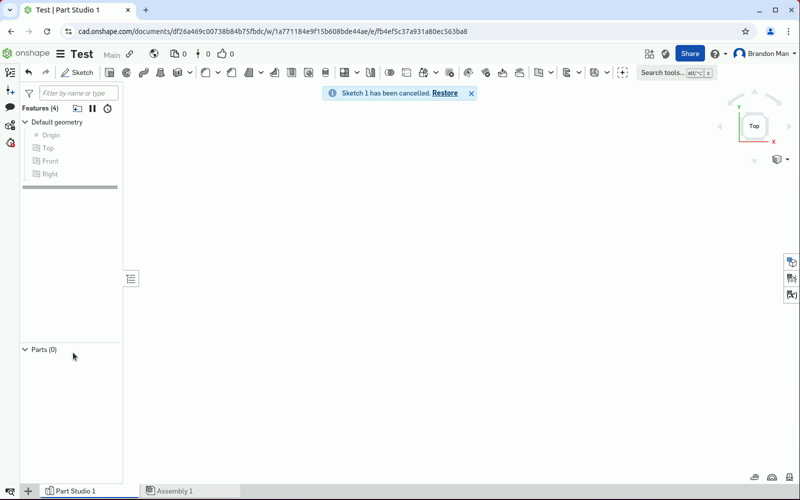
key(shift+p)
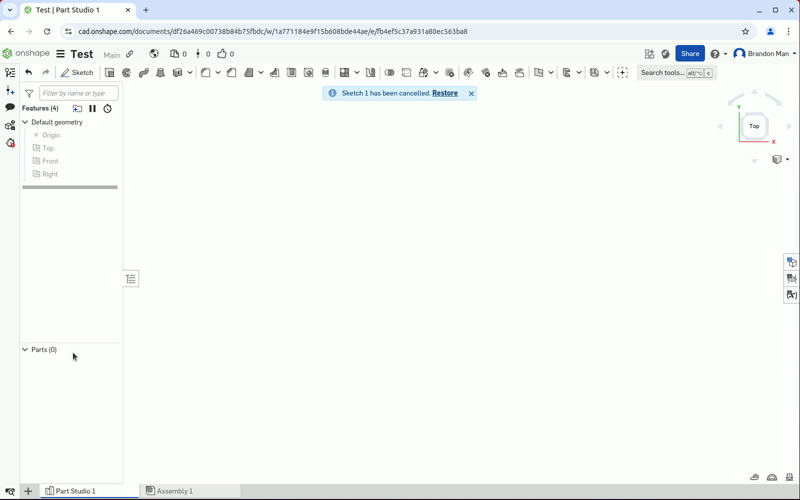
key(space)
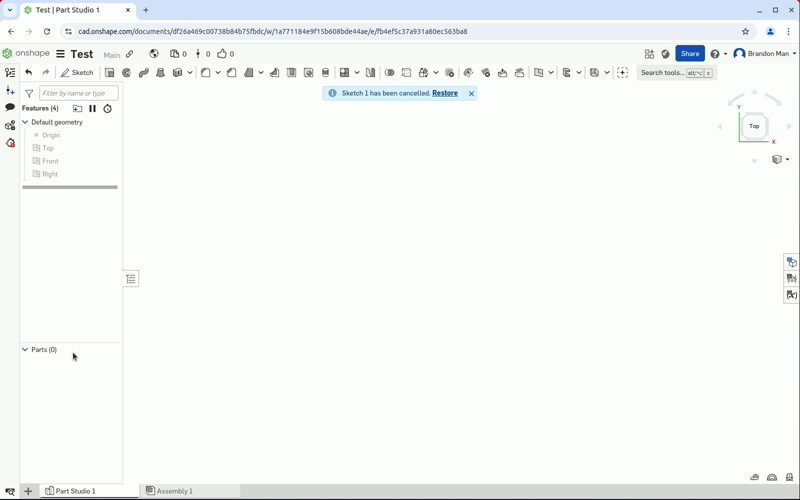
key_down(shift)
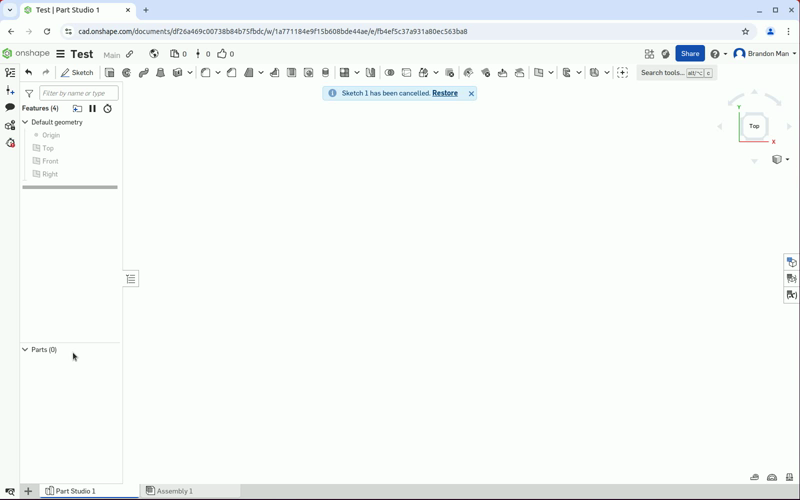
key(up)
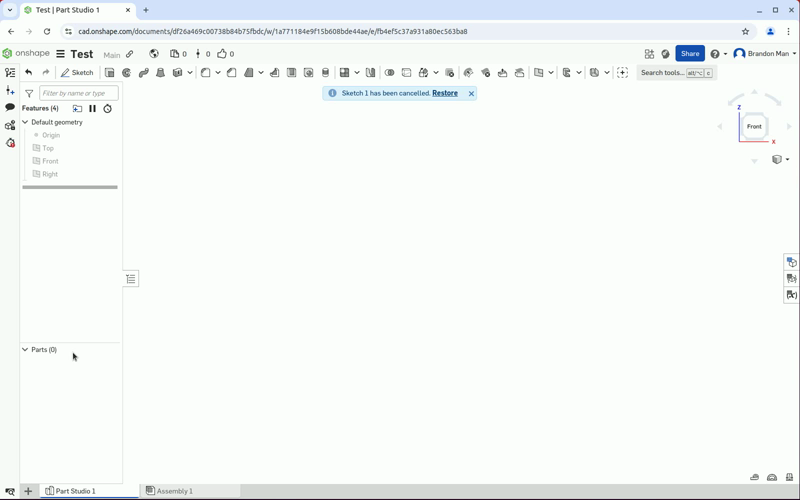
key_up(shift)
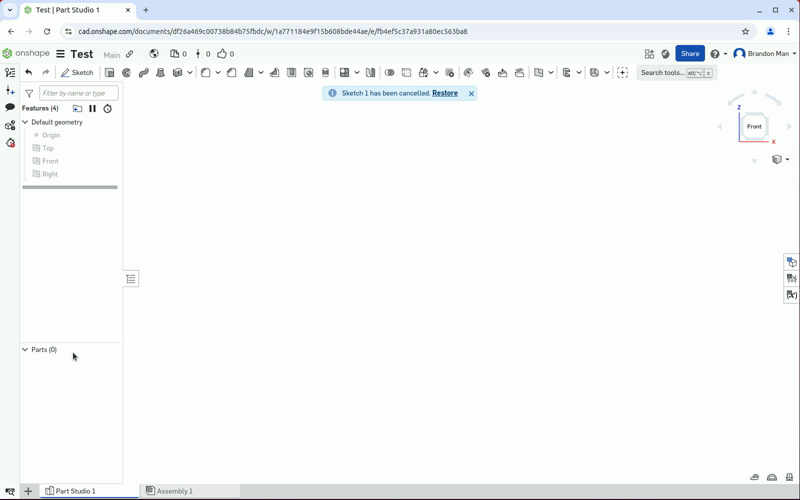
mouse_move(73, 352)
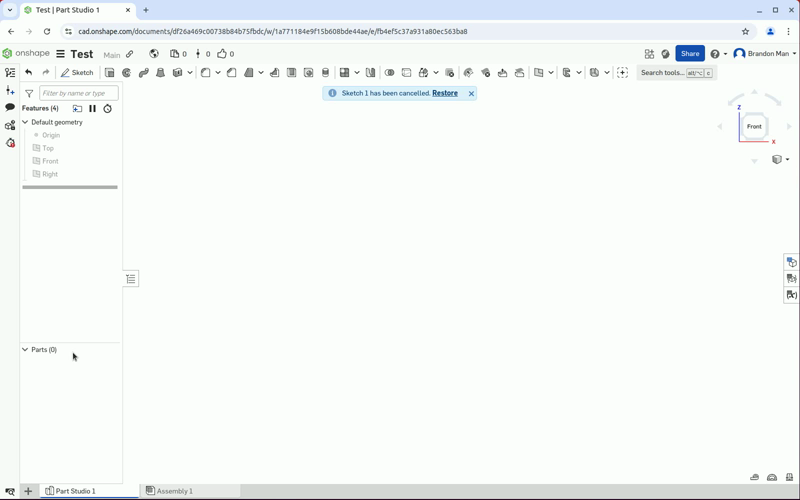
key(shift+y)
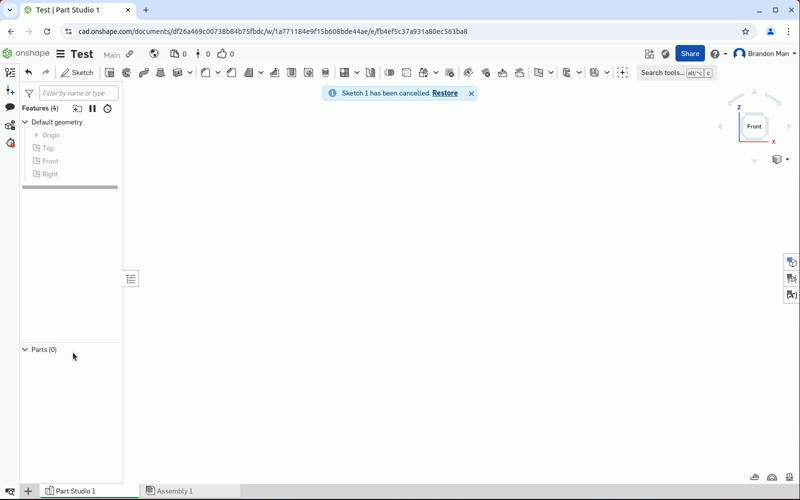
key(shift+s)
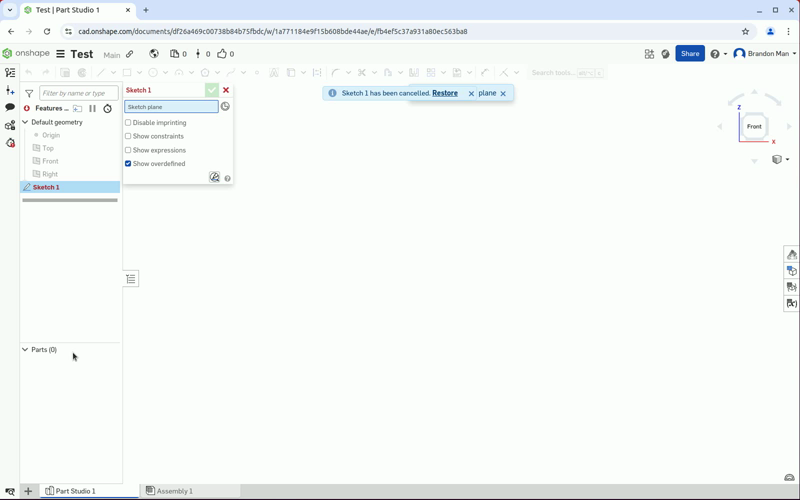
mouse_move(73, 163)
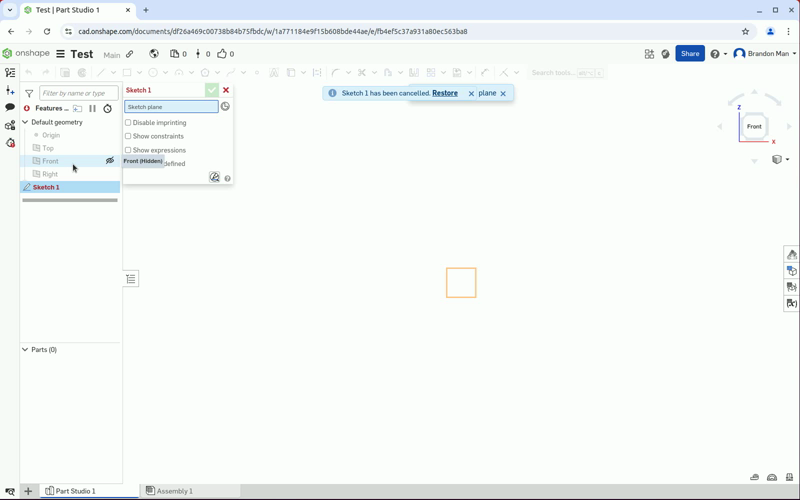
click(73, 163)
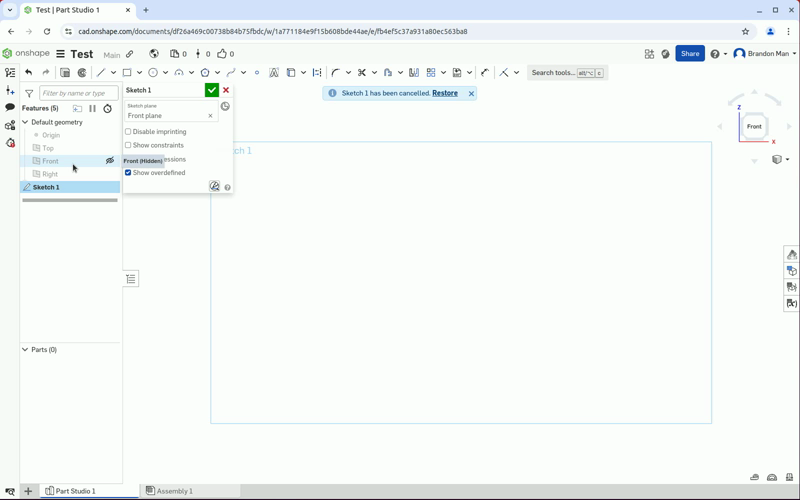
mouse_move(73, 352)
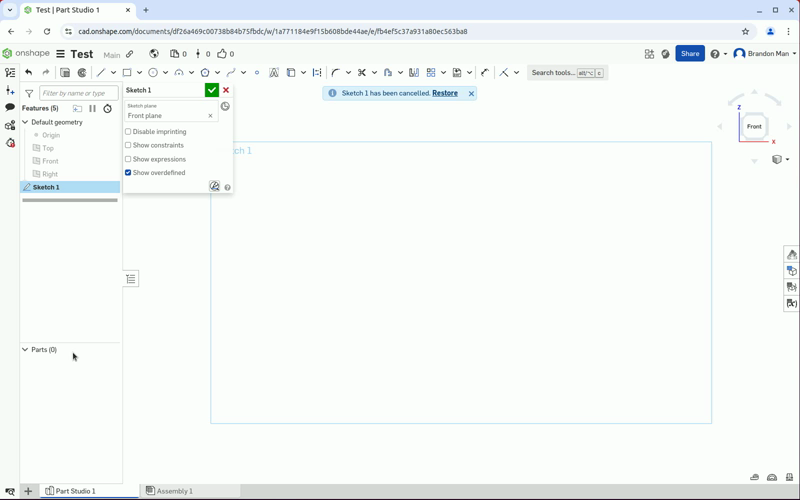
key(y)
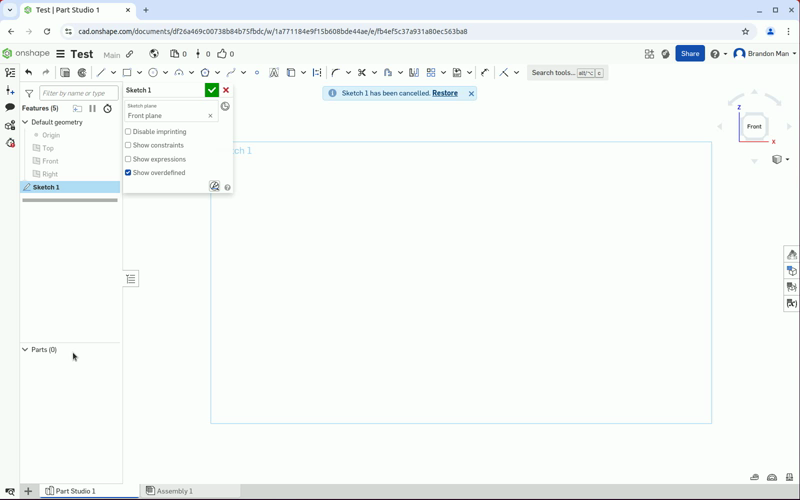
key(c)
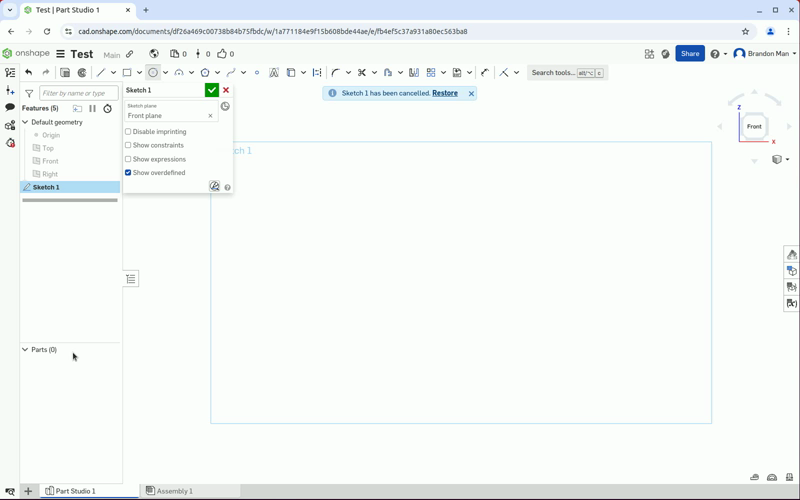
key_down(shift)
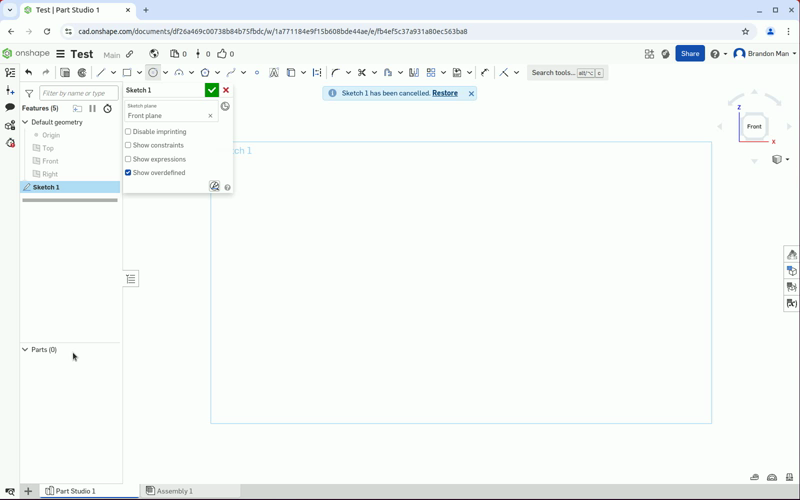
mouse_move(541, 282)
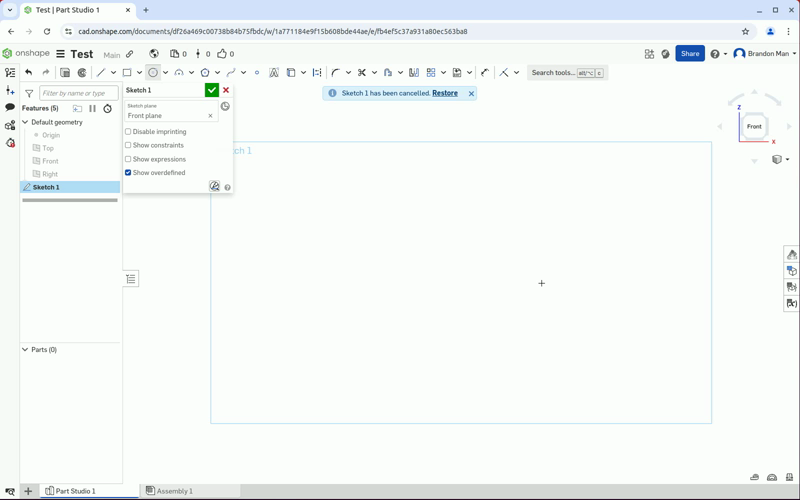
click(541, 282)
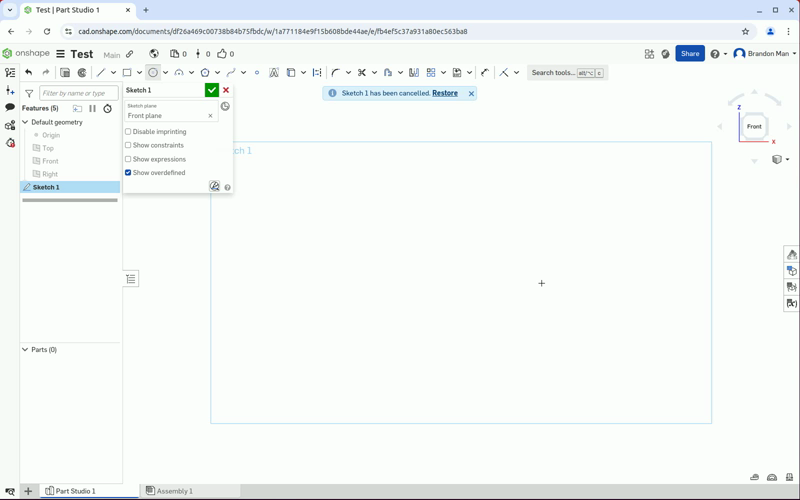
key_up(shift)
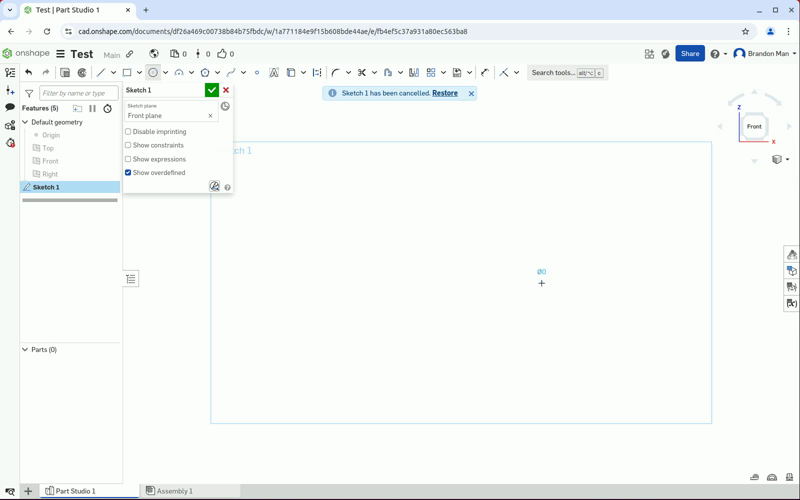
mouse_move(573, 282)
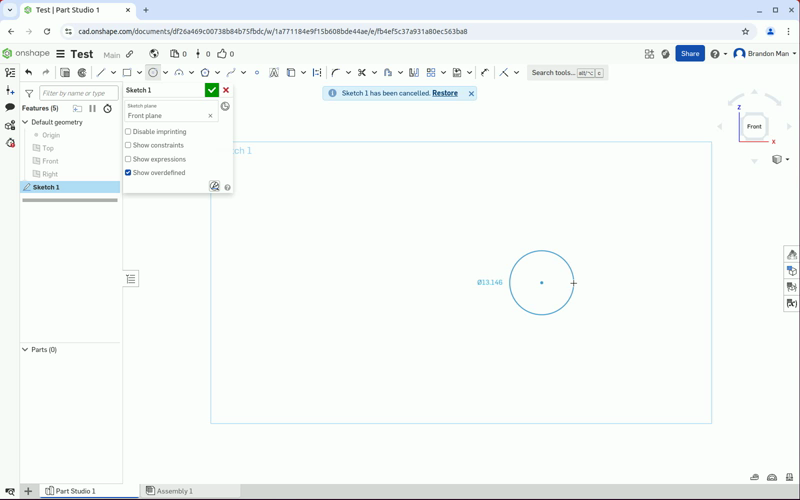
click(573, 282)
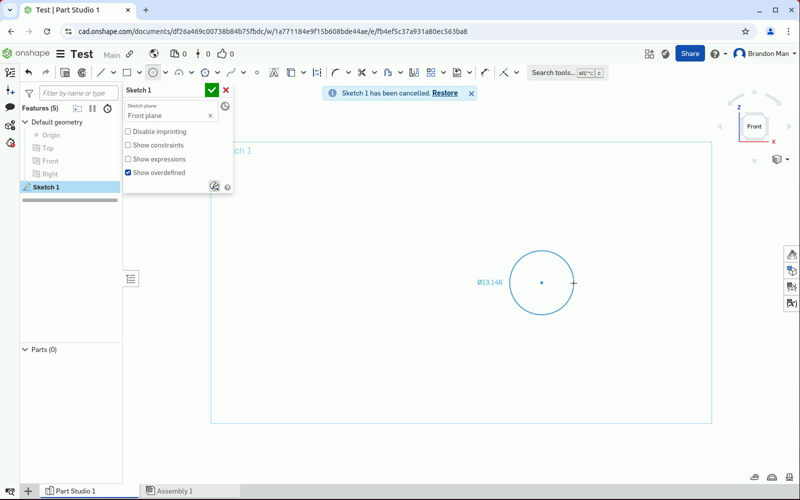
key(esc)
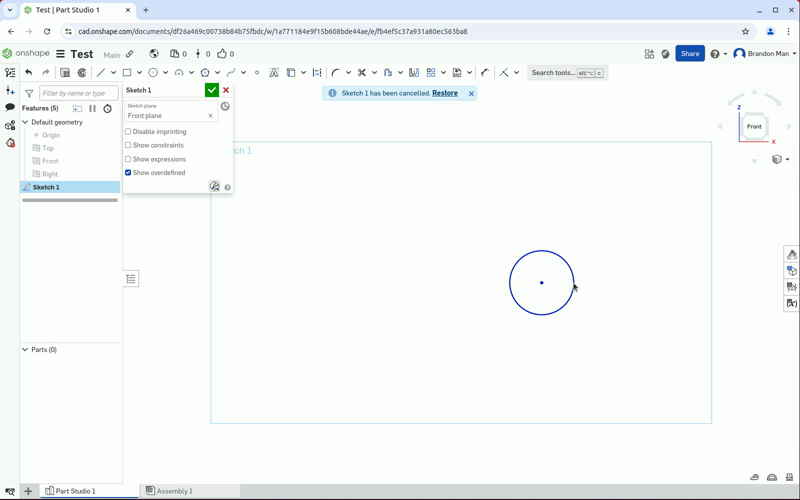
key(c)
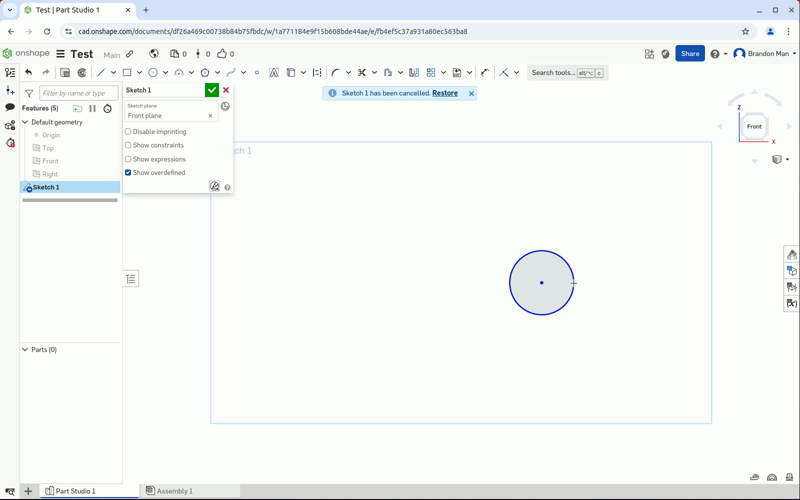
key_down(shift)
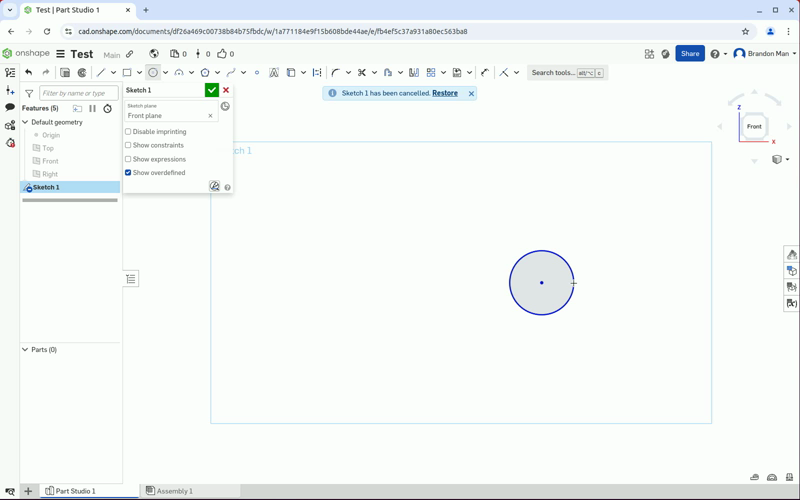
mouse_move(541, 282)
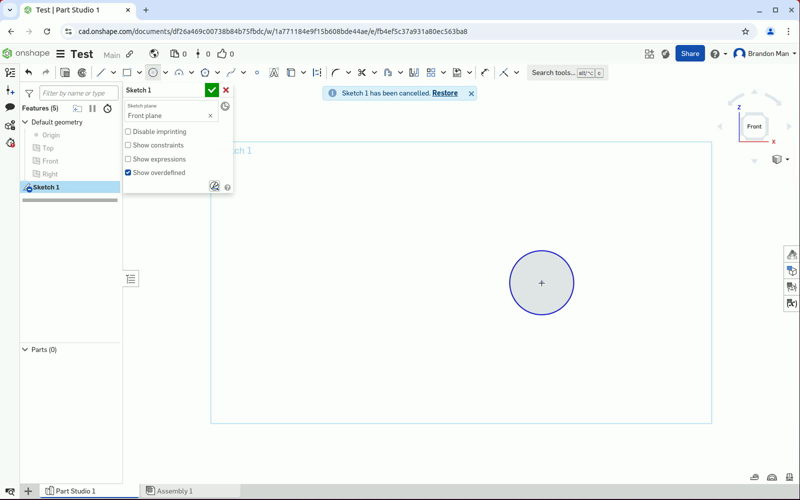
click(541, 282)
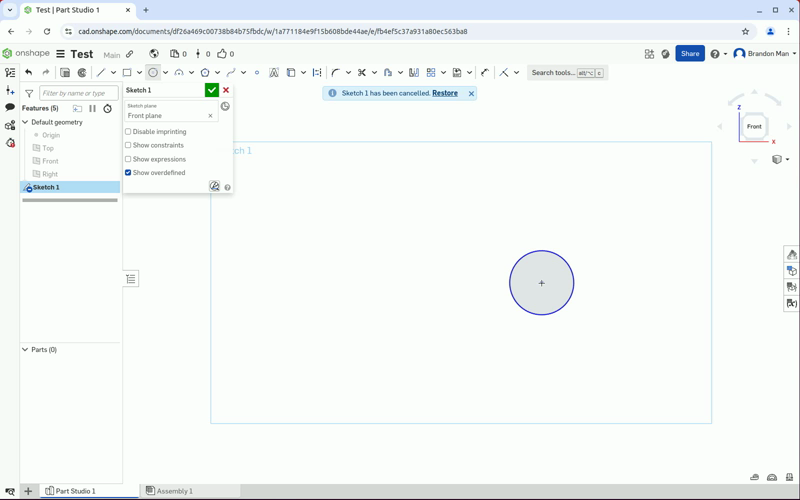
key_up(shift)
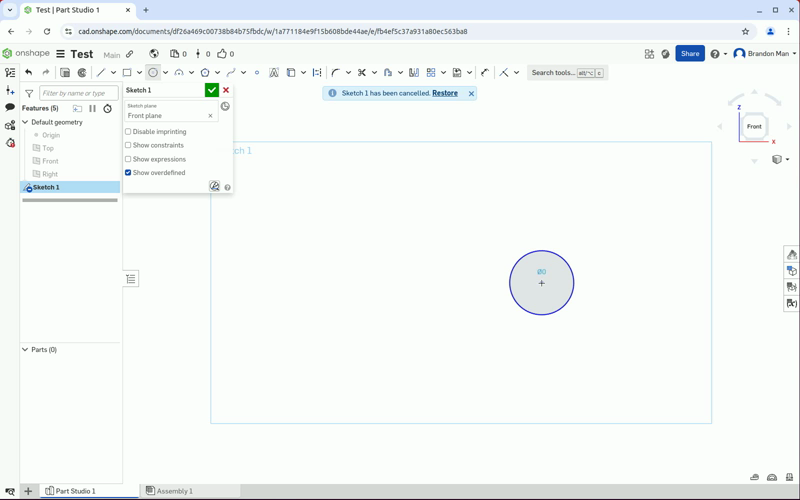
mouse_move(569, 282)
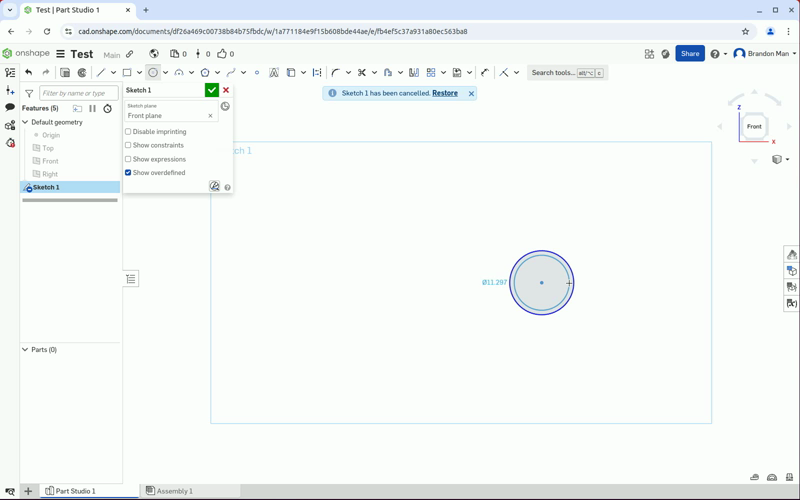
scroll(6)
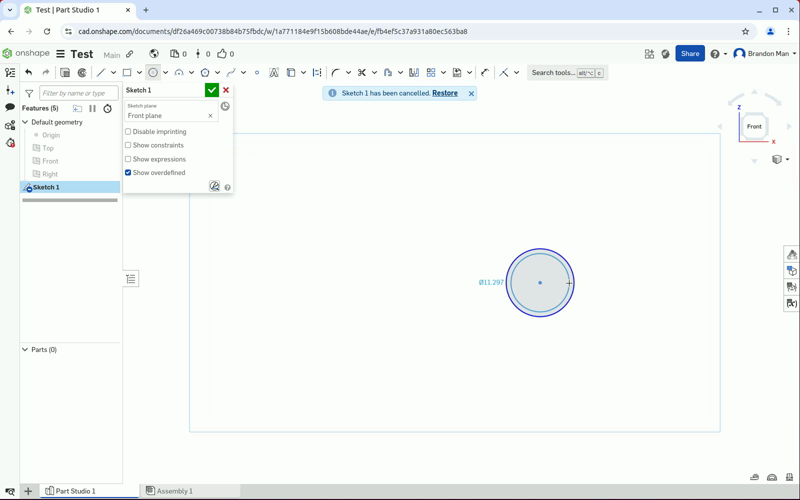
scroll(6)
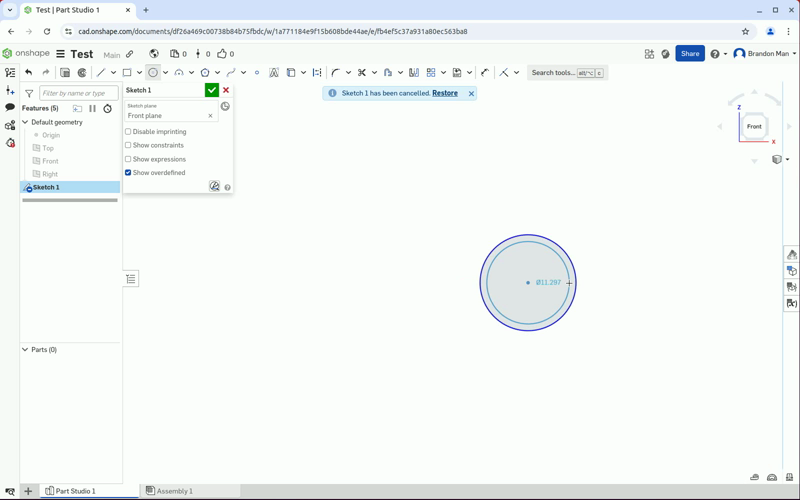
scroll(6)
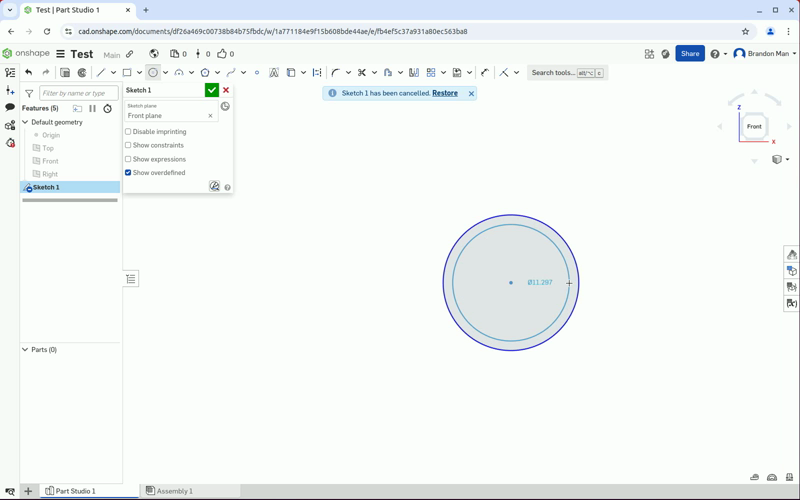
scroll(6)
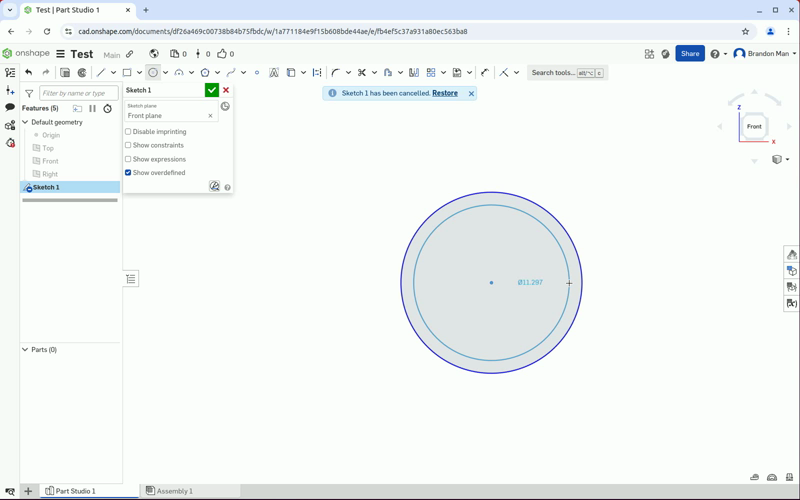
scroll(6)
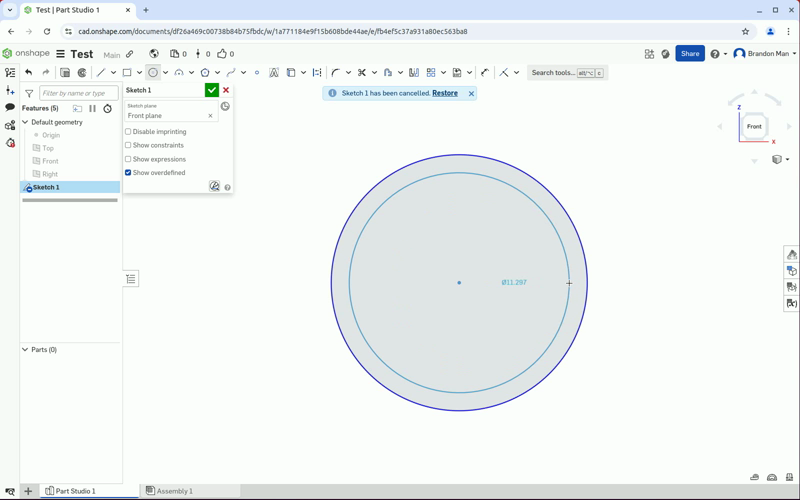
scroll(6)
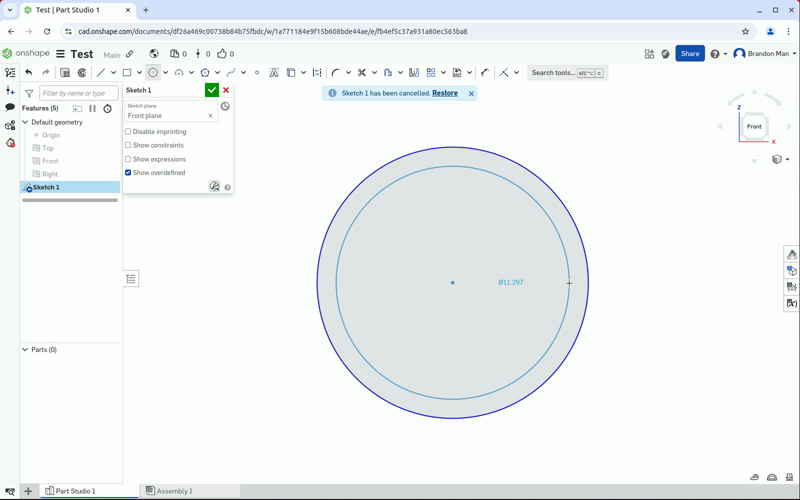
scroll(6)
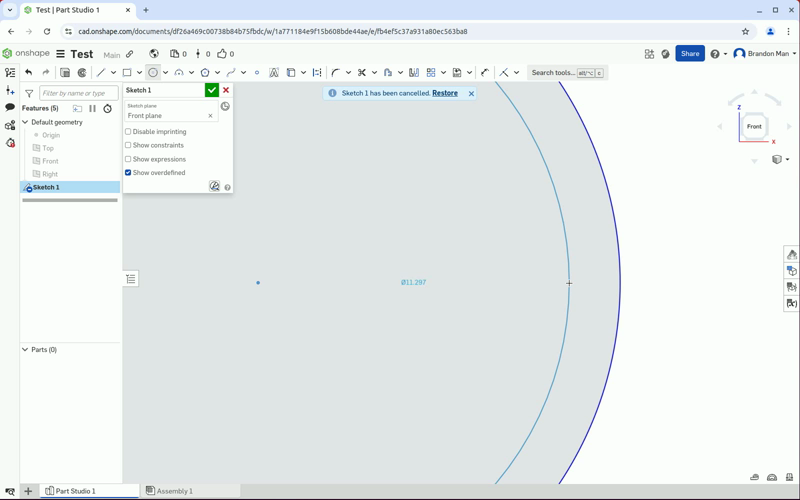
click(569, 282)
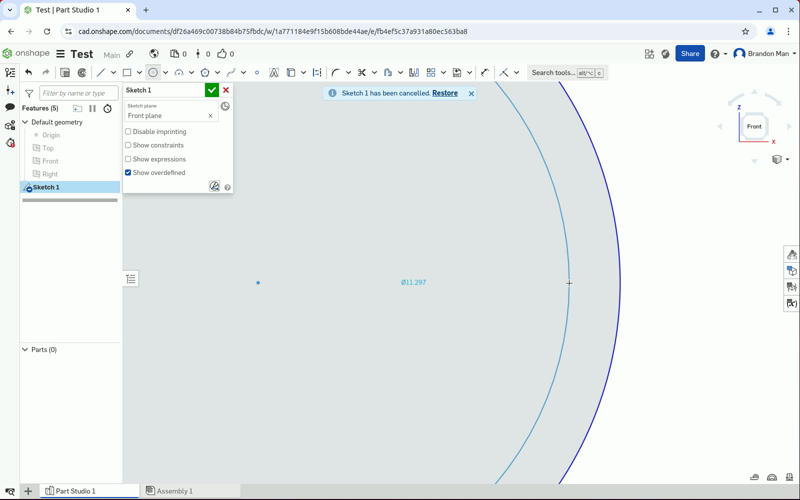
scroll(-6)
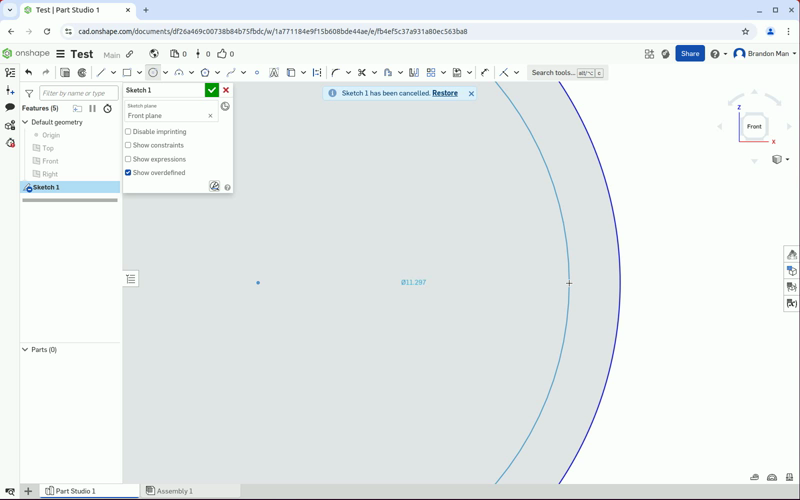
scroll(-6)
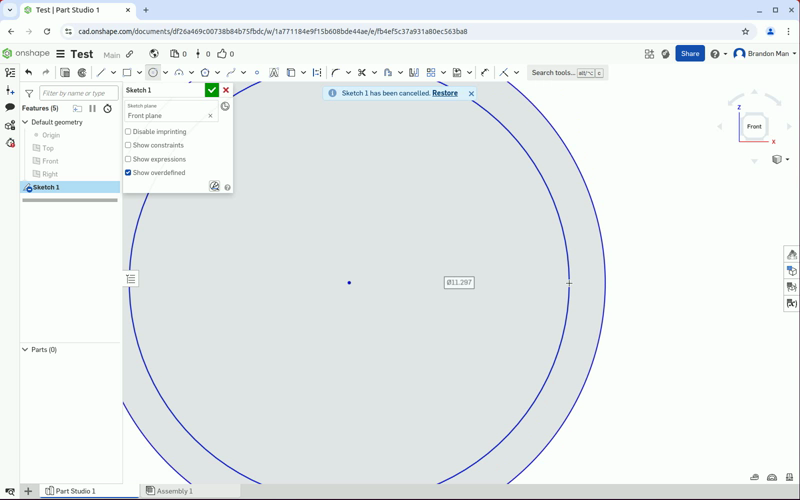
scroll(-6)
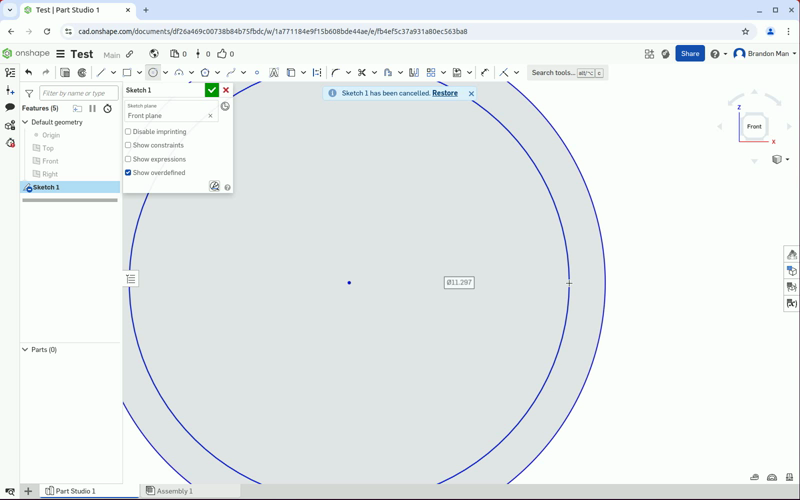
scroll(-6)
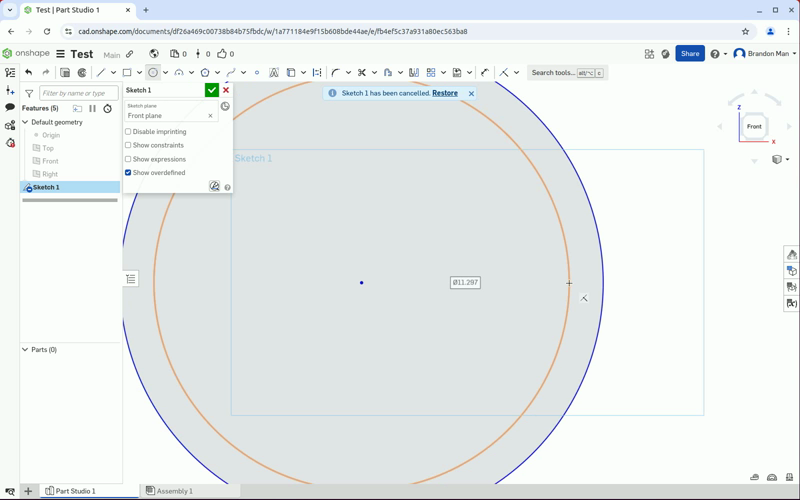
scroll(-6)
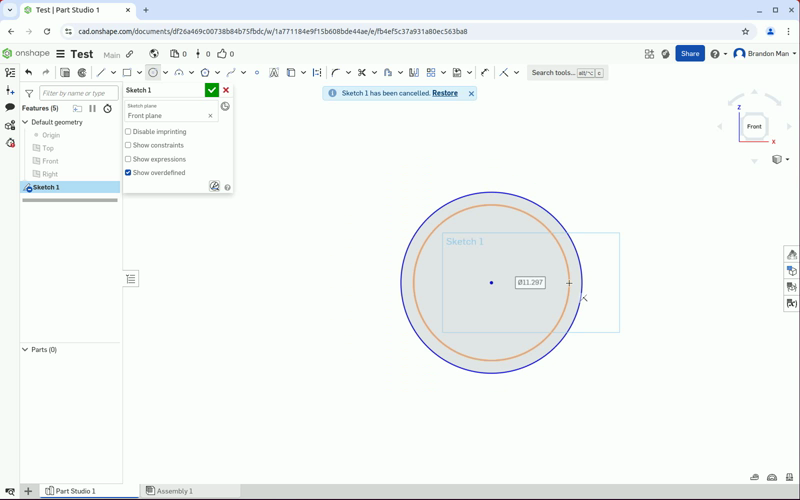
scroll(-6)
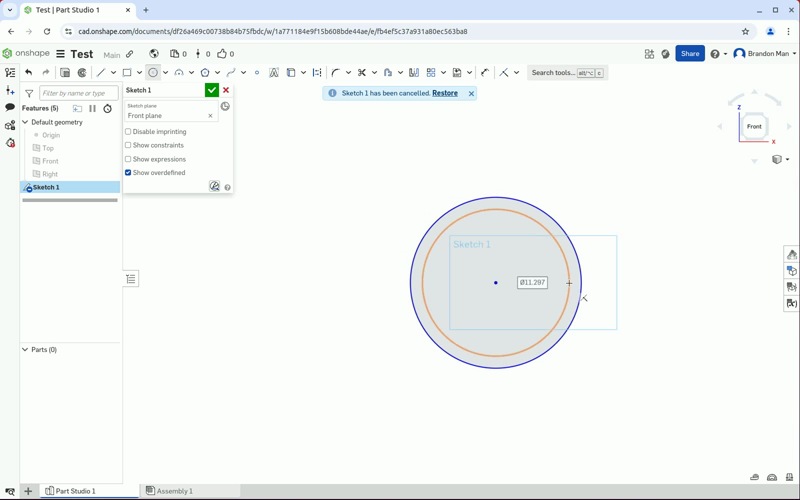
scroll(-6)
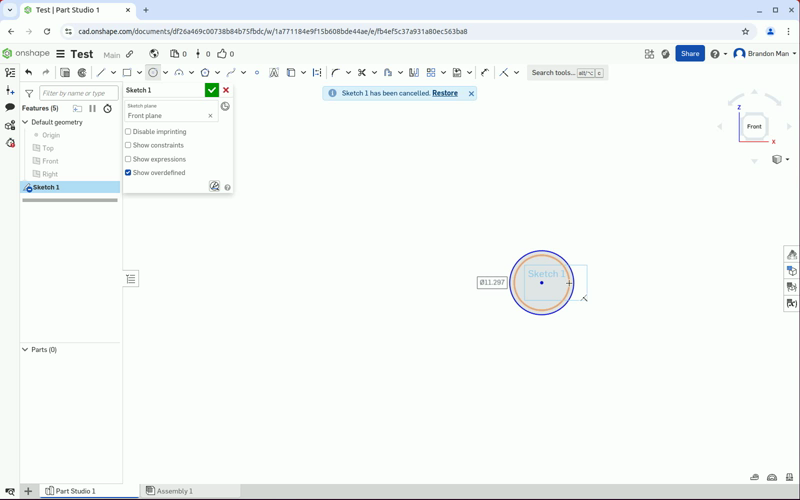
key(esc)
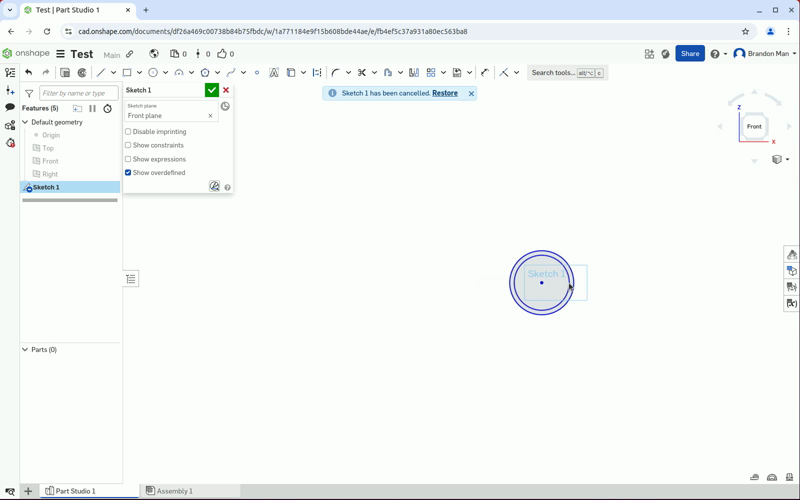
mouse_move(510, 276)
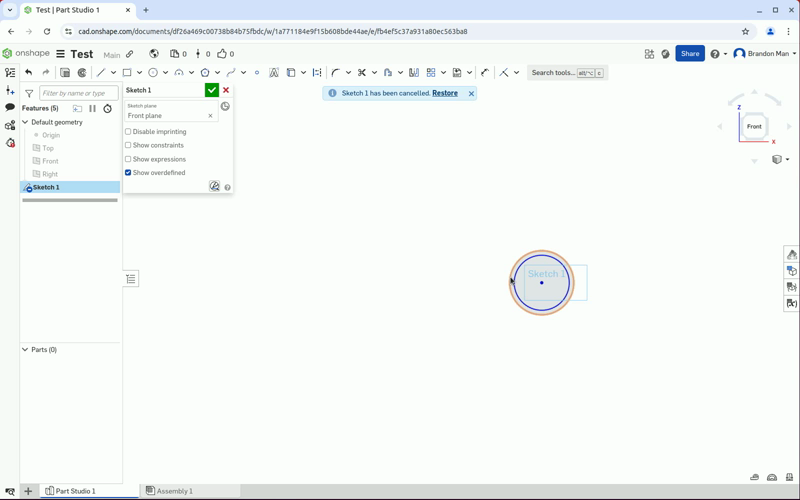
scroll(6)
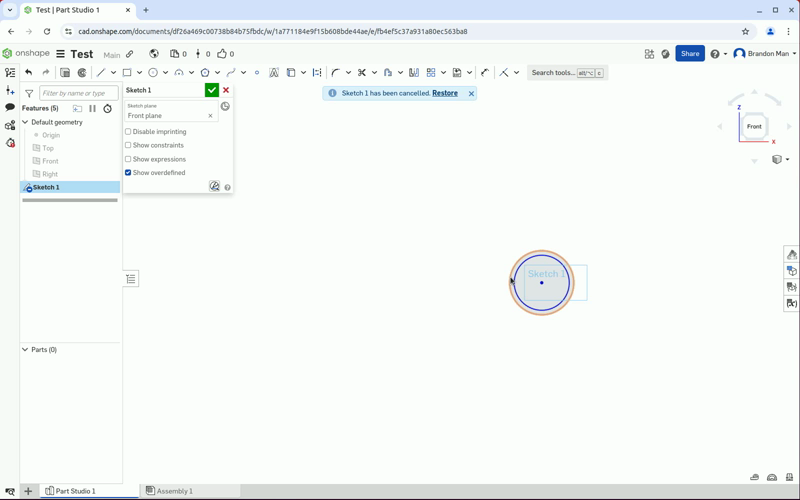
scroll(6)
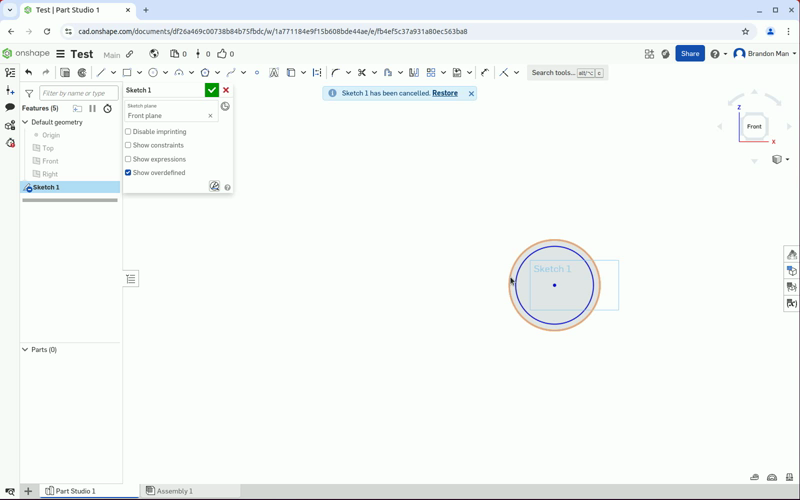
scroll(6)
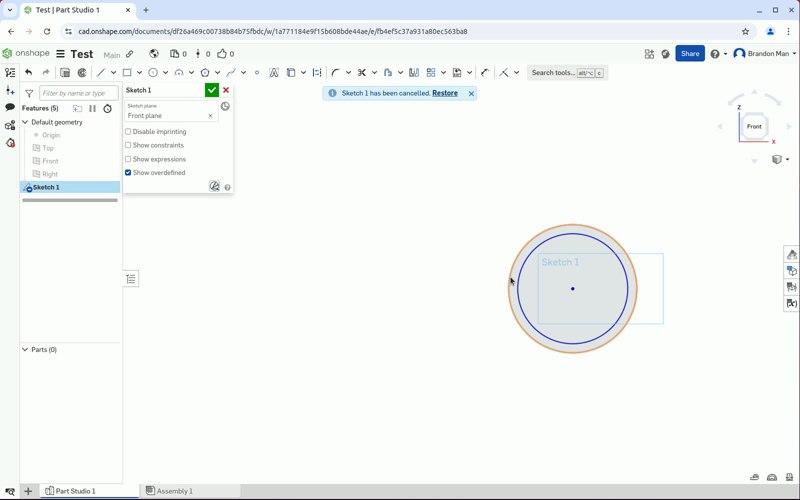
scroll(6)
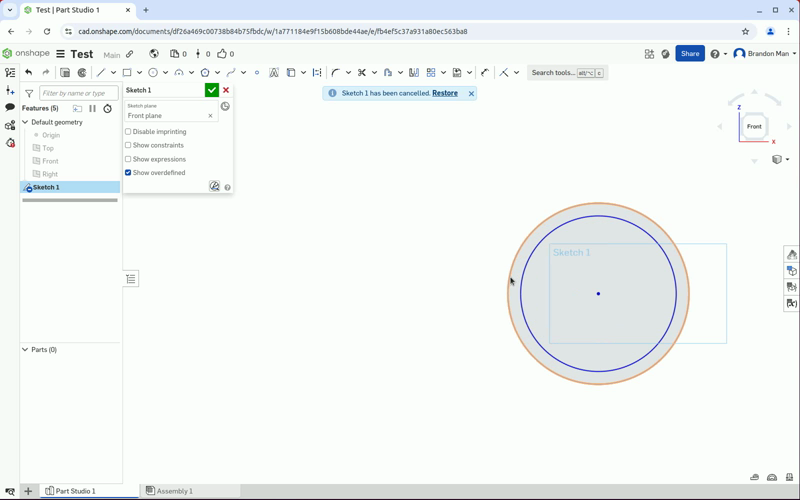
scroll(6)
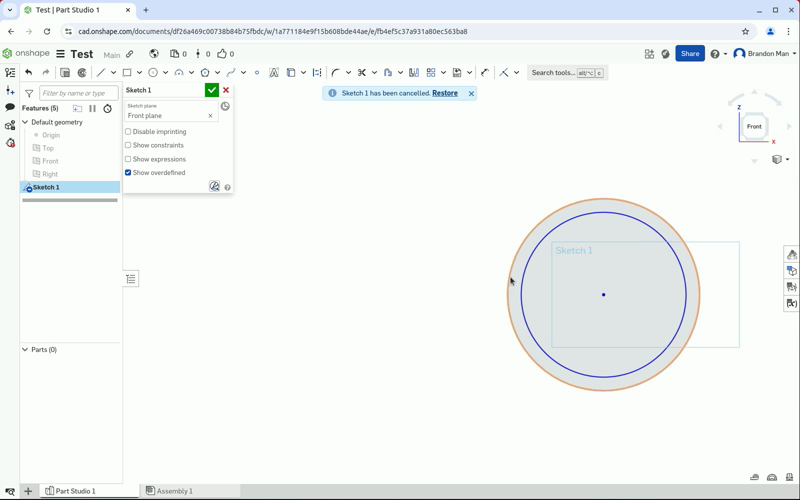
scroll(6)
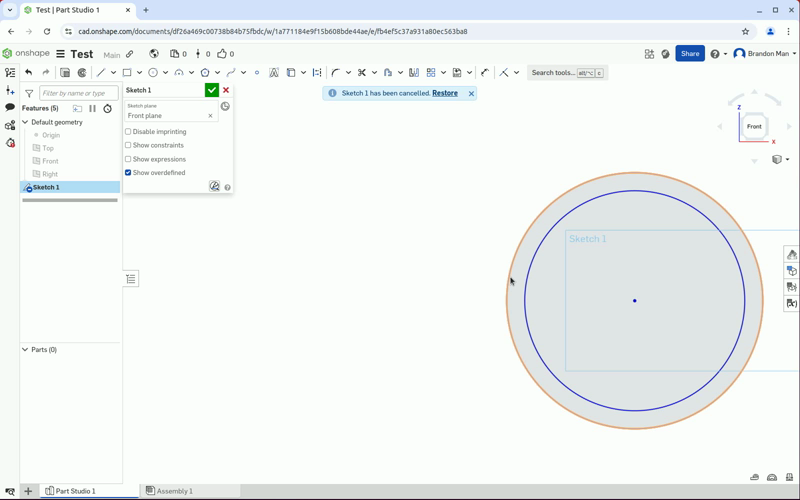
scroll(6)
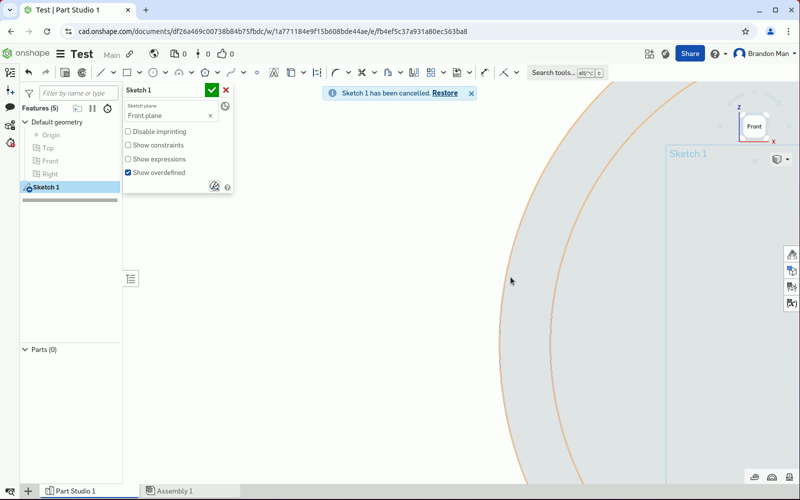
click(510, 276)
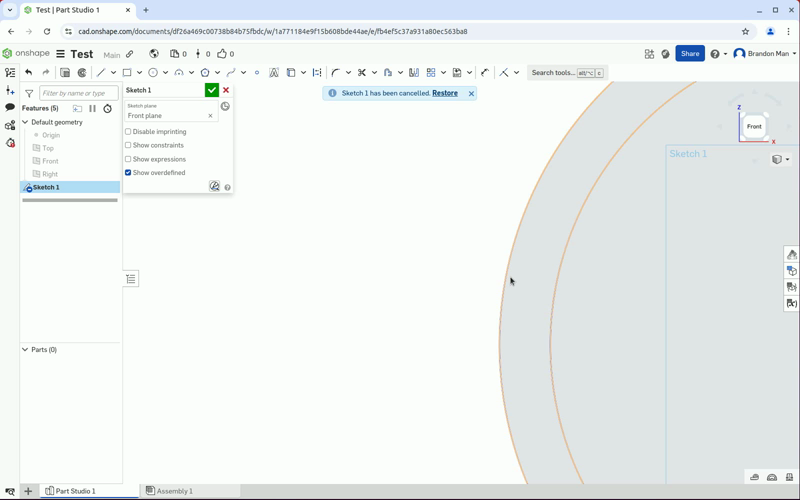
scroll(-6)
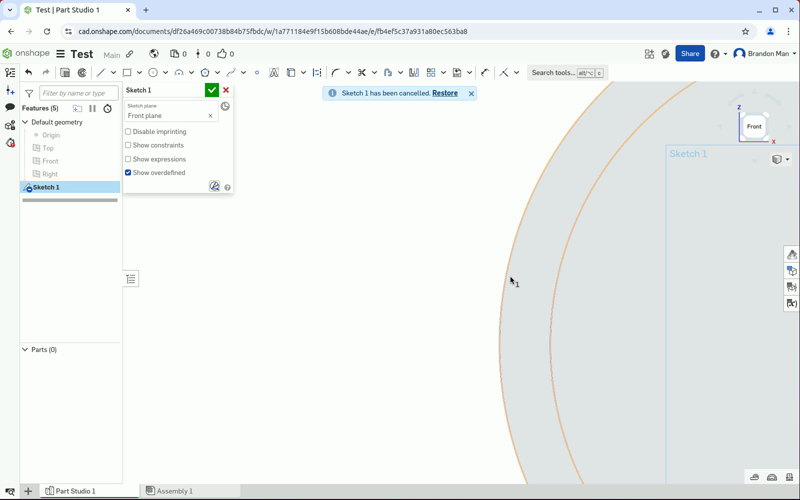
scroll(-6)
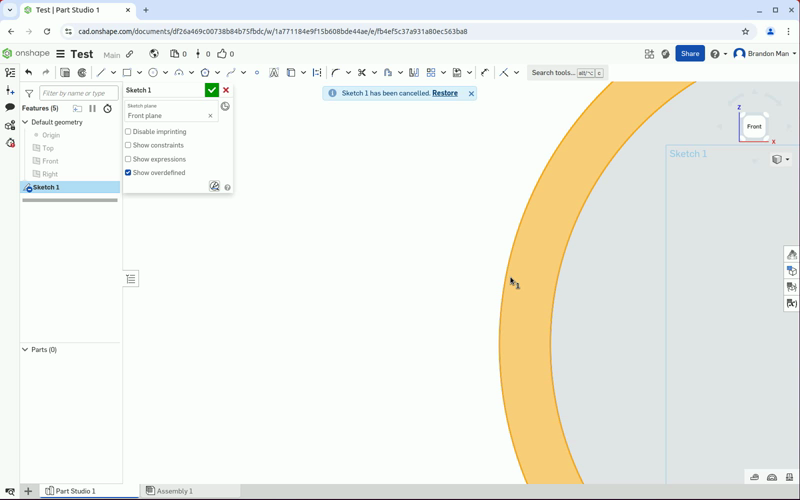
scroll(-6)
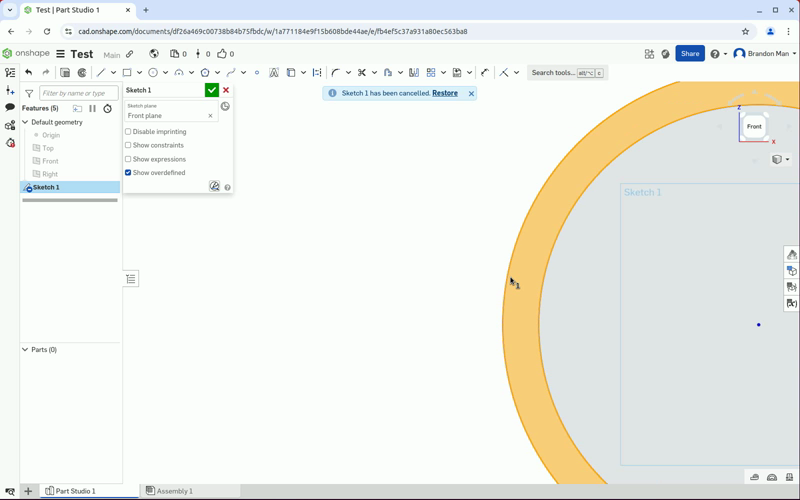
scroll(-6)
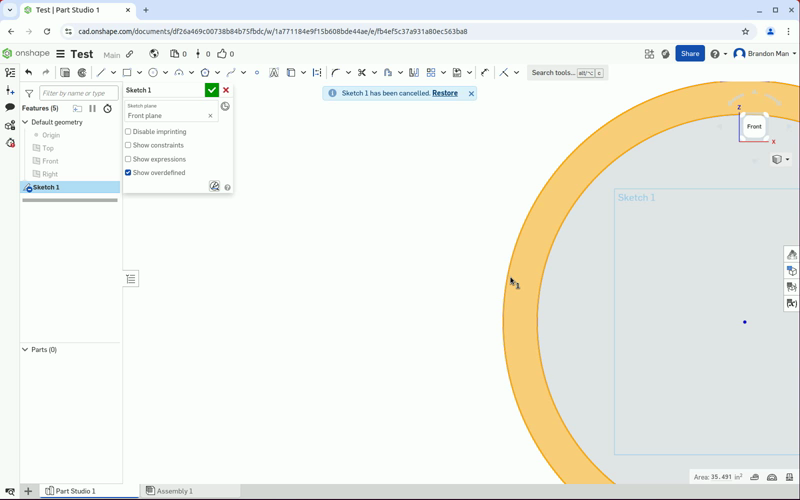
scroll(-6)
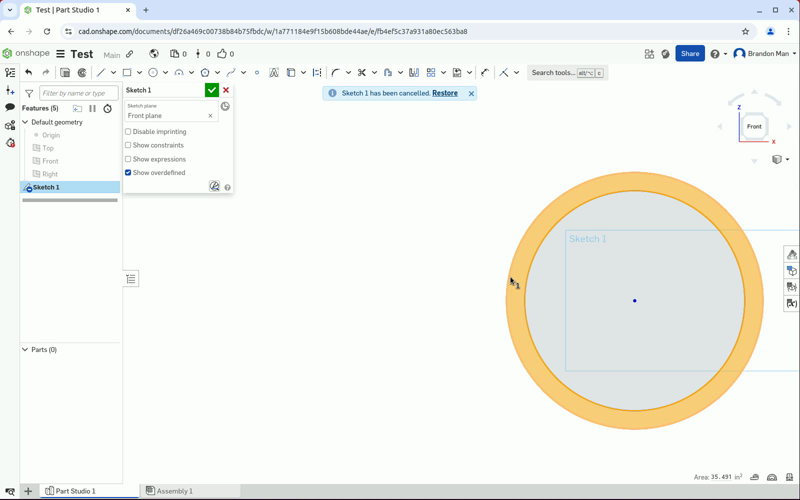
scroll(-6)
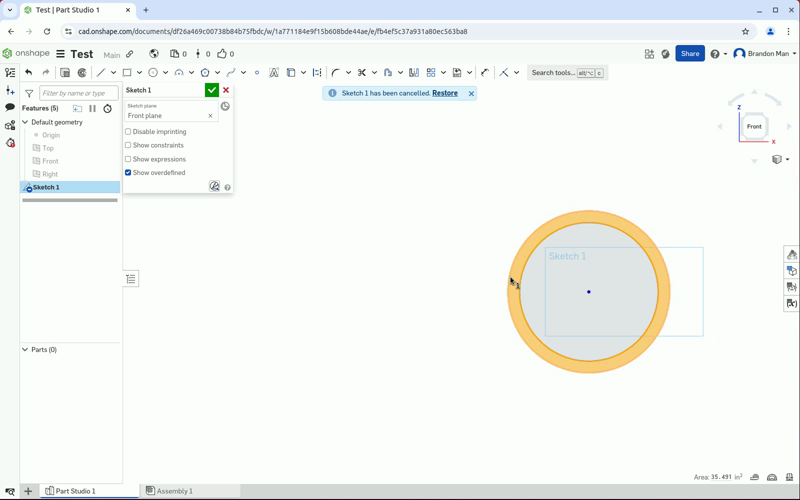
scroll(-6)
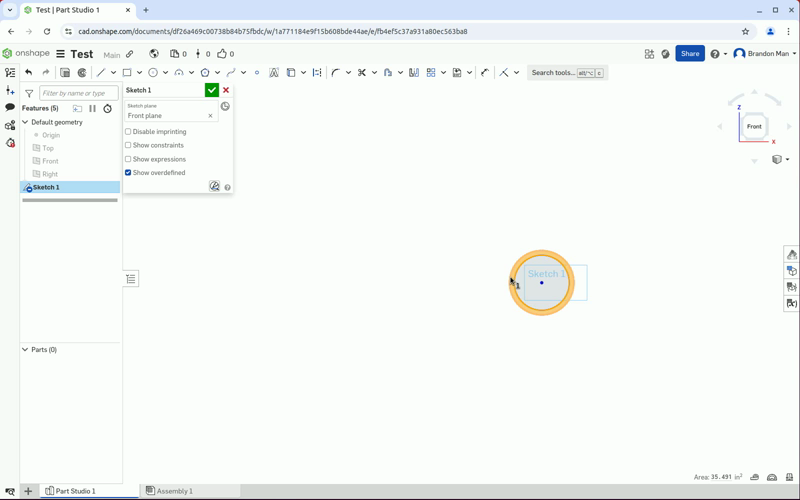
mouse_move(73, 352)
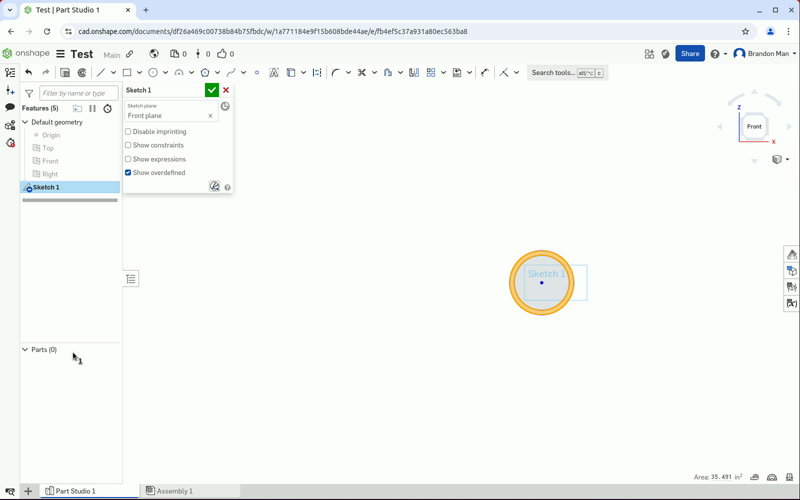
key(shift+y)
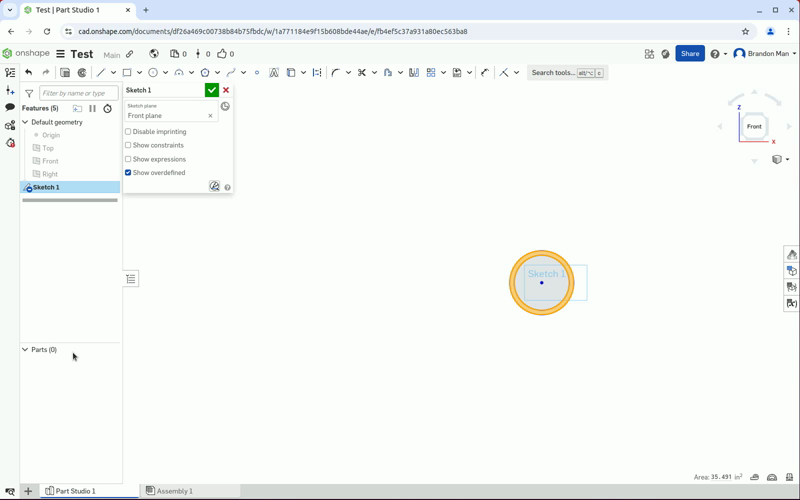
key(shift+e)
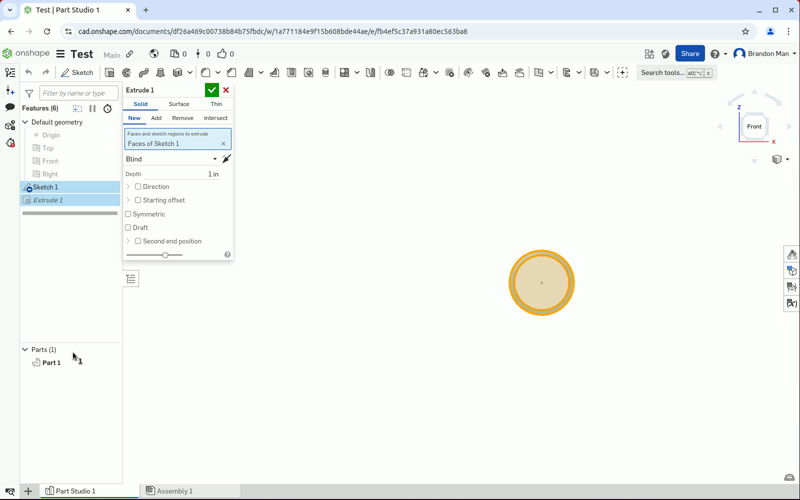
mouse_move(143, 106)
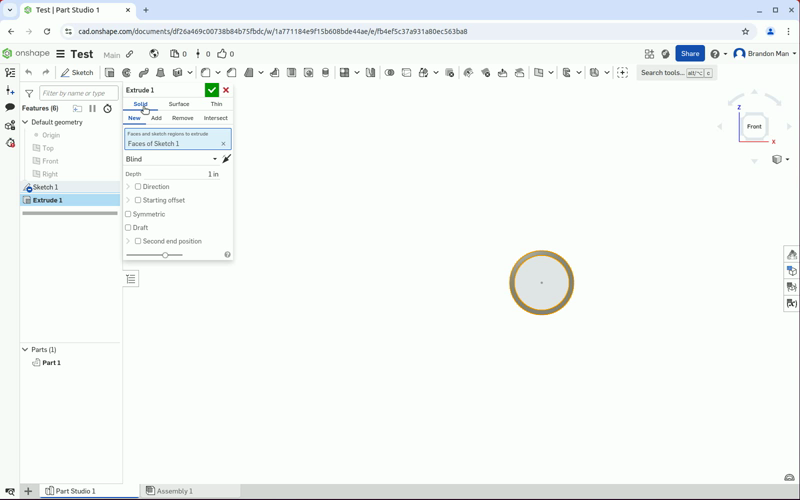
click(143, 106)
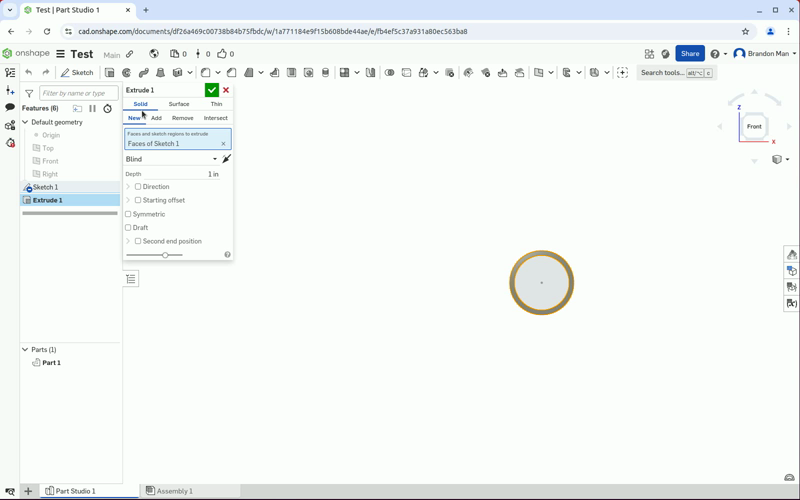
mouse_move(137, 120)
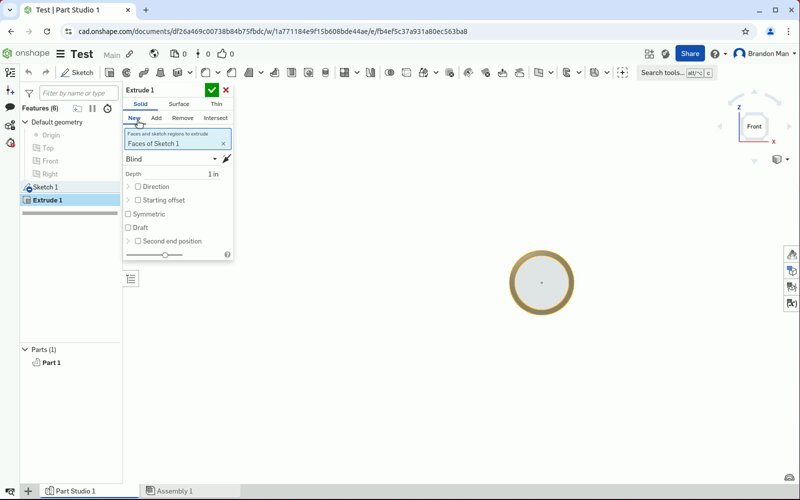
click(137, 120)
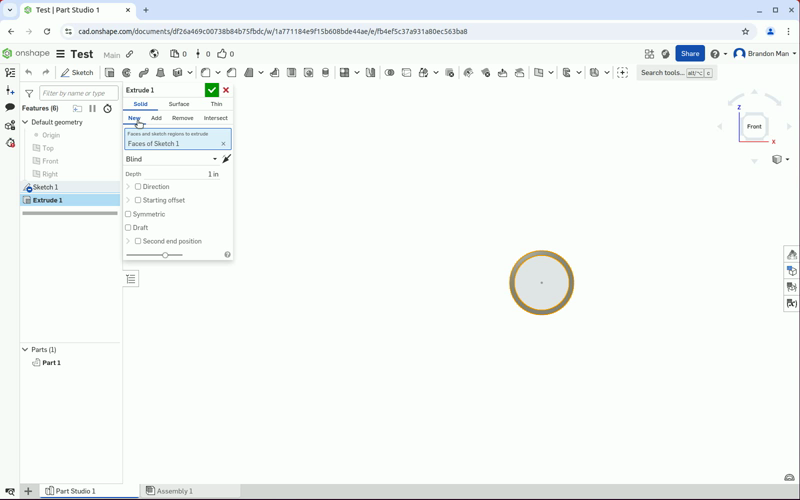
key(tab, 4)
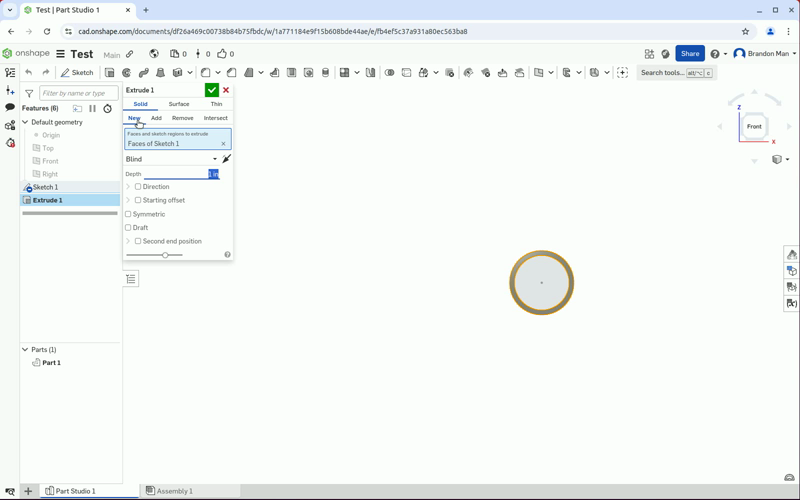
text(3.611)
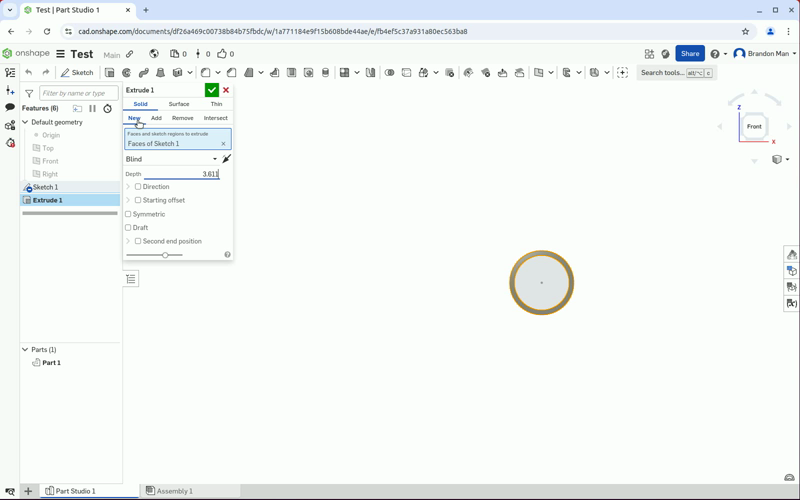
key(enter)
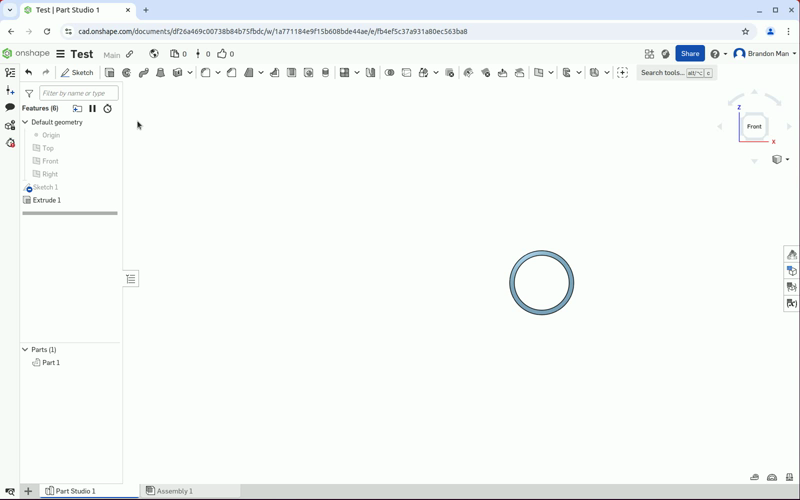
key(shift+h)
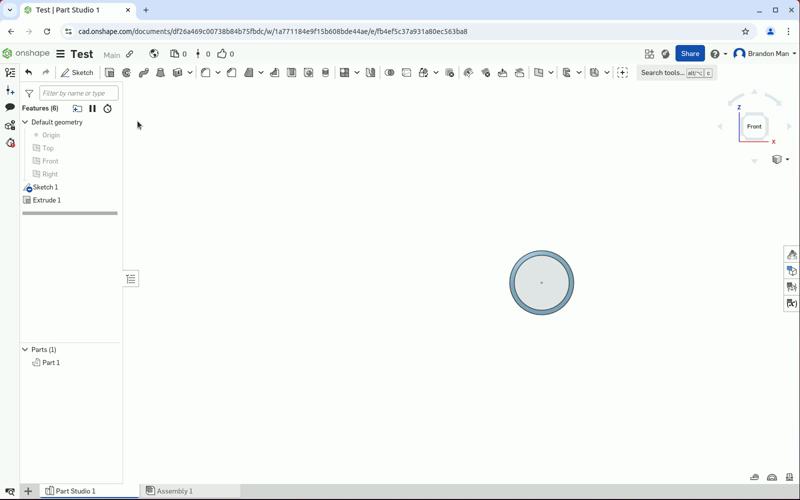
key(shift+h)
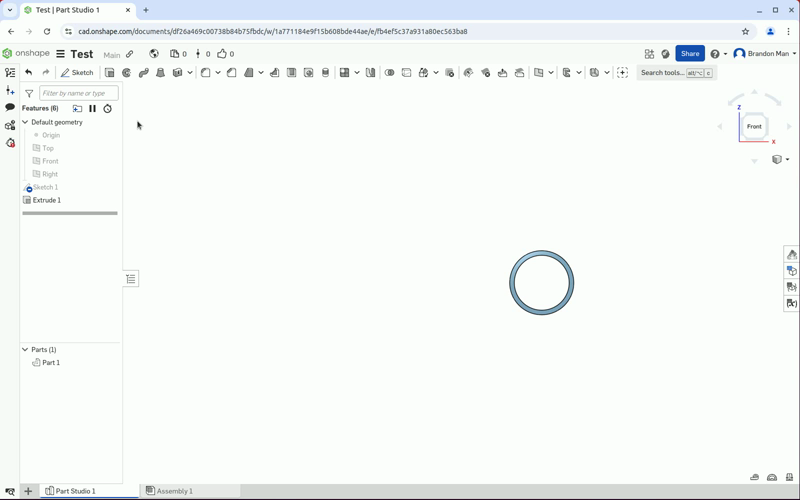
mouse_move(73, 189)
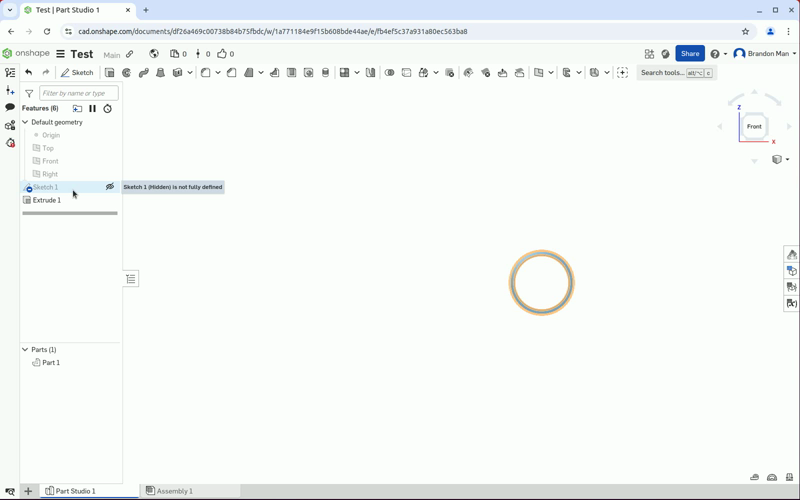
click(73, 189)
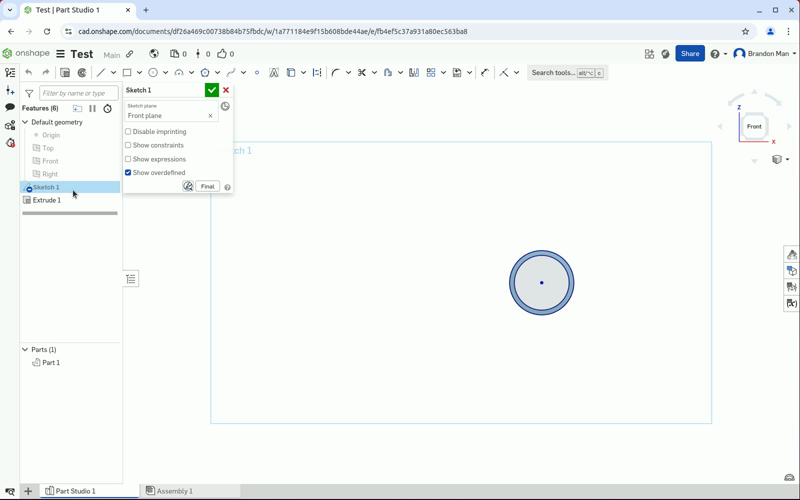
mouse_move(229, 92)
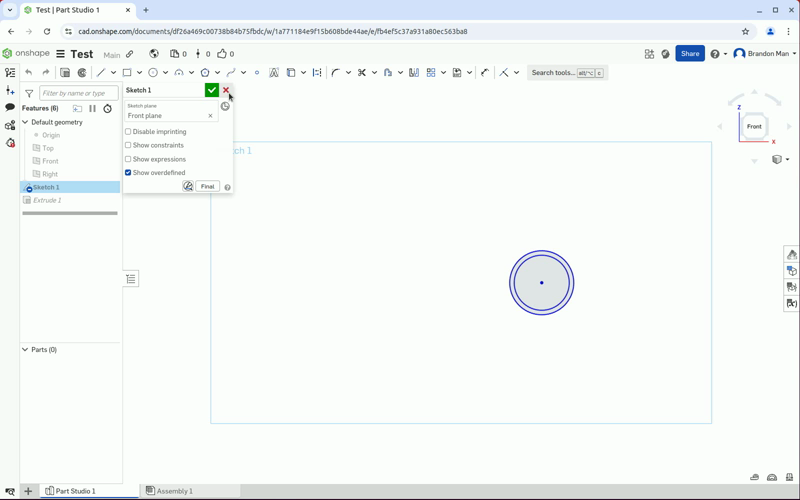
click(229, 92)
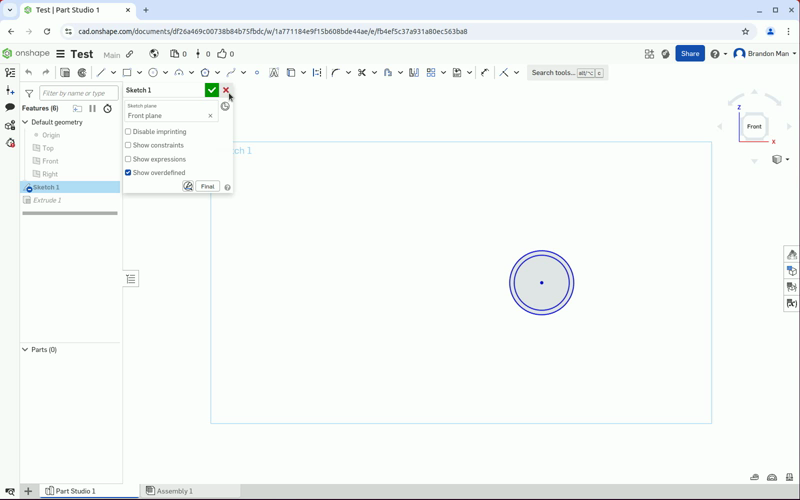
key(shift+s)
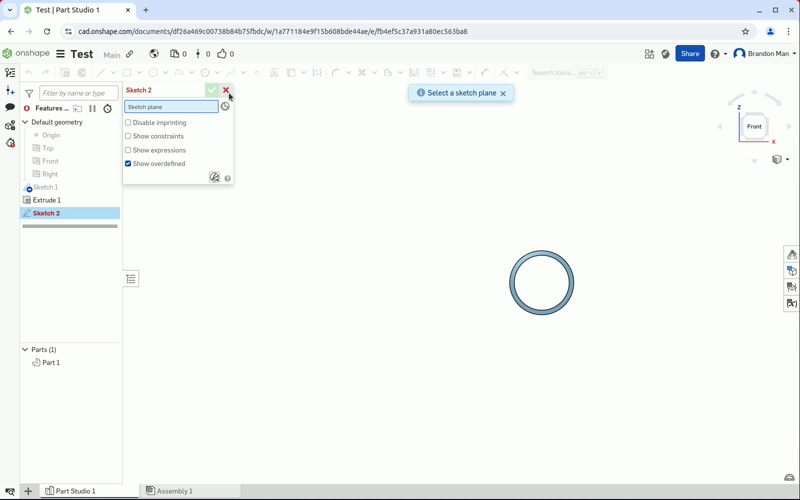
mouse_move(73, 163)
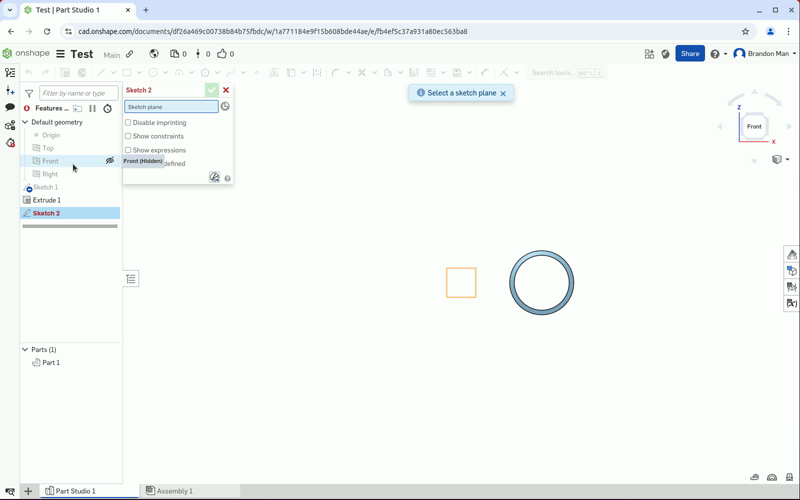
click(73, 163)
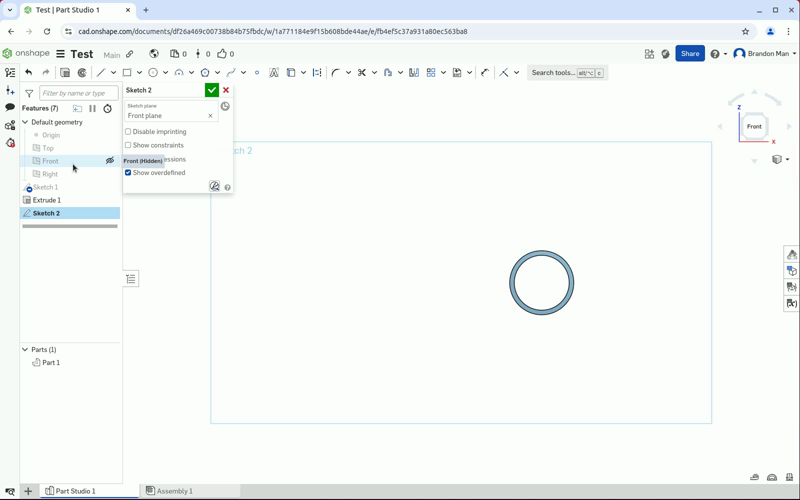
mouse_move(73, 352)
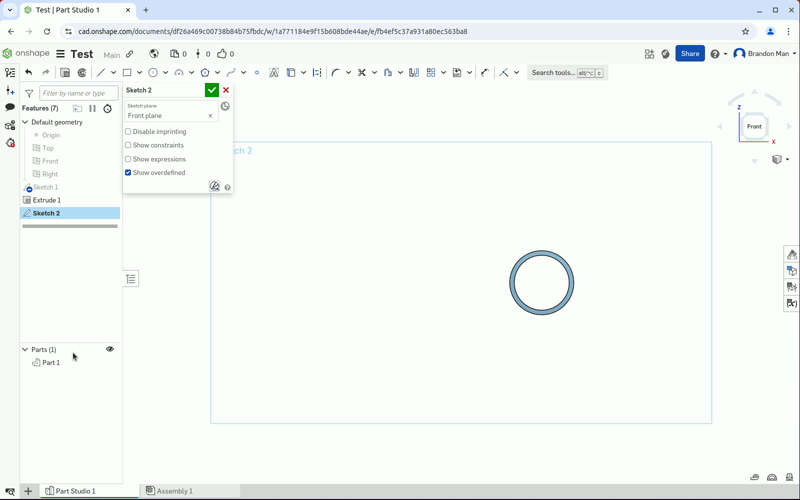
key(y)
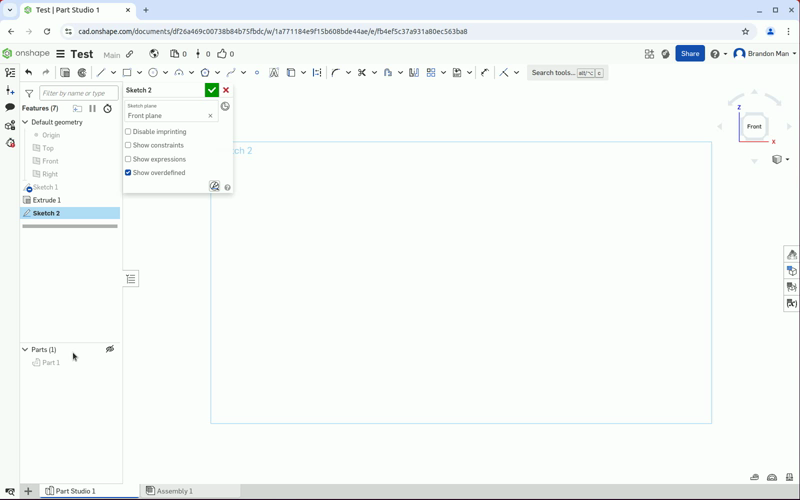
key(c)
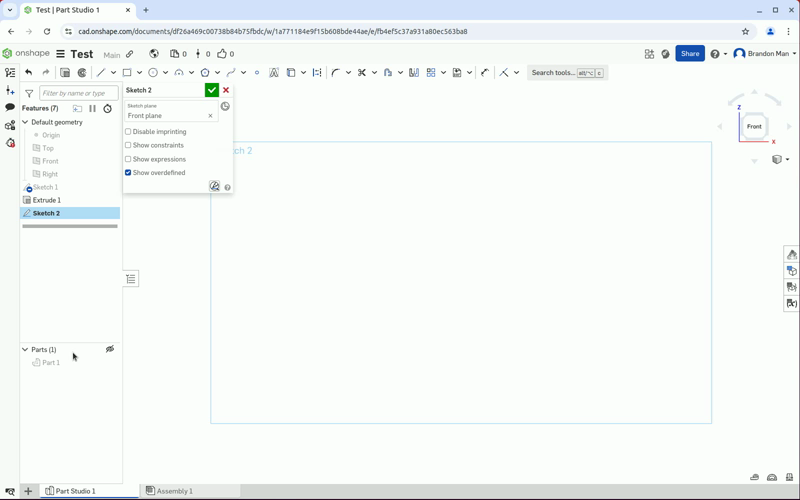
key_down(shift)
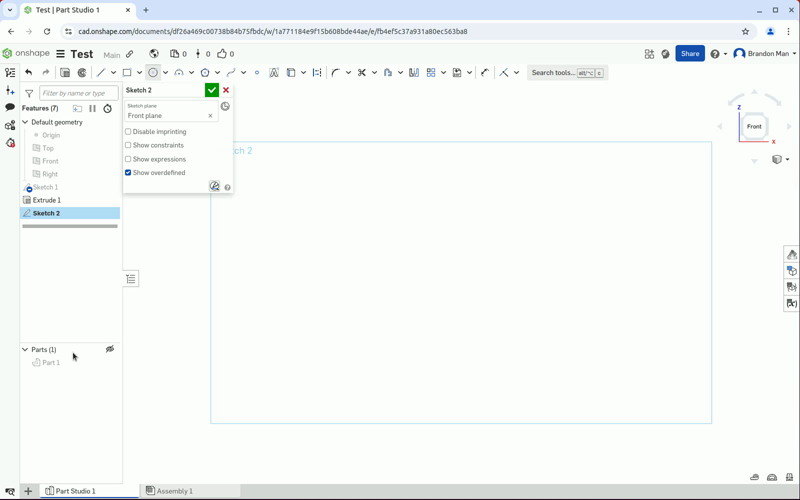
mouse_move(380, 282)
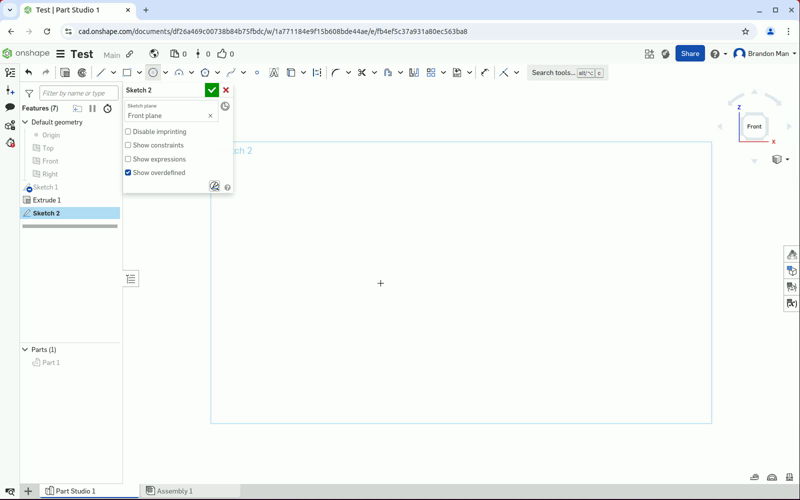
click(380, 282)
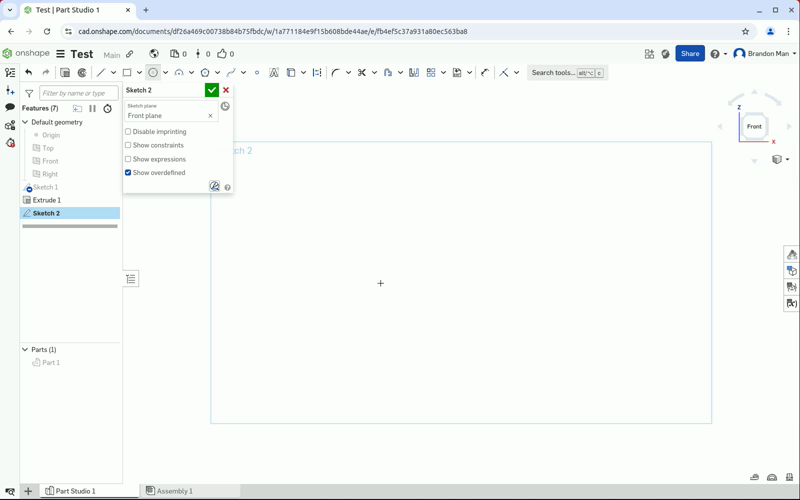
key_up(shift)
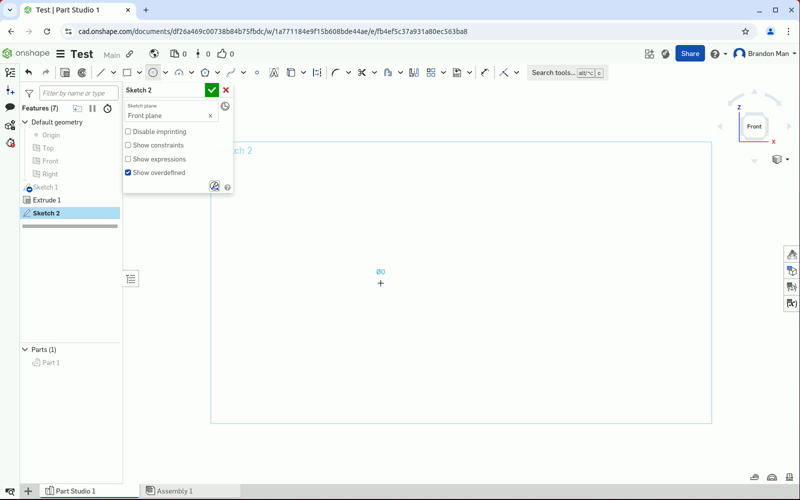
mouse_move(413, 282)
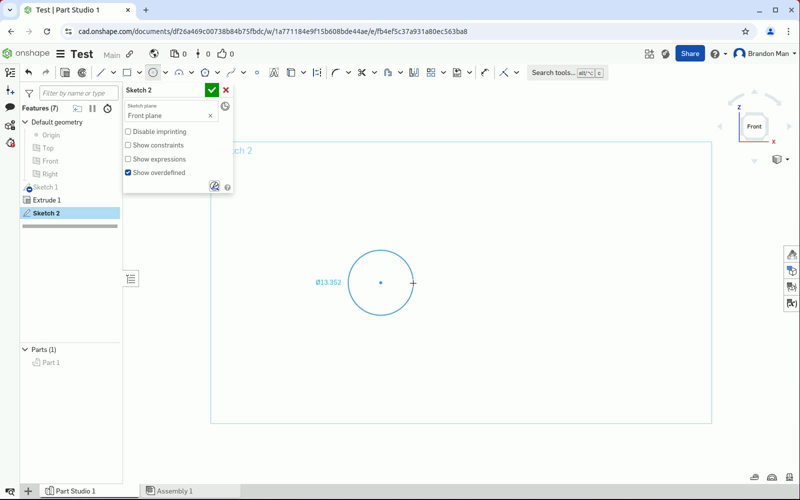
click(413, 282)
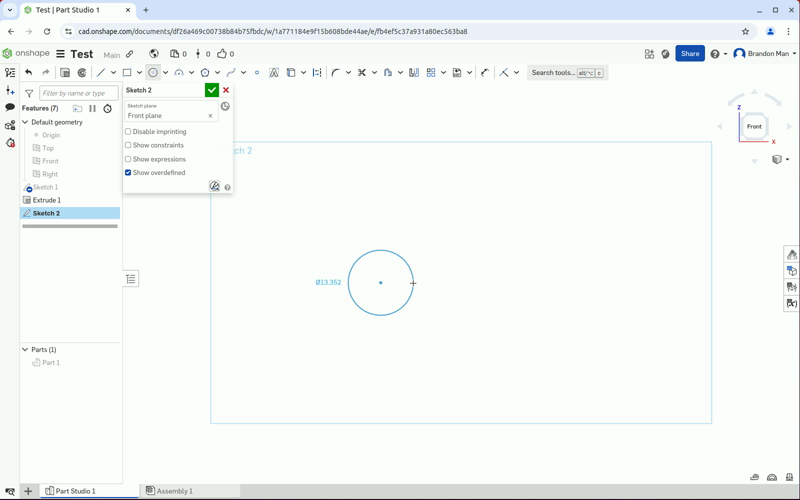
key(esc)
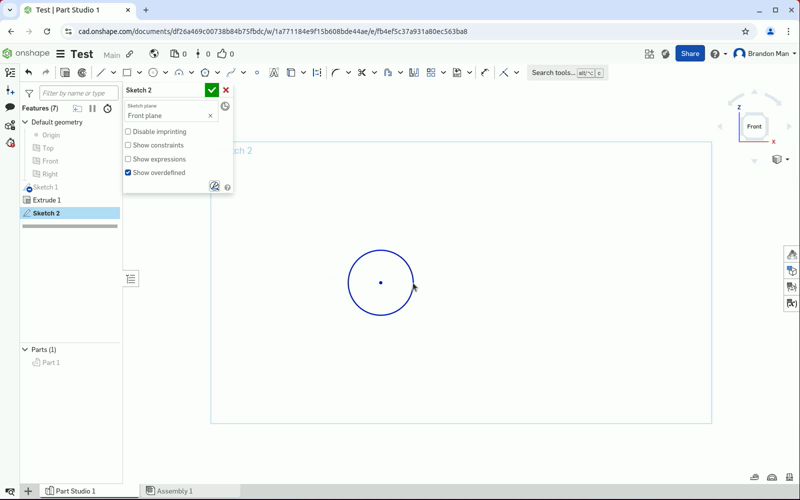
key(c)
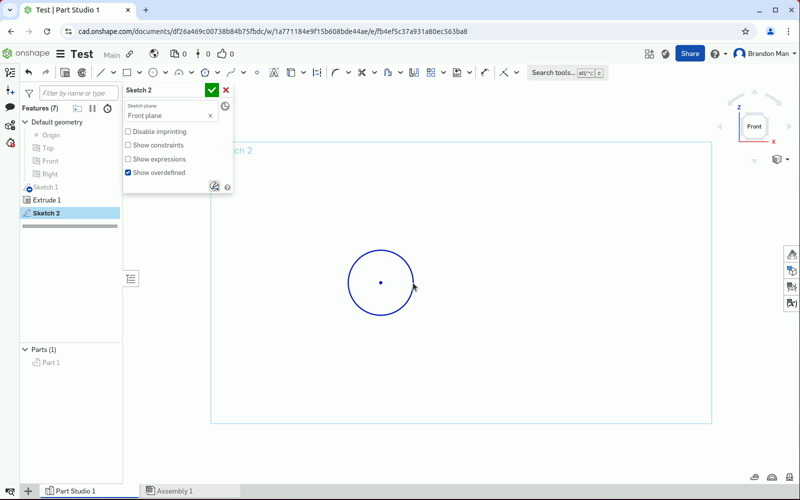
key_down(shift)
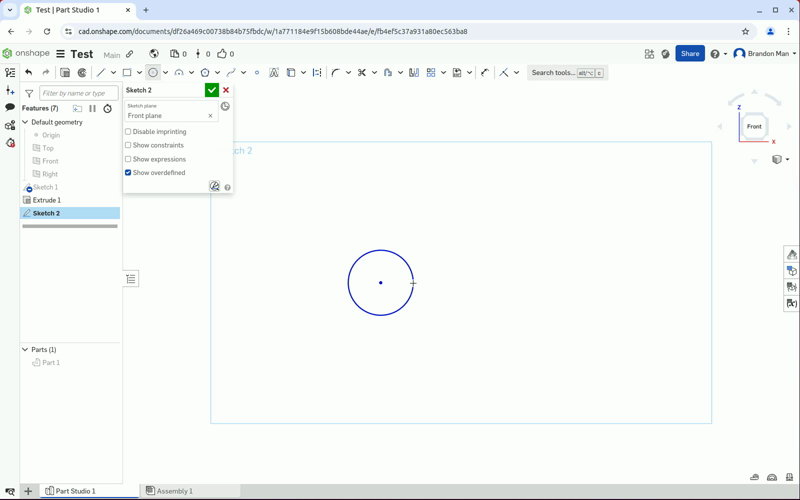
mouse_move(380, 282)
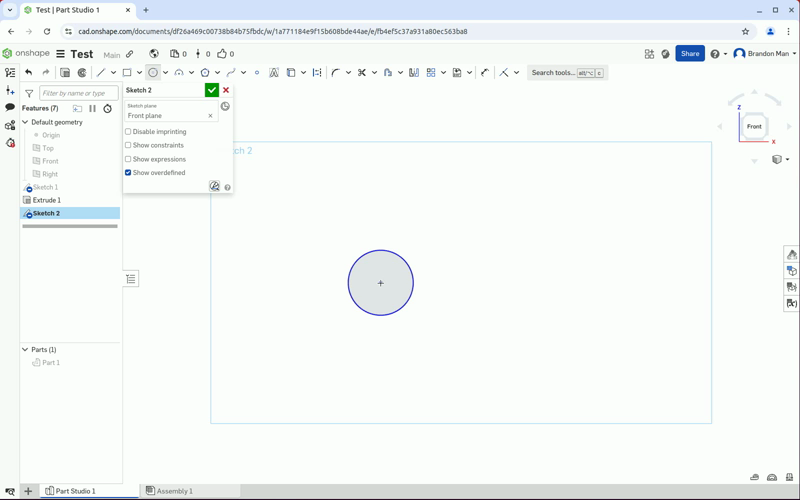
click(380, 282)
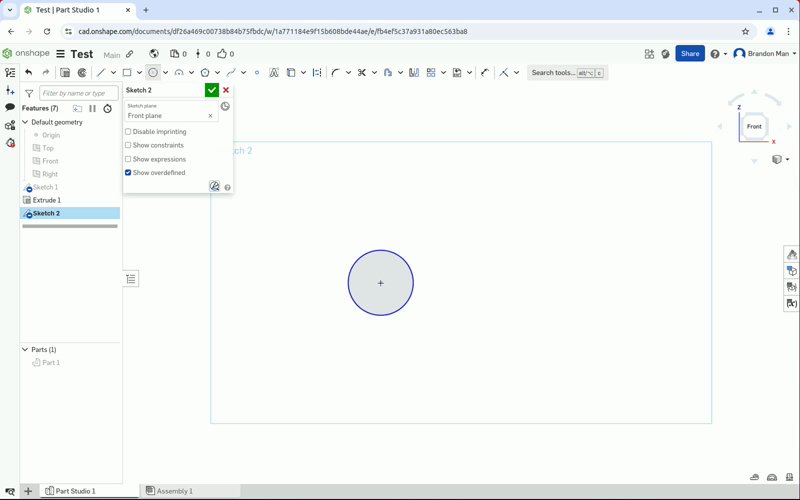
key_up(shift)
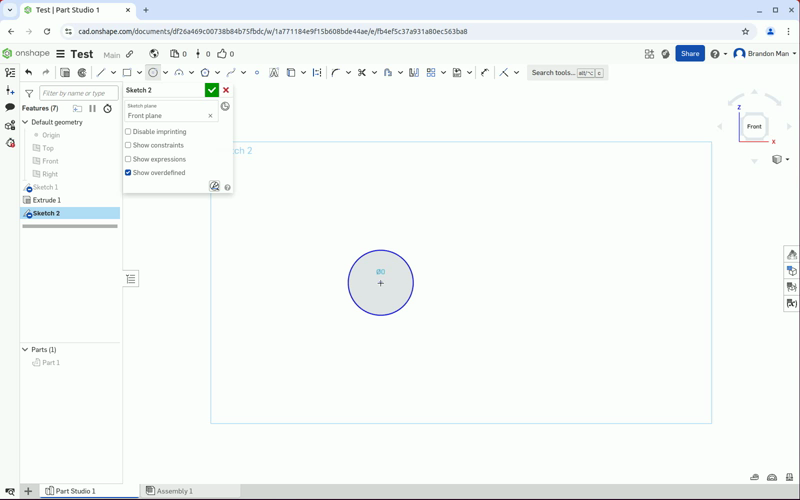
mouse_move(408, 282)
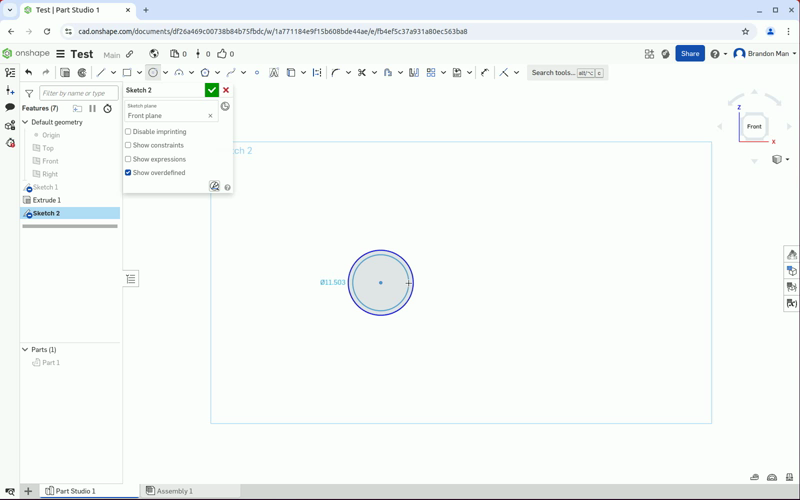
scroll(6)
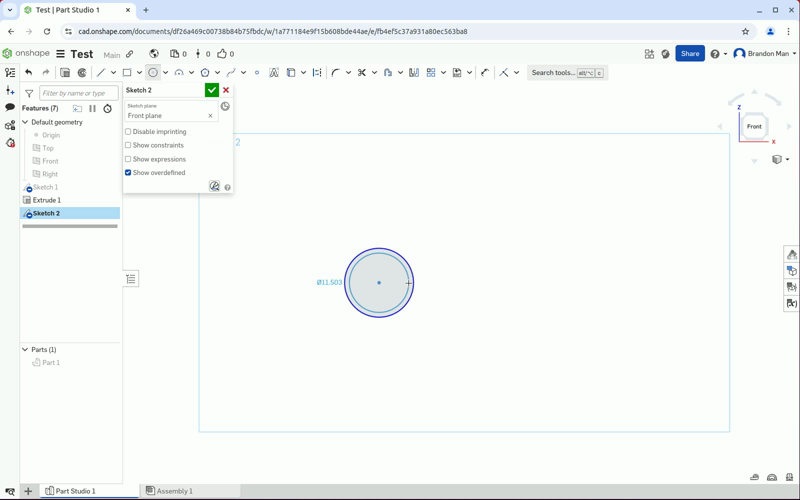
scroll(6)
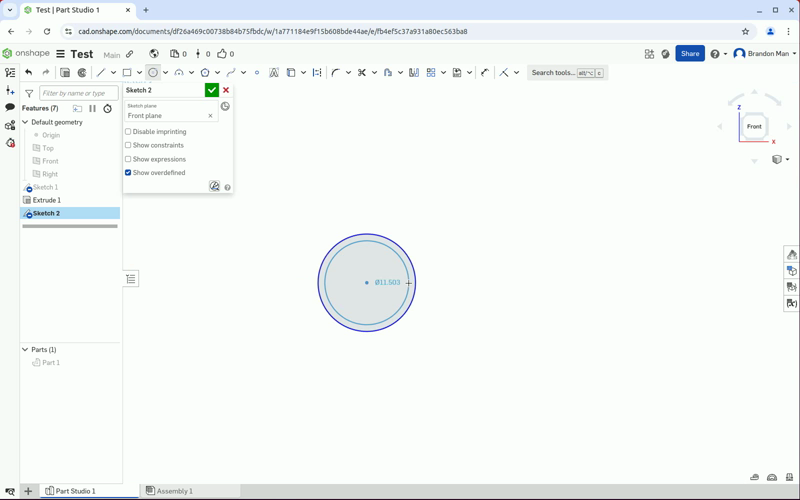
scroll(6)
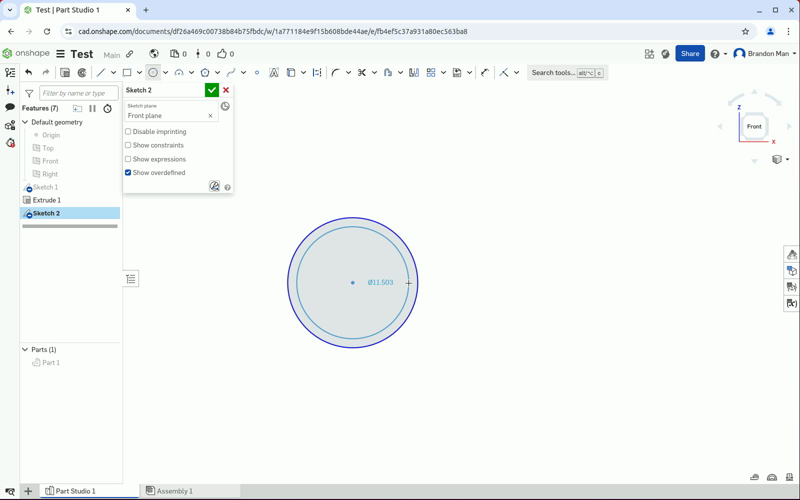
scroll(6)
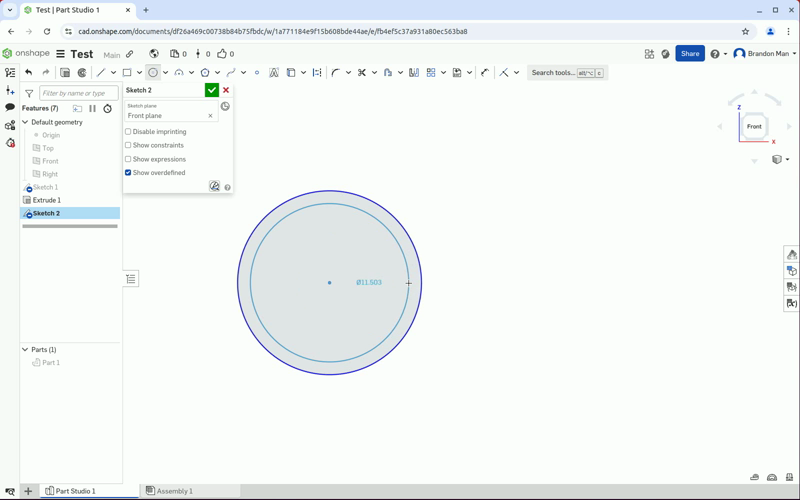
scroll(6)
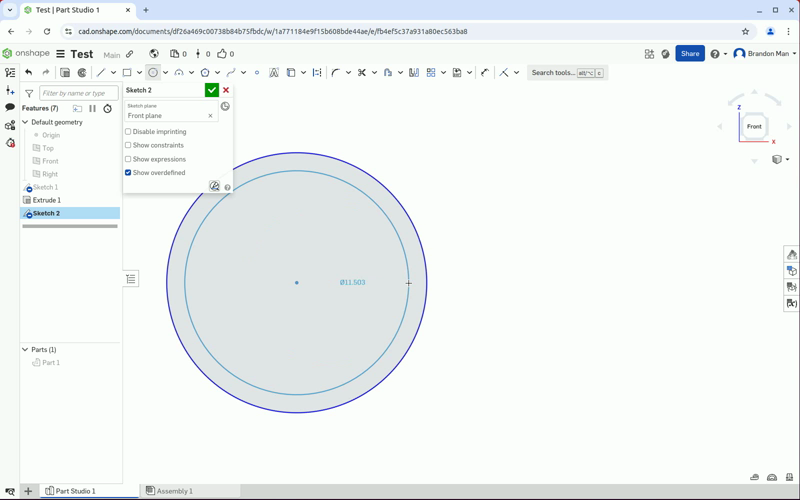
scroll(6)
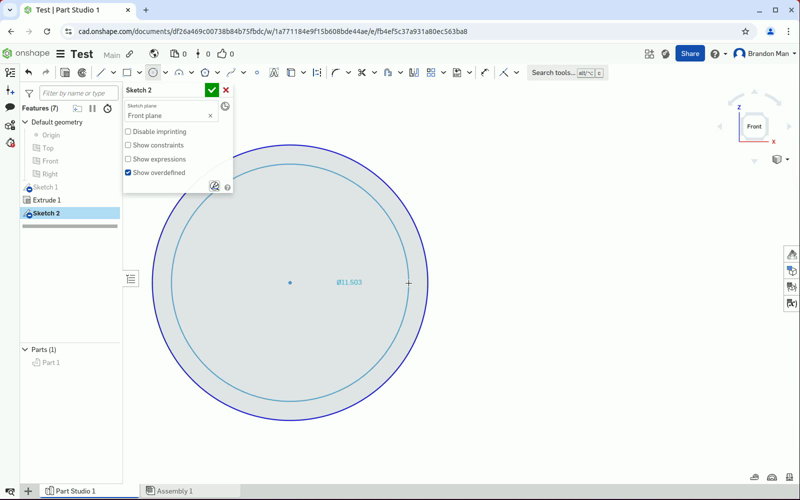
scroll(6)
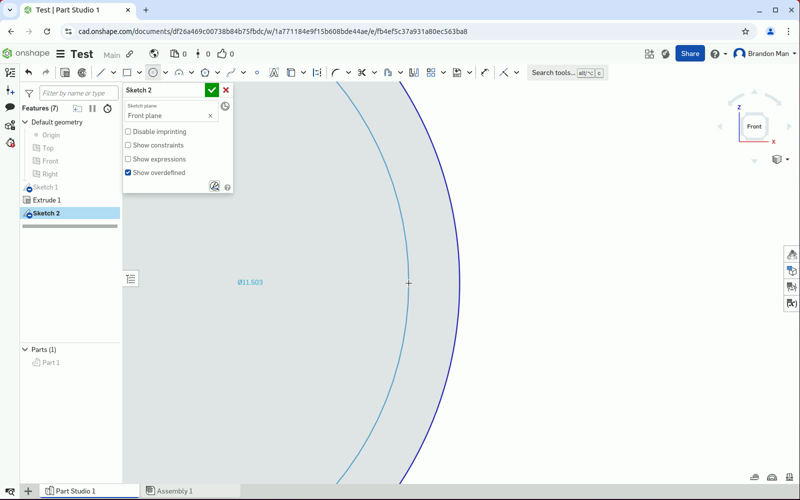
click(408, 282)
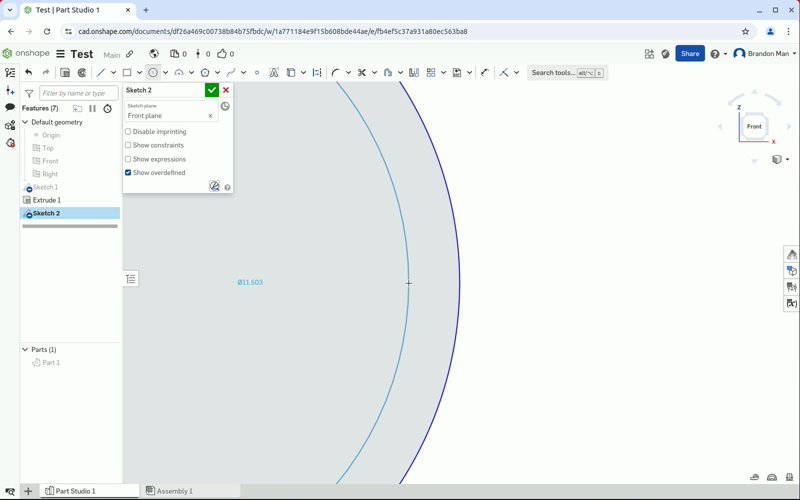
scroll(-6)
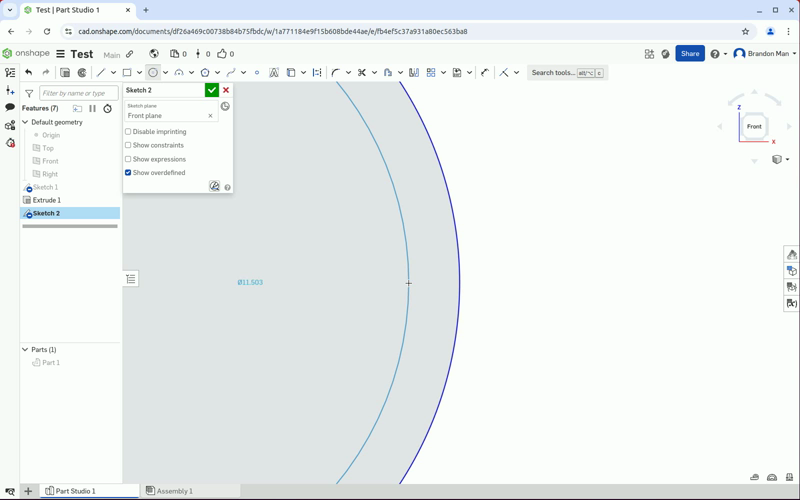
scroll(-6)
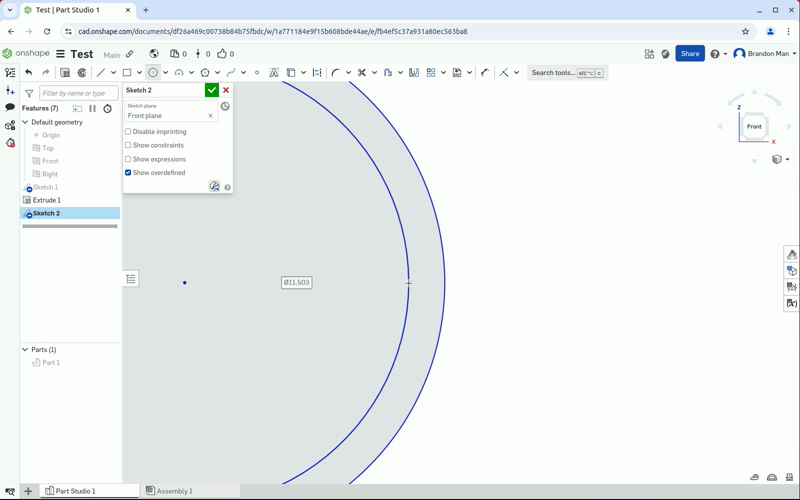
scroll(-6)
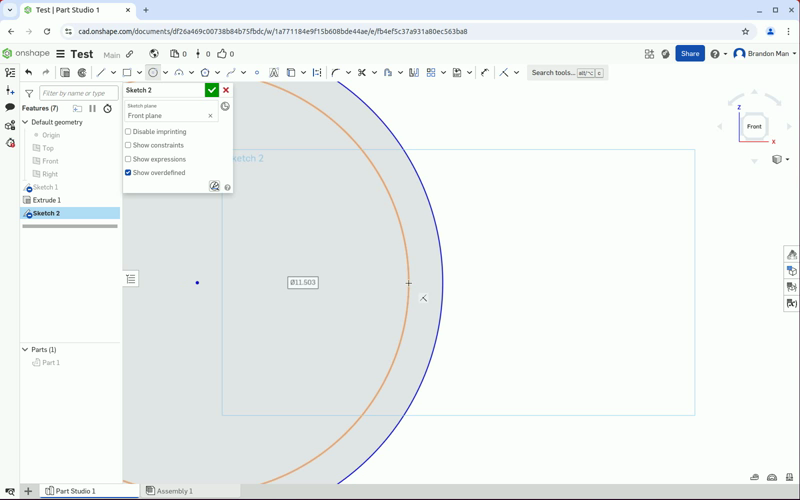
scroll(-6)
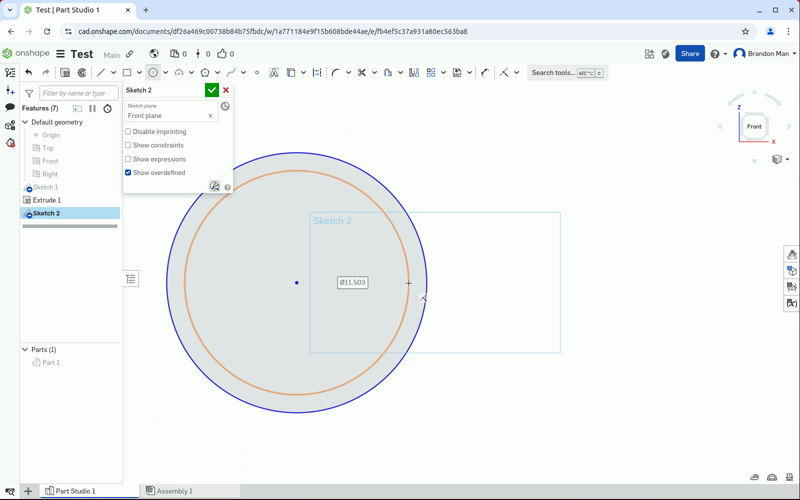
scroll(-6)
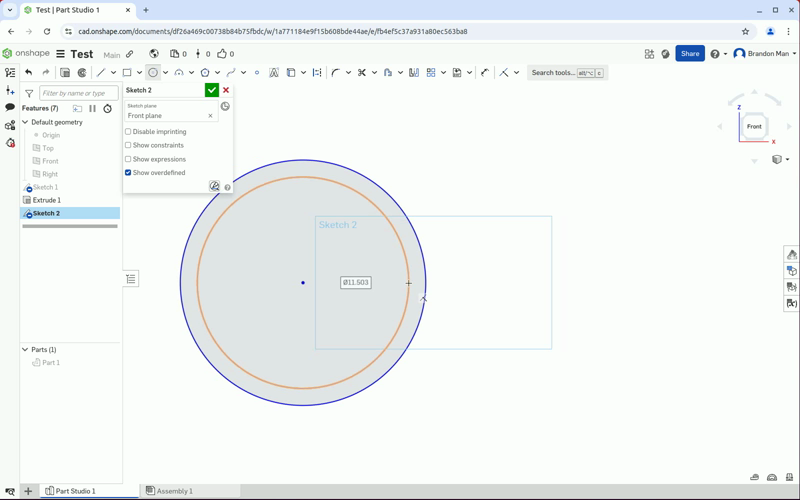
scroll(-6)
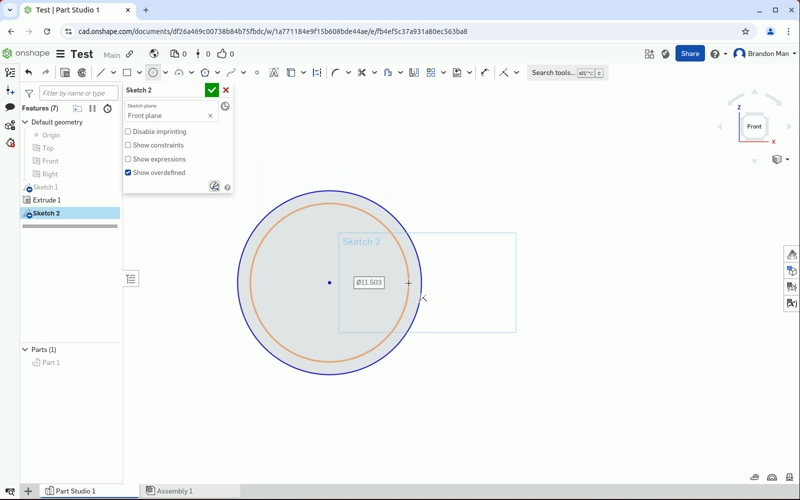
scroll(-6)
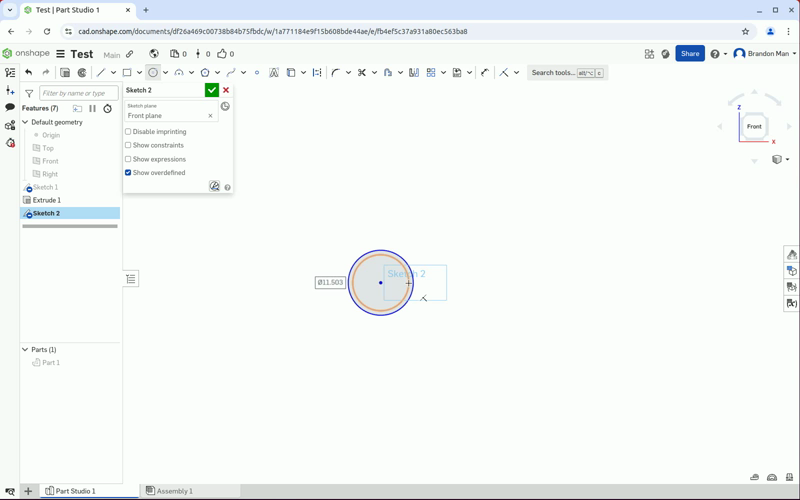
key(esc)
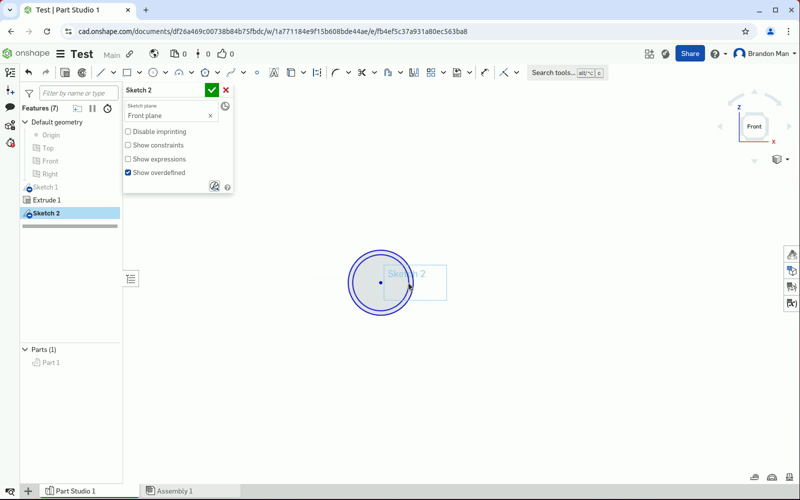
mouse_move(410, 293)
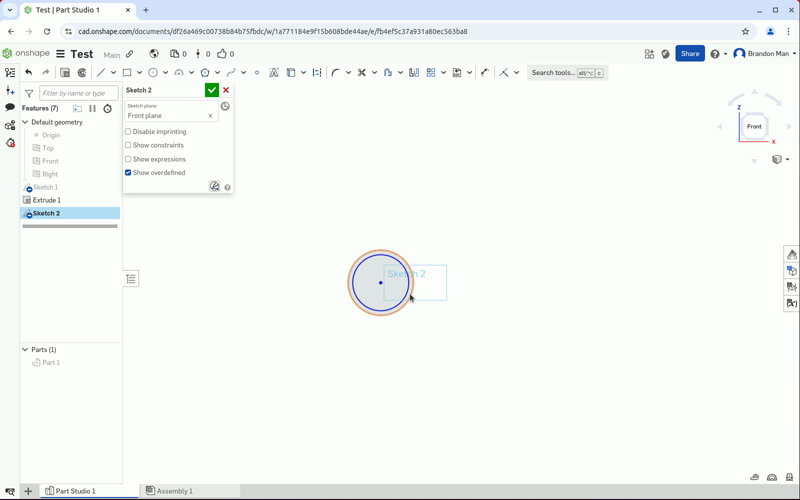
scroll(6)
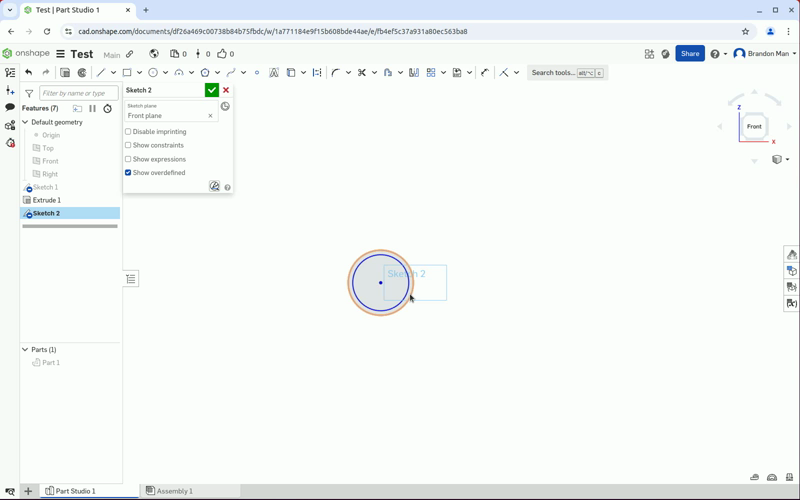
scroll(6)
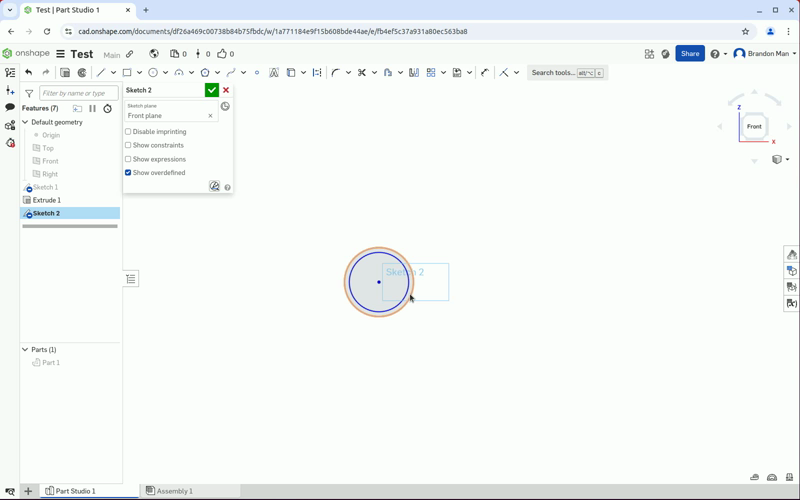
scroll(6)
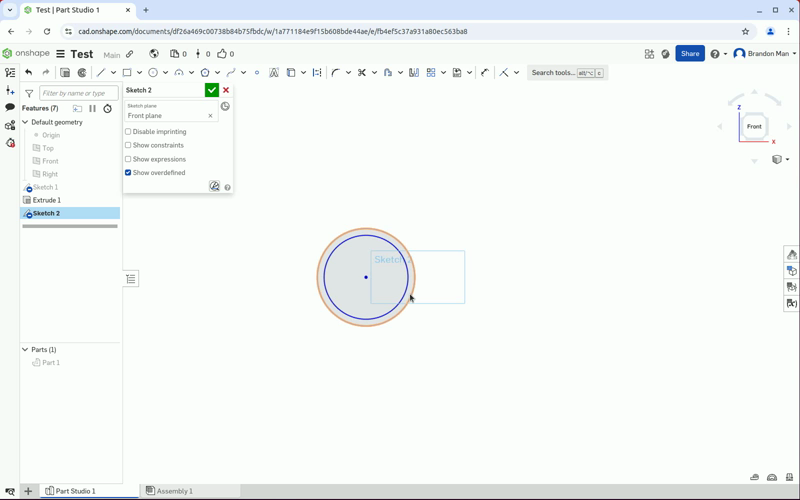
scroll(6)
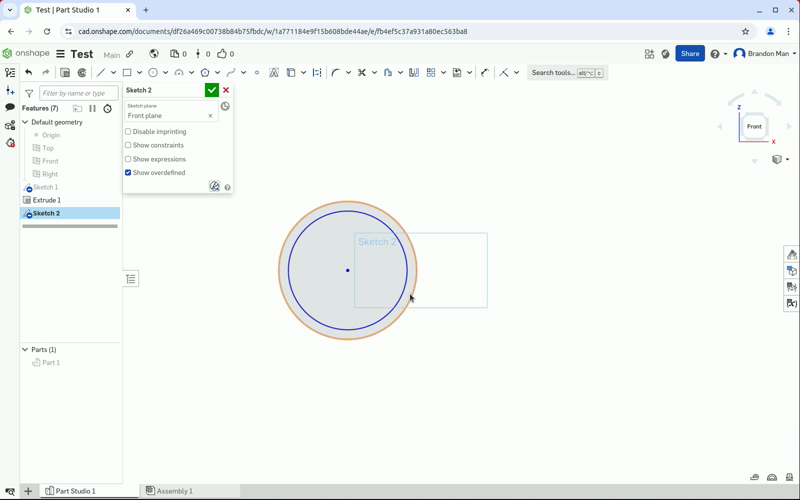
scroll(6)
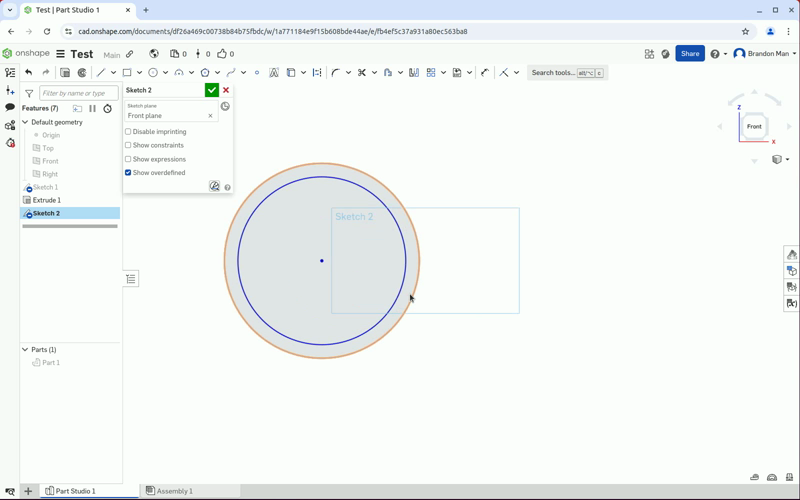
scroll(6)
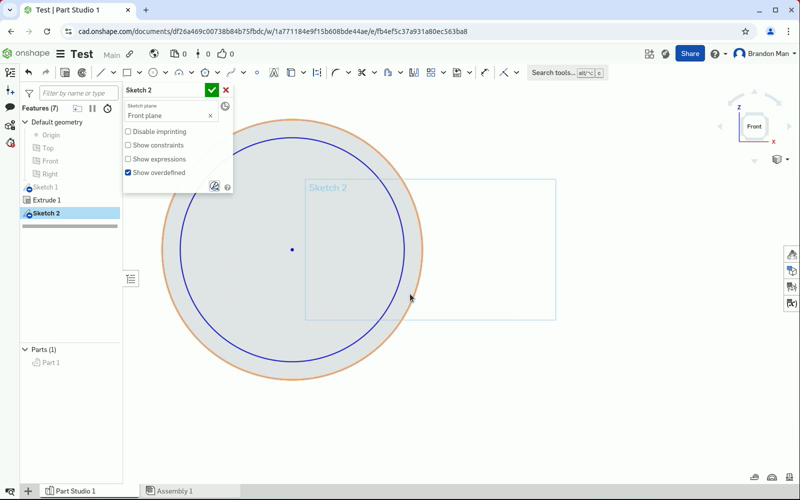
scroll(6)
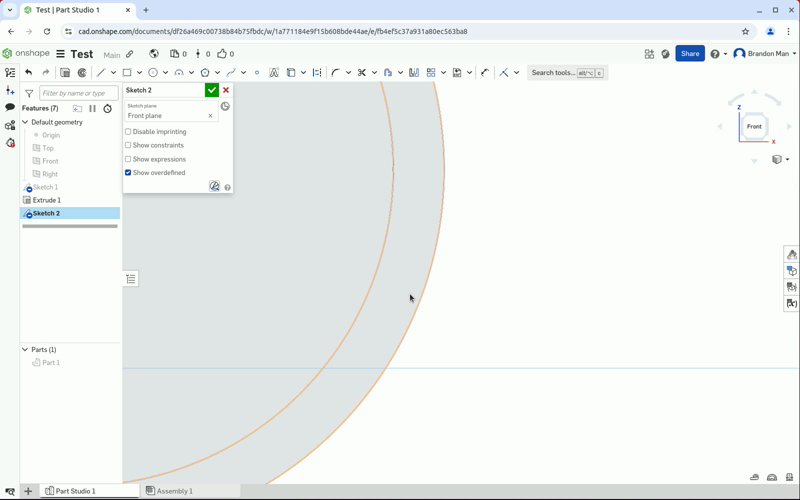
click(410, 293)
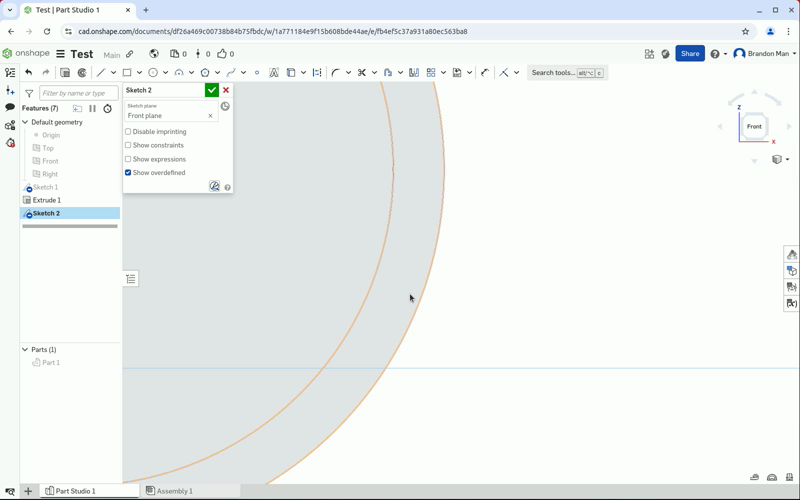
scroll(-6)
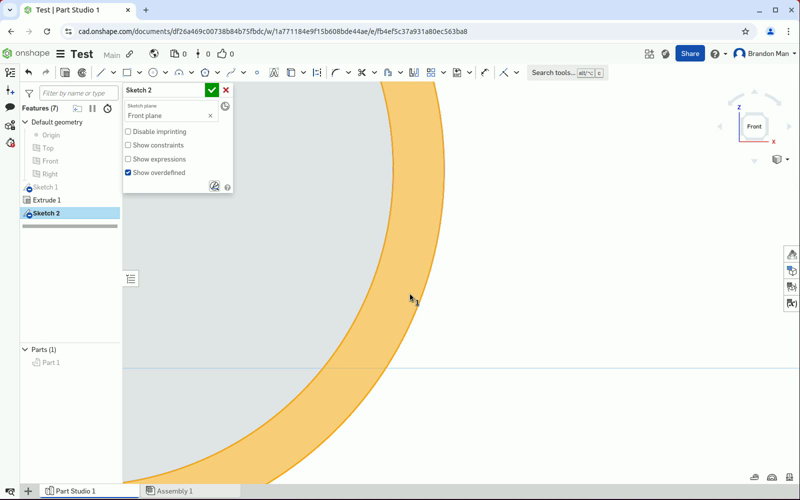
scroll(-6)
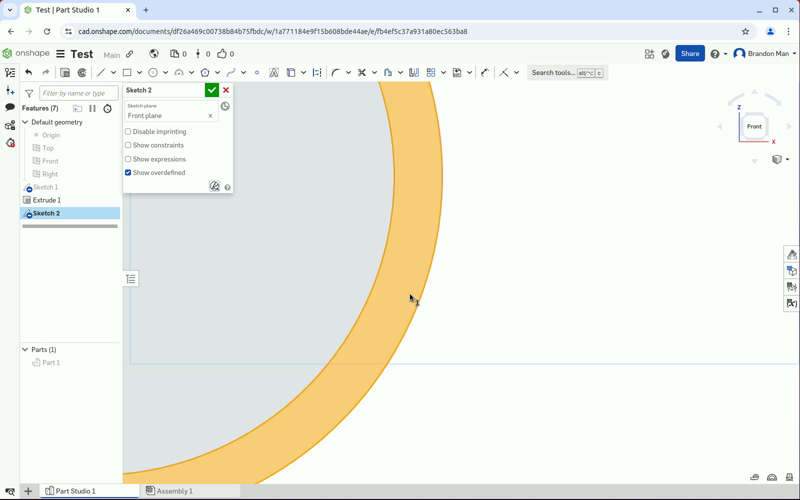
scroll(-6)
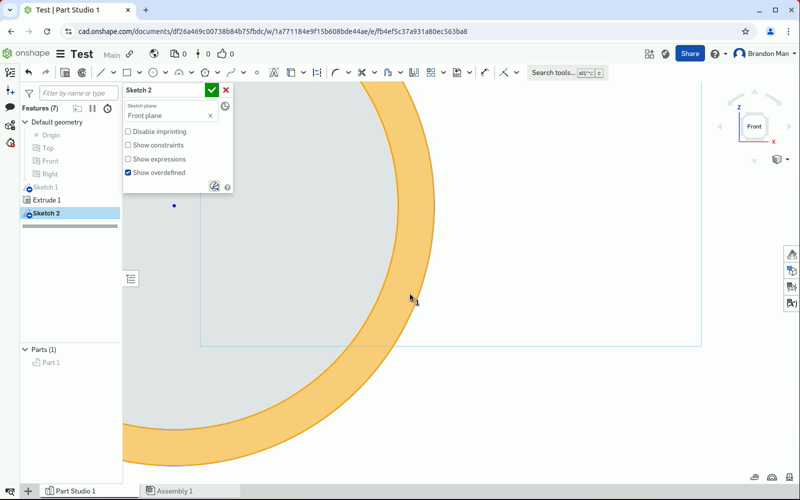
scroll(-6)
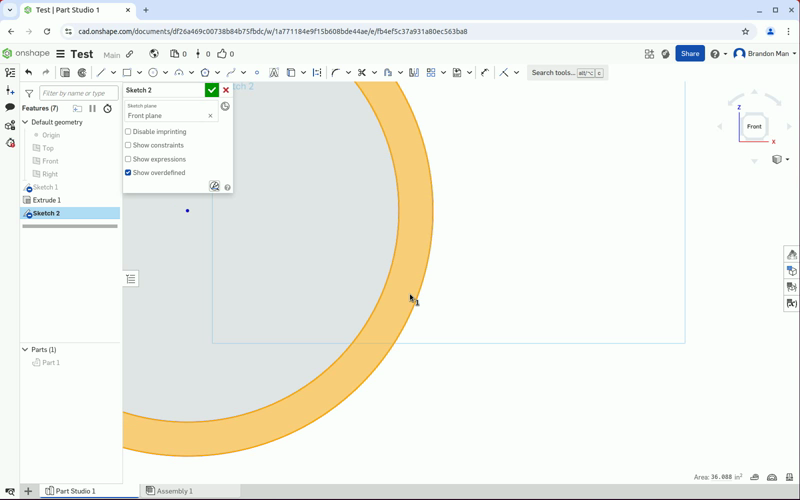
scroll(-6)
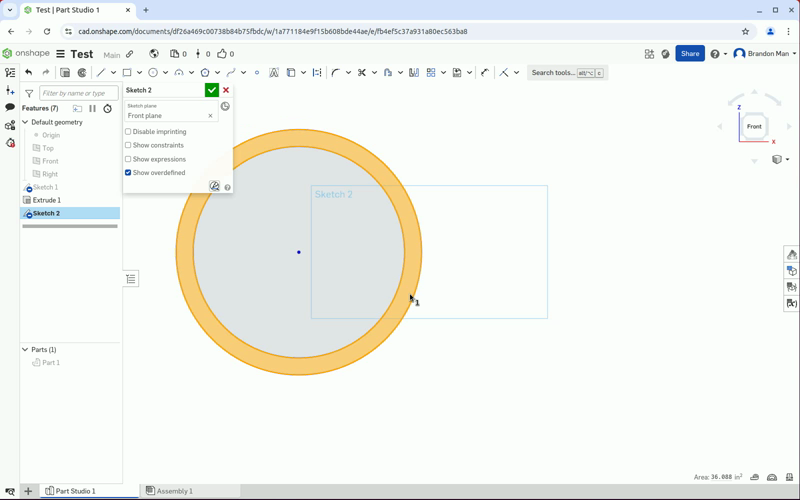
scroll(-6)
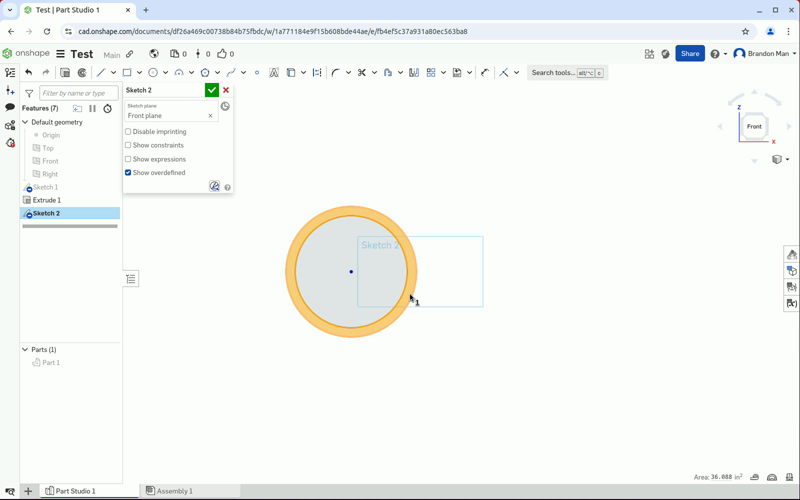
scroll(-6)
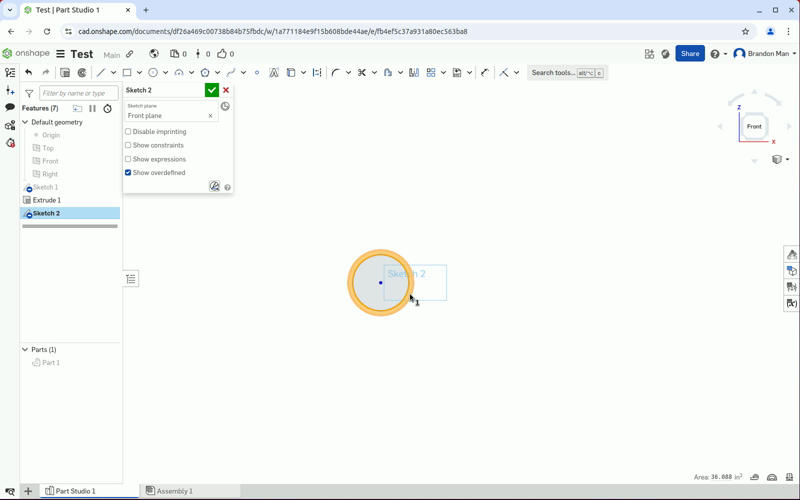
mouse_move(73, 352)
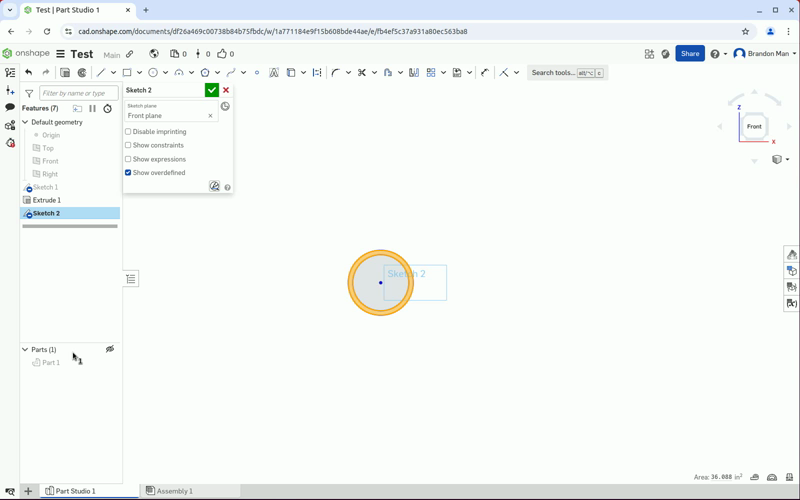
key(shift+y)
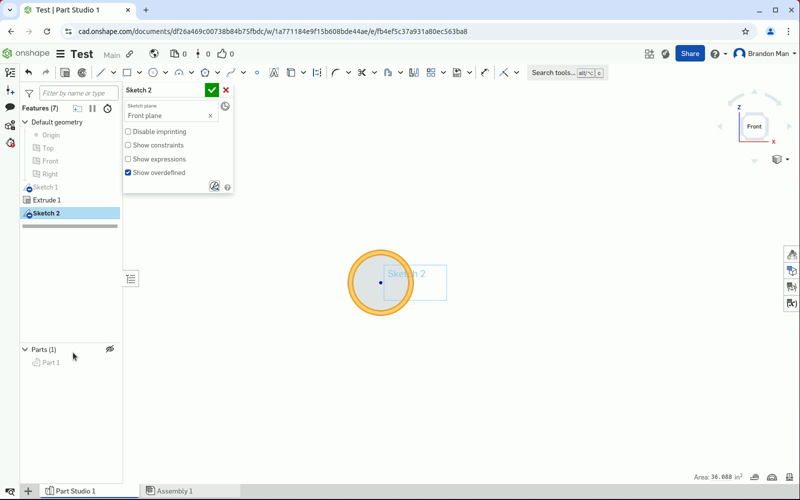
key(shift+e)
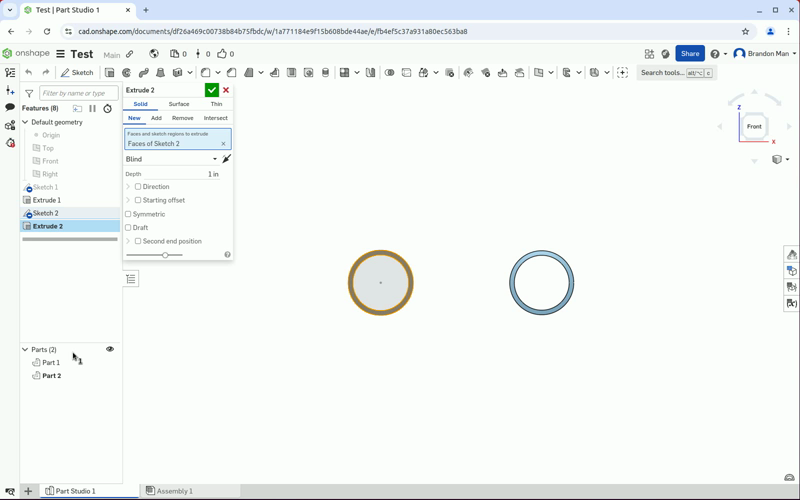
mouse_move(143, 106)
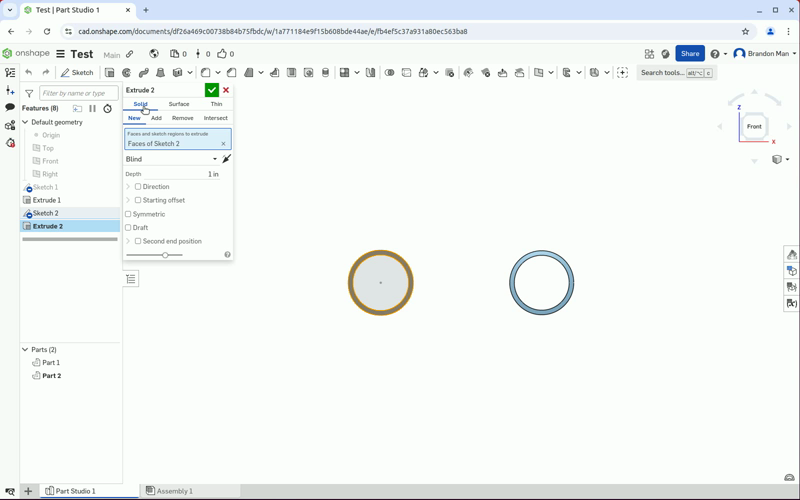
click(143, 106)
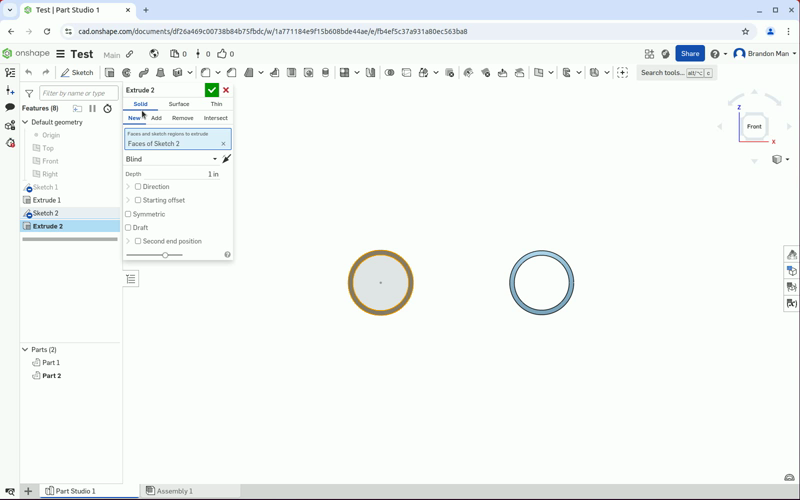
mouse_move(137, 120)
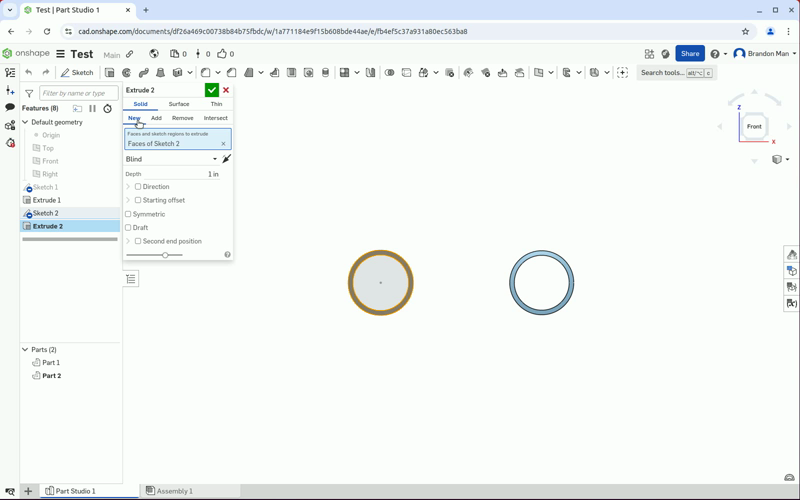
click(137, 120)
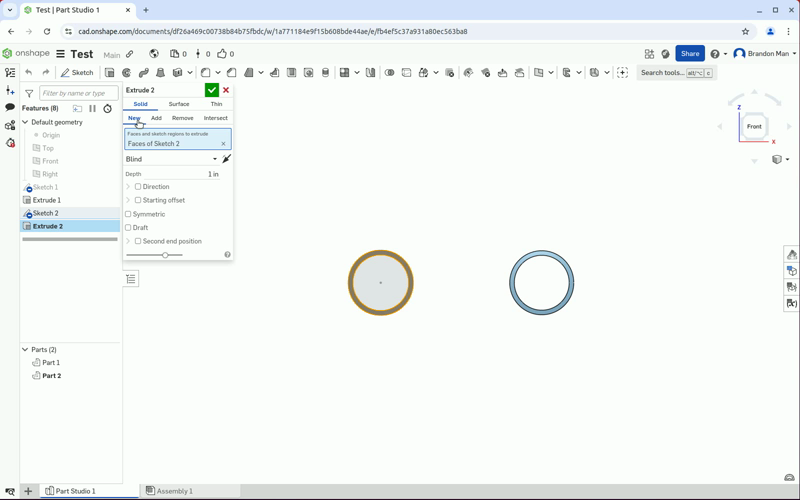
key(tab, 4)
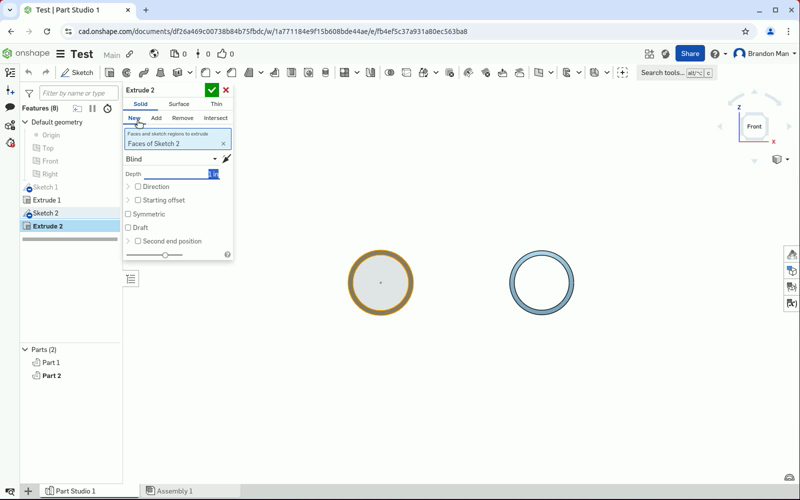
text(3.611)
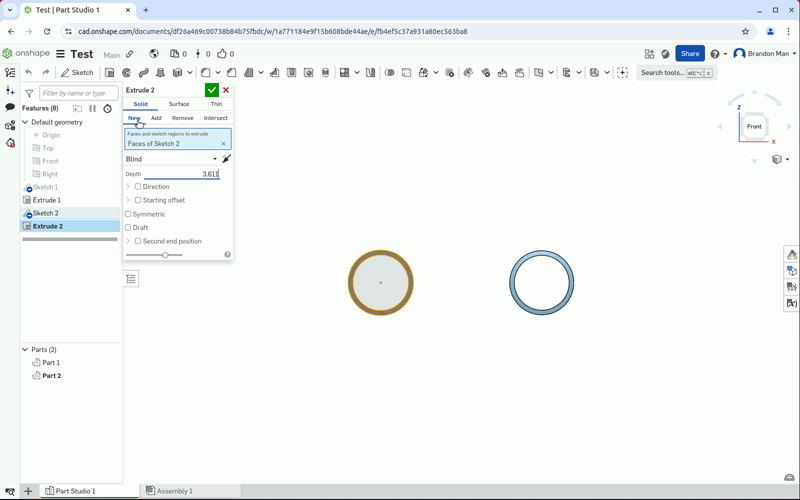
key(enter)
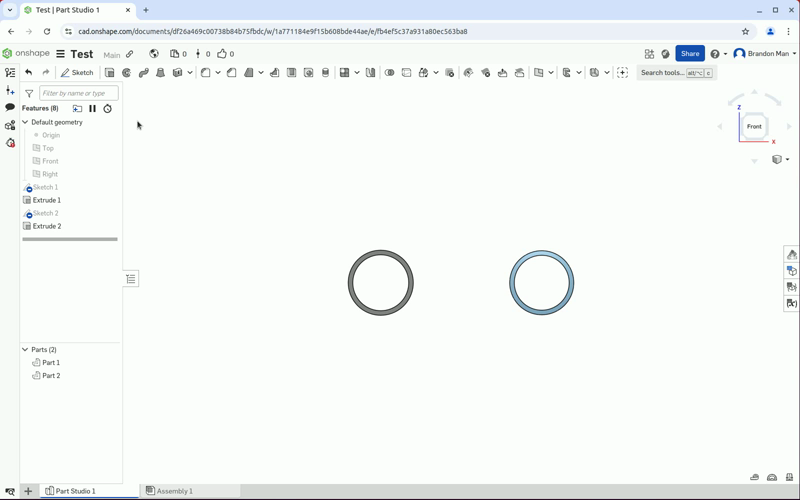
key(shift+h)
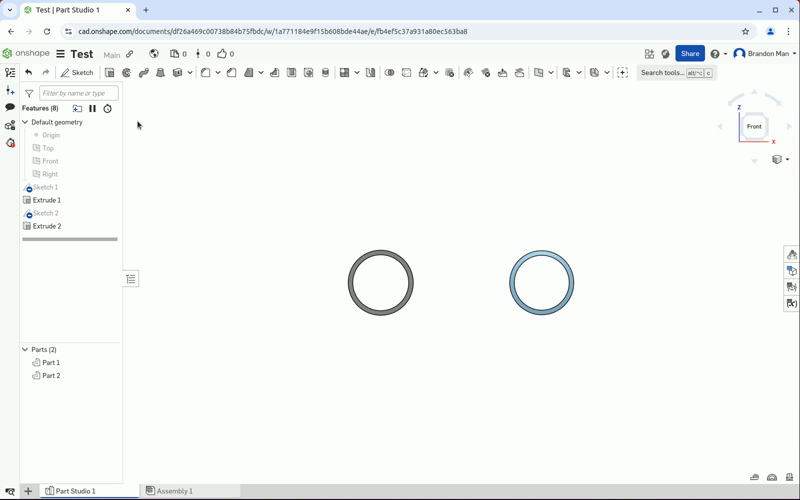
key(shift+h)
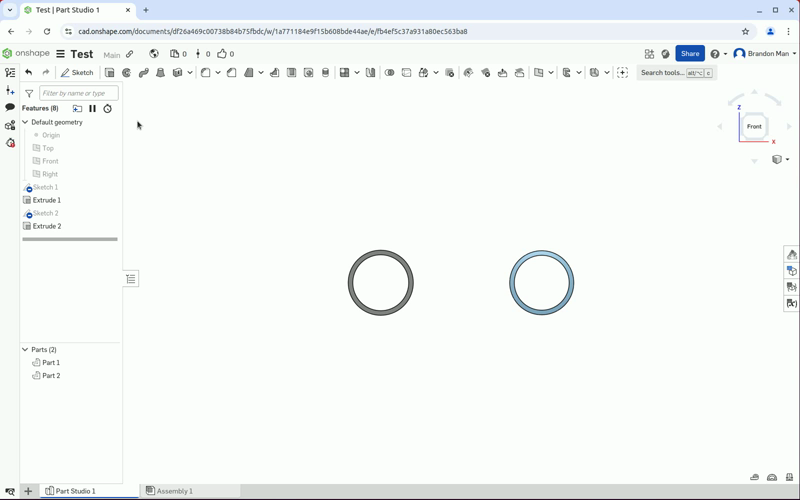
mouse_move(73, 189)
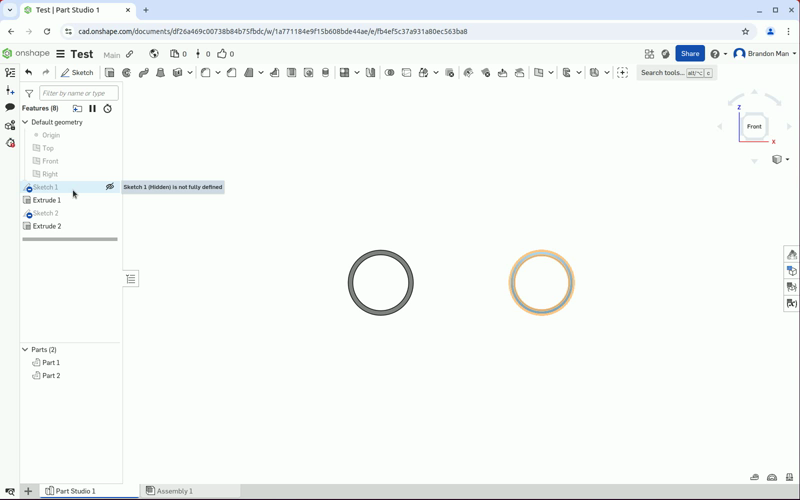
click(73, 189)
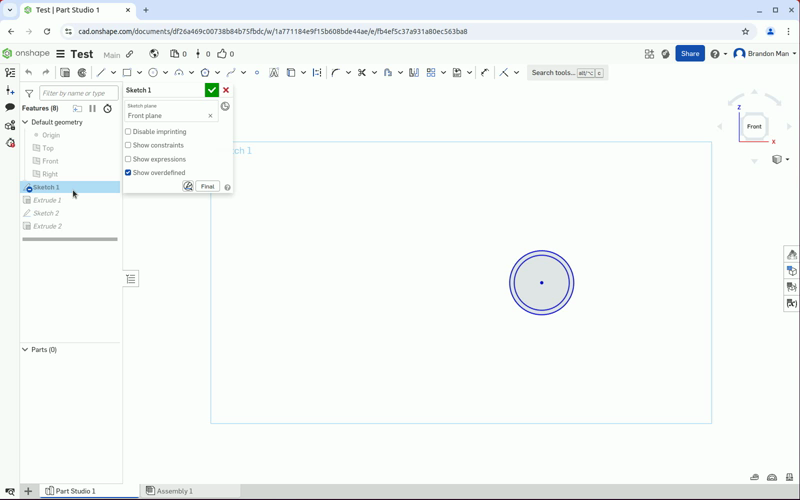
mouse_move(229, 92)
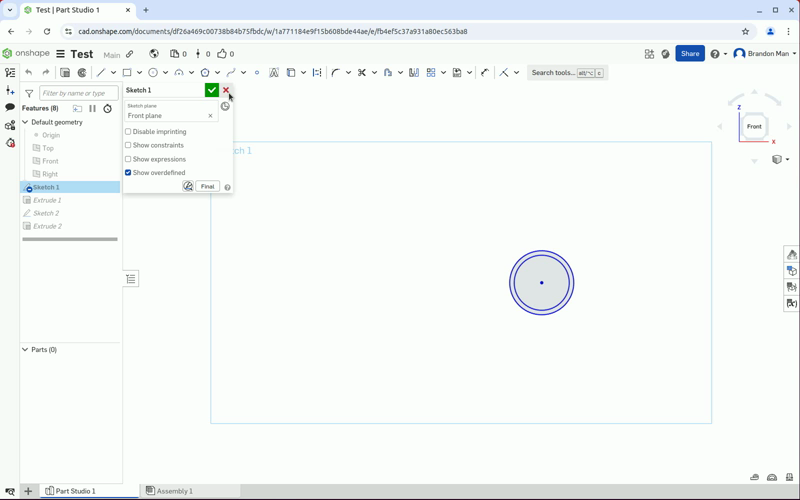
click(229, 92)
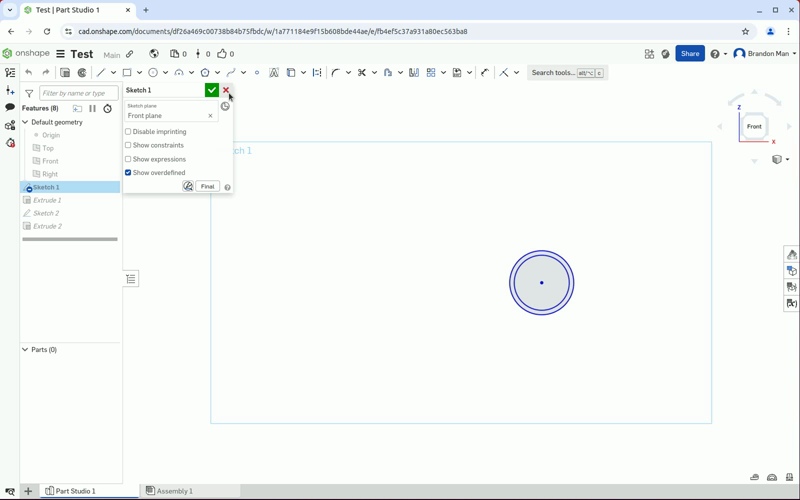
key(shift+s)
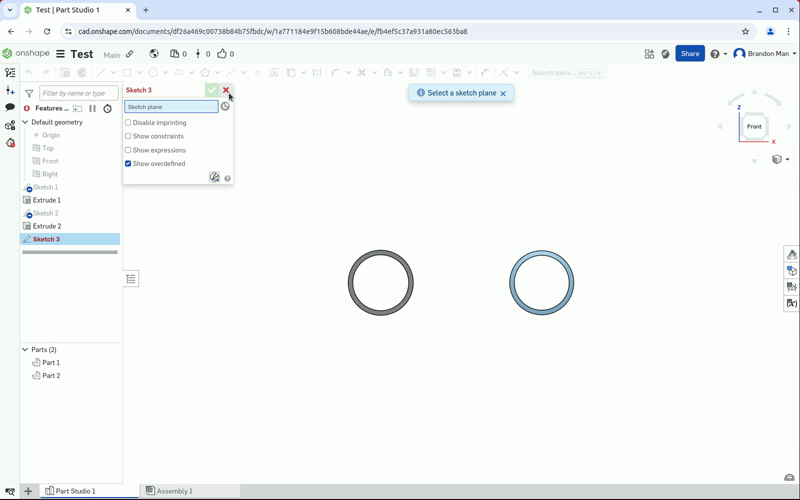
mouse_move(73, 163)
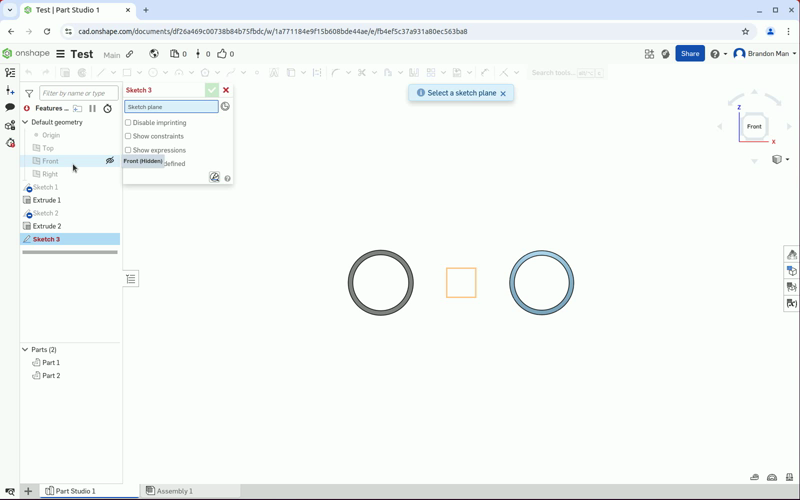
click(73, 163)
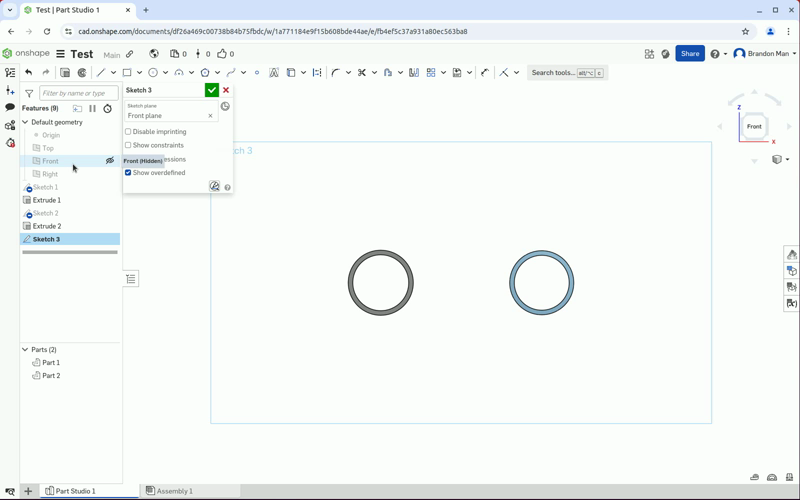
mouse_move(73, 352)
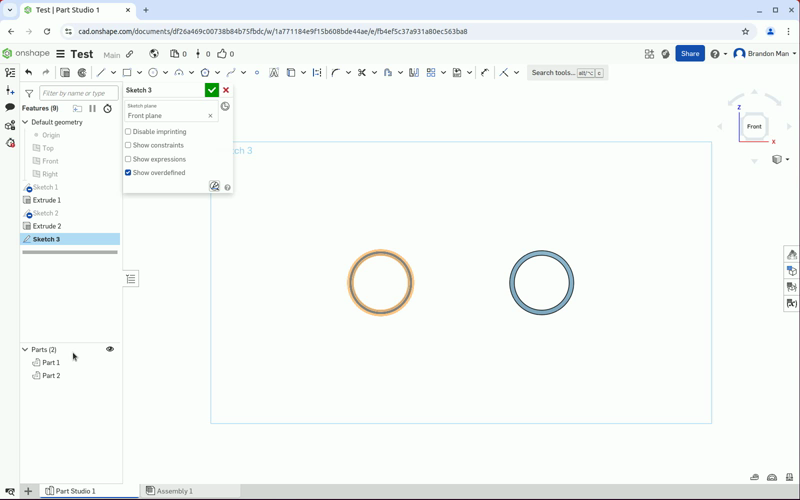
key(y)
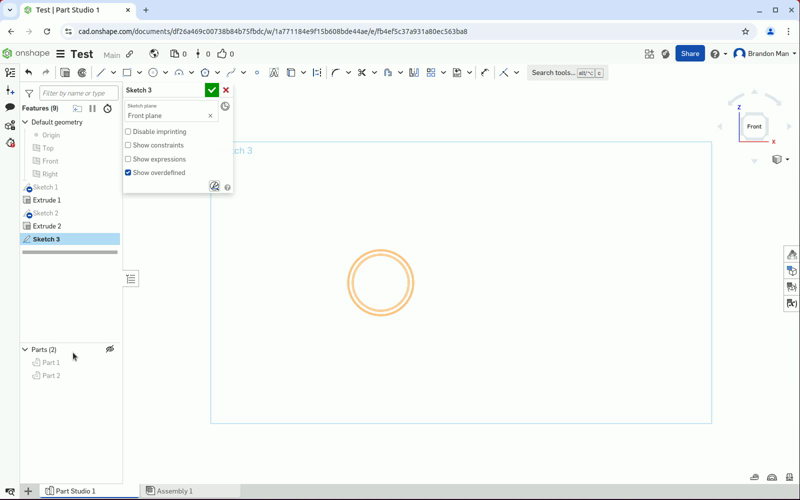
key(l)
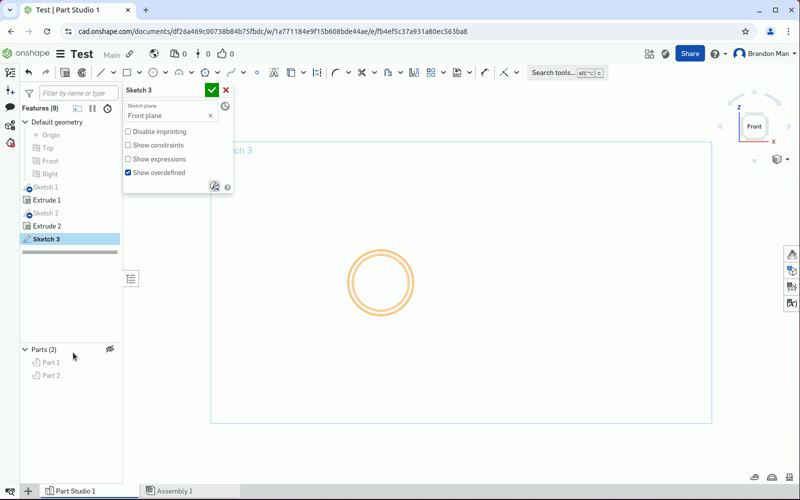
key_down(shift)
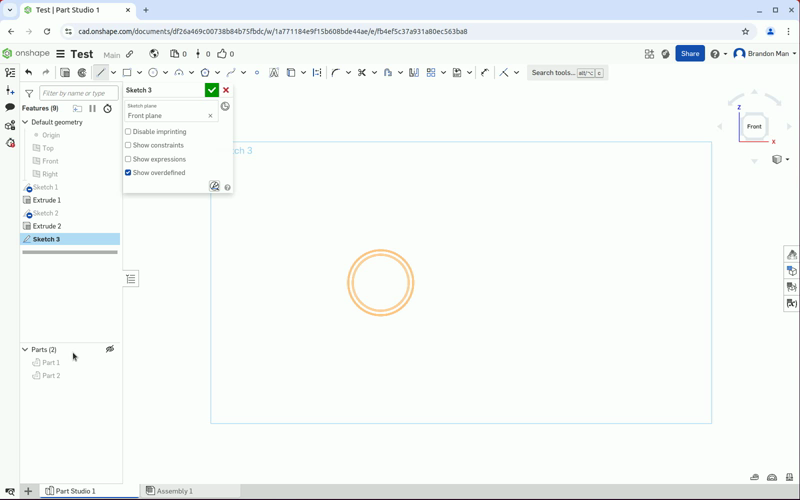
mouse_move(379, 314)
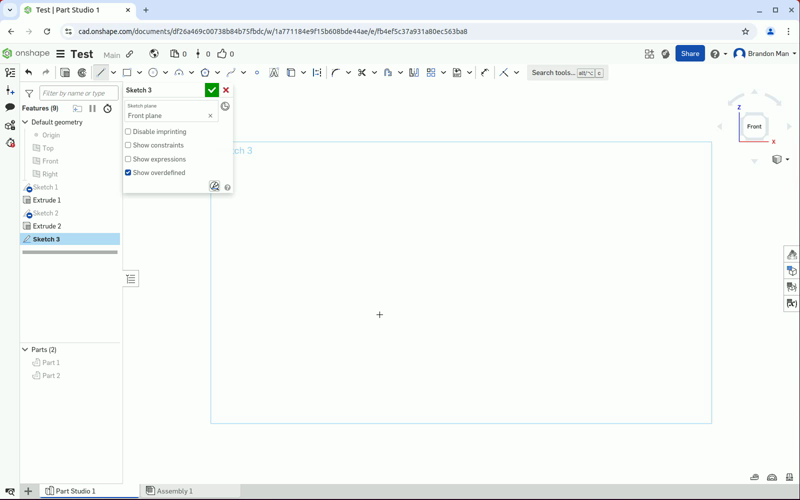
click(379, 314)
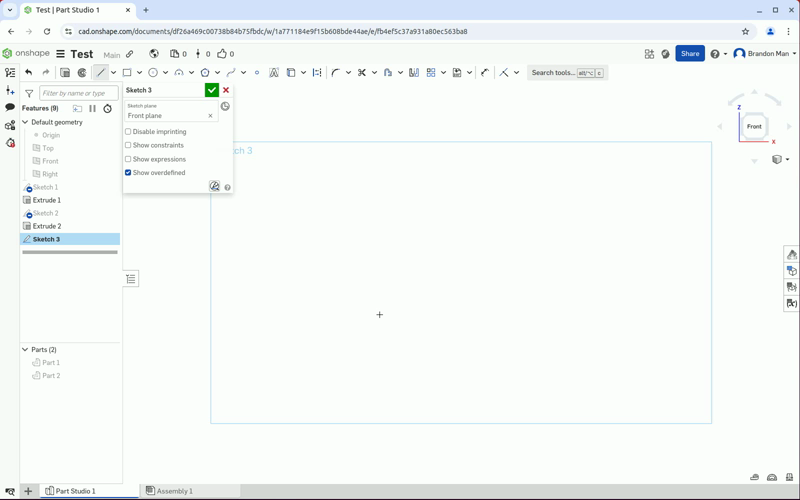
key_up(shift)
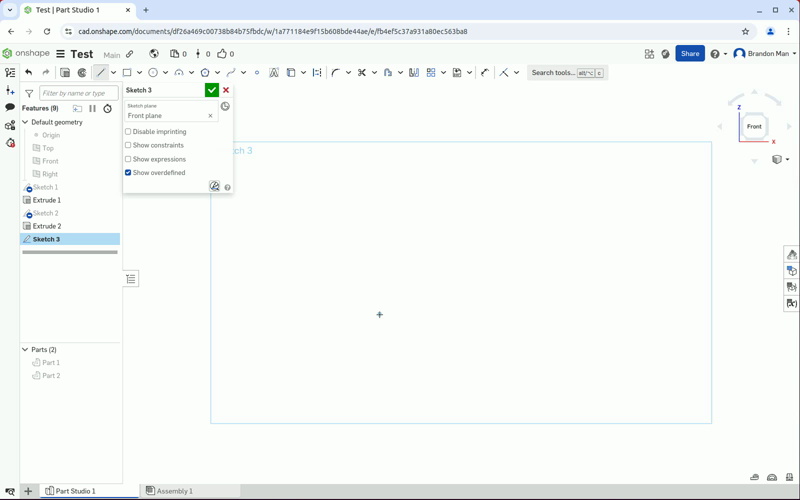
key_down(shift)
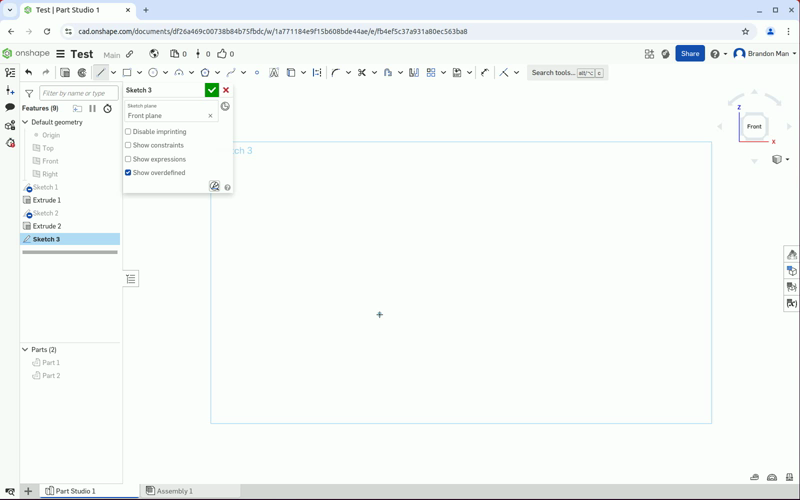
mouse_move(540, 314)
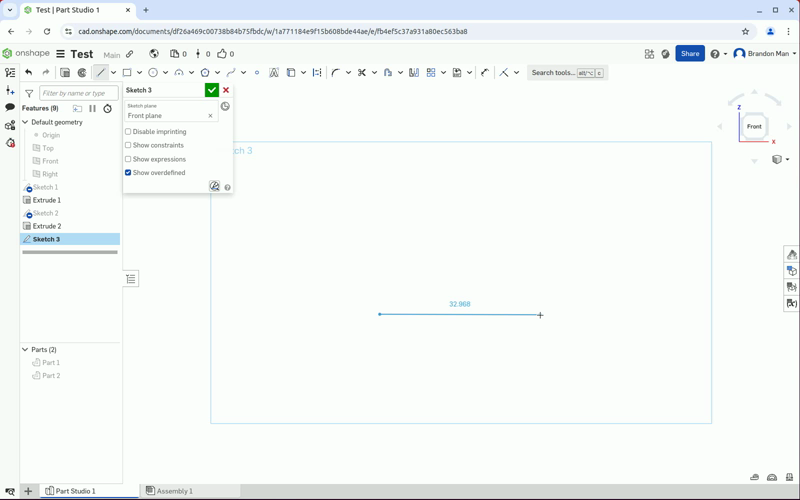
click(540, 314)
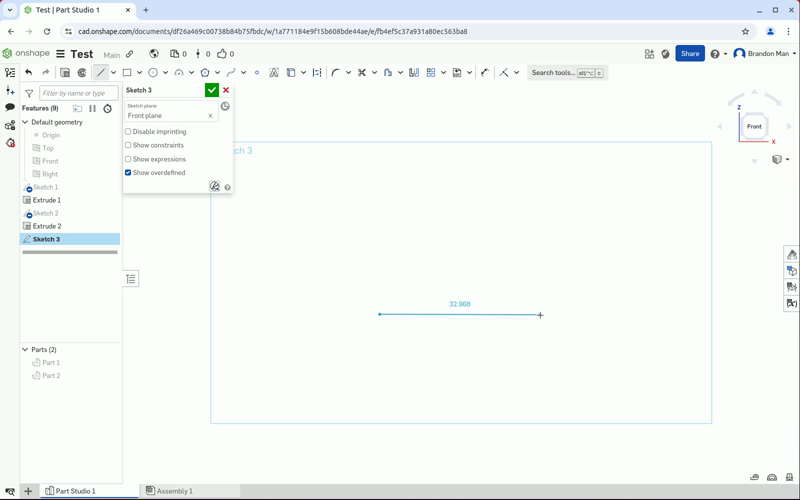
key_up(shift)
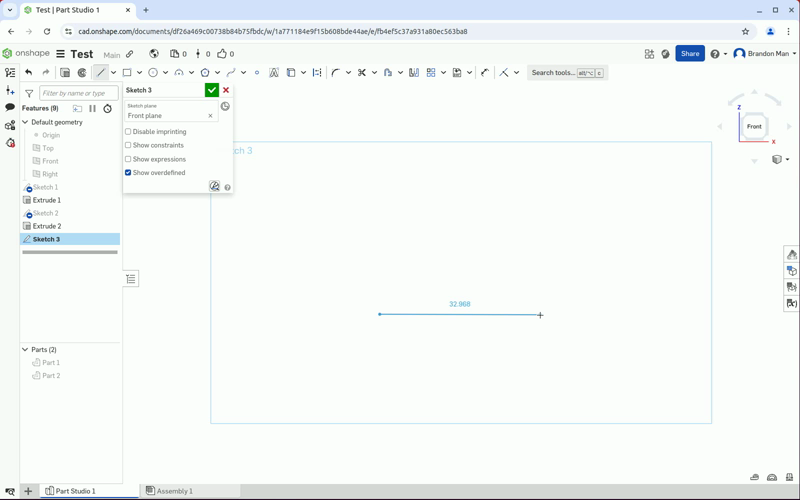
key(esc)
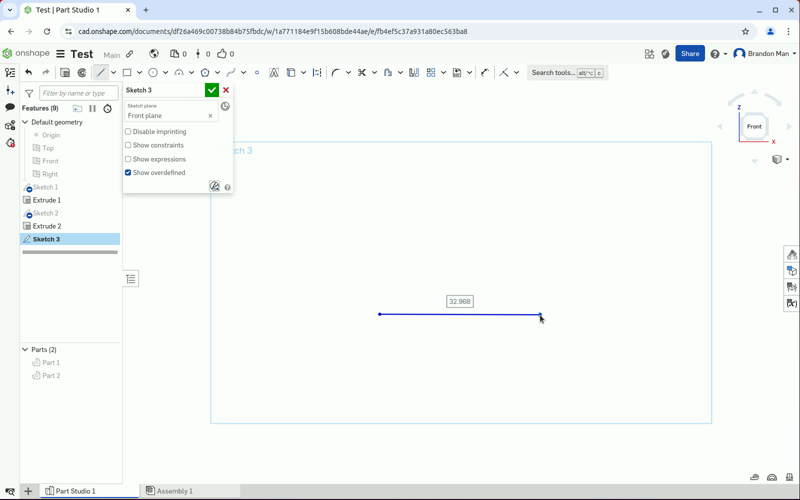
key(a)
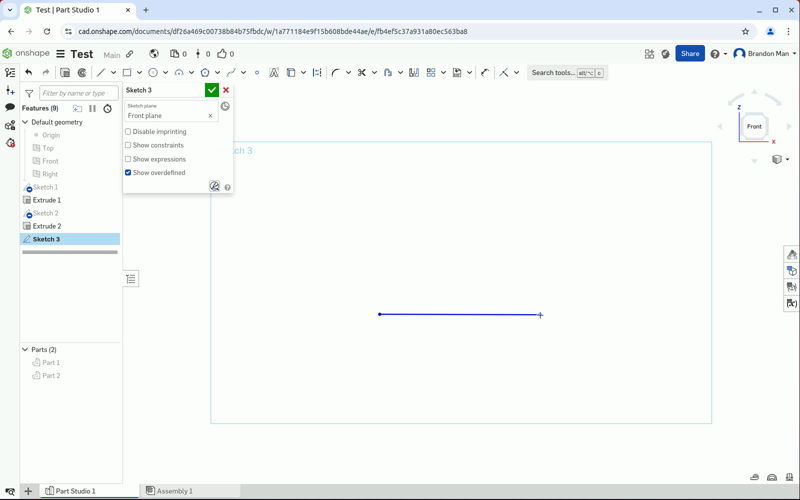
mouse_move(540, 314)
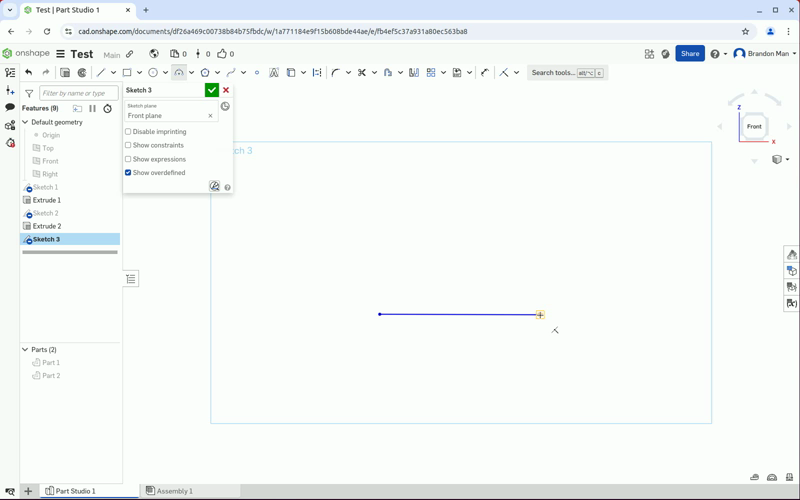
click(540, 314)
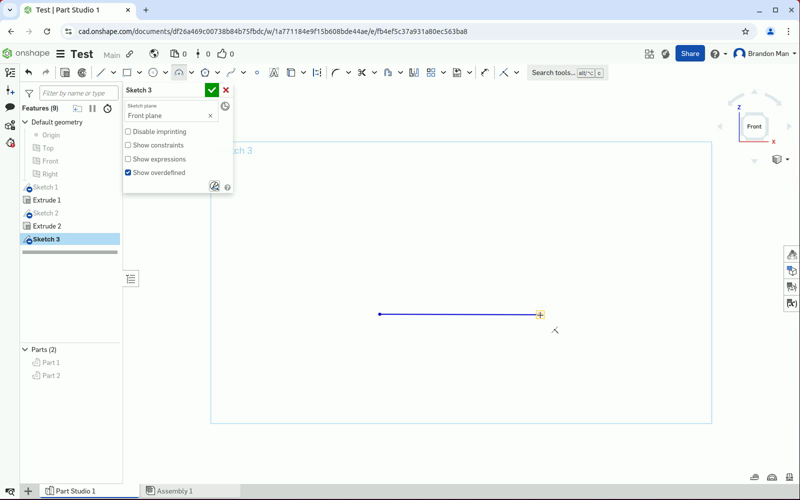
key_down(shift)
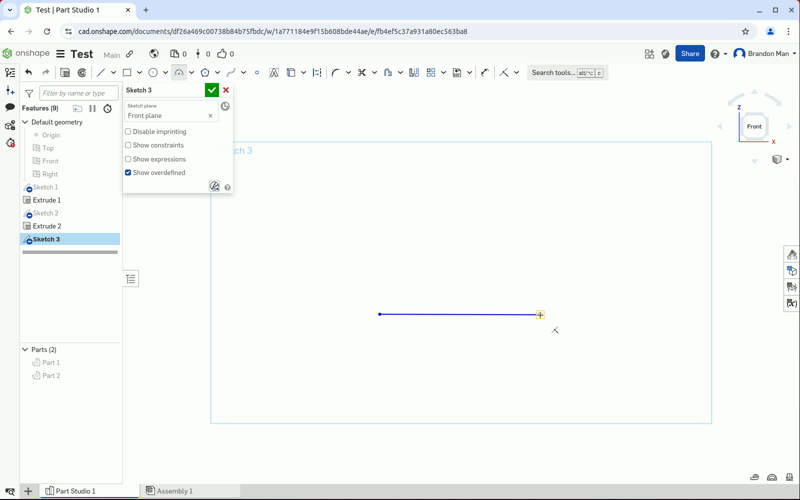
mouse_move(540, 250)
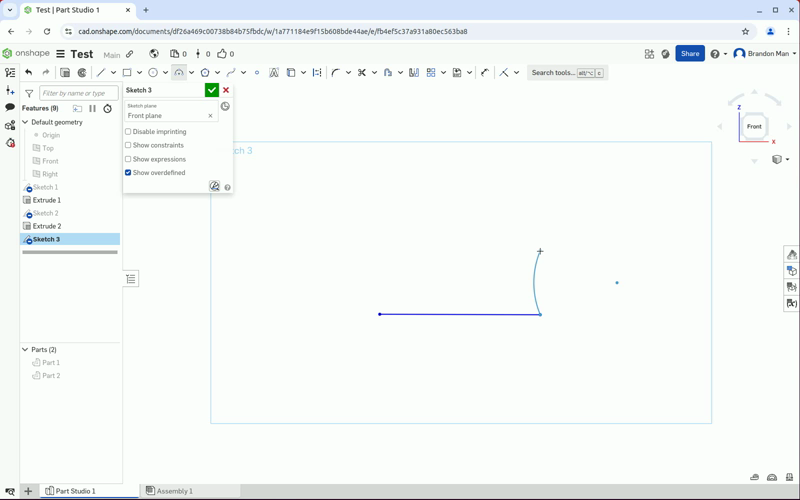
click(540, 250)
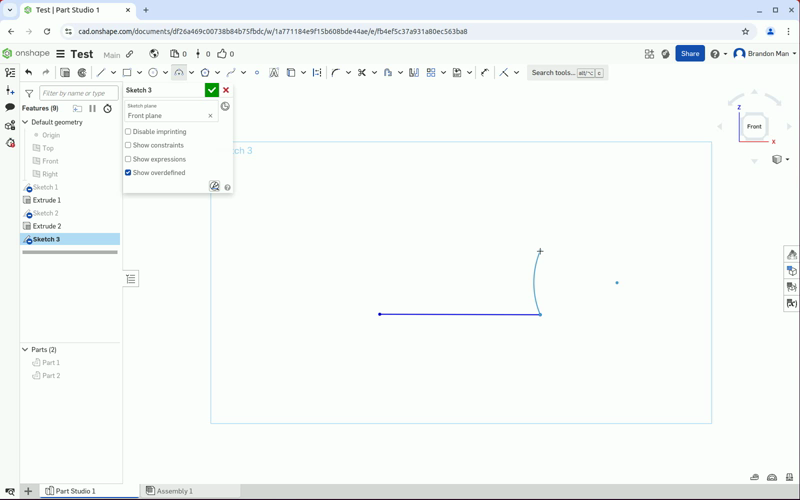
mouse_move(507, 282)
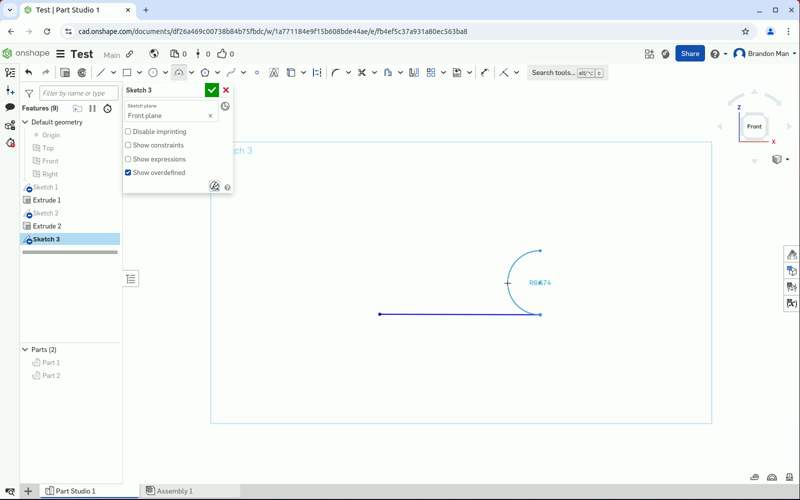
click(507, 282)
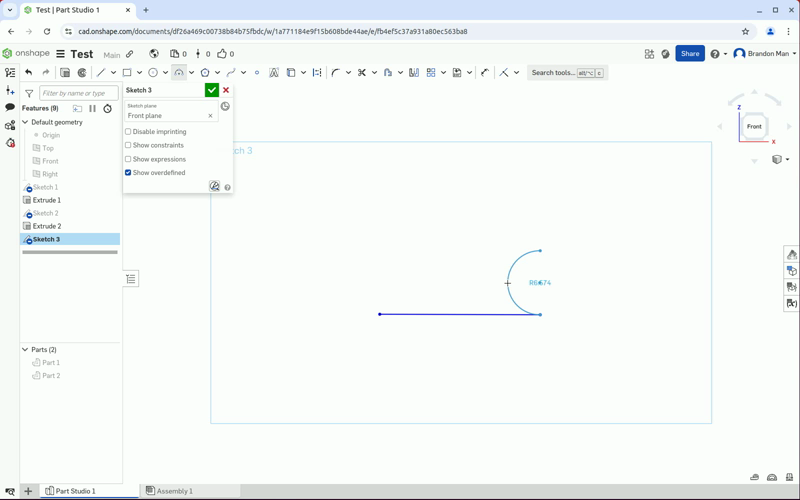
key_up(shift)
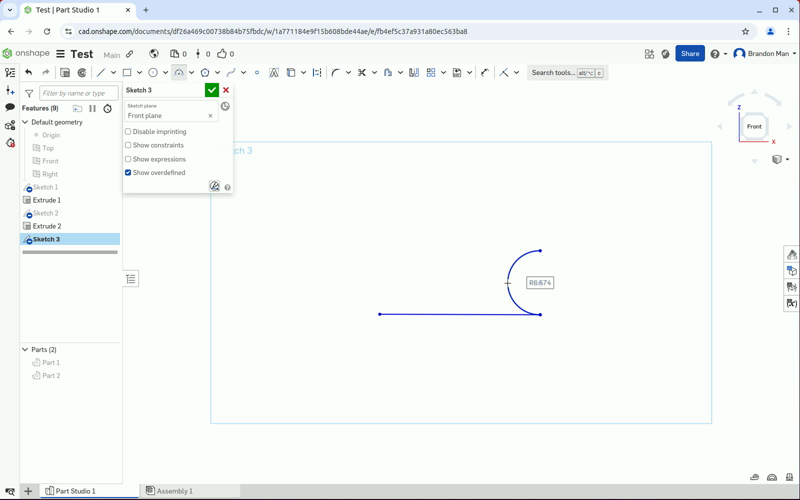
key(esc)
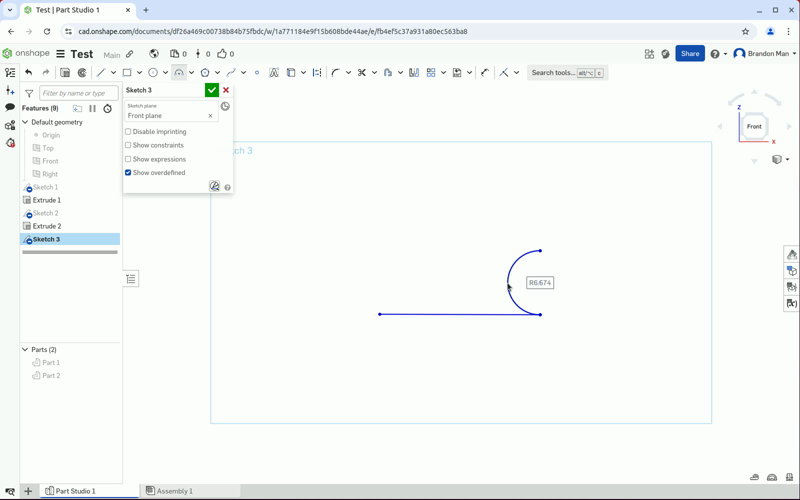
key(l)
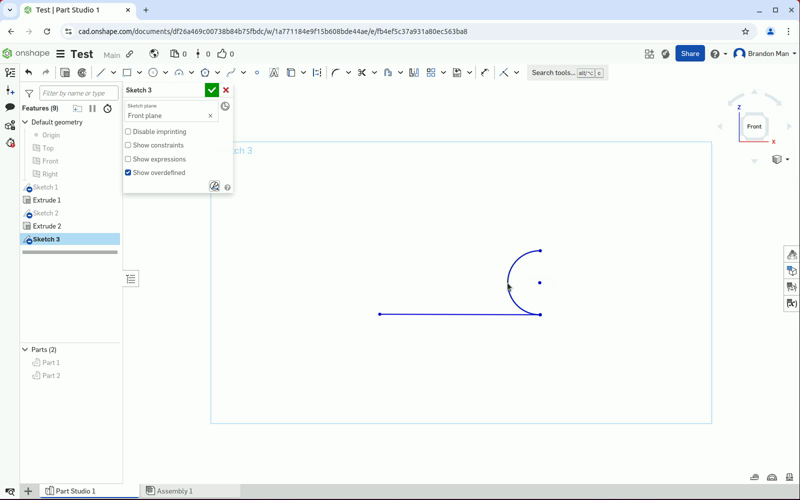
mouse_move(540, 250)
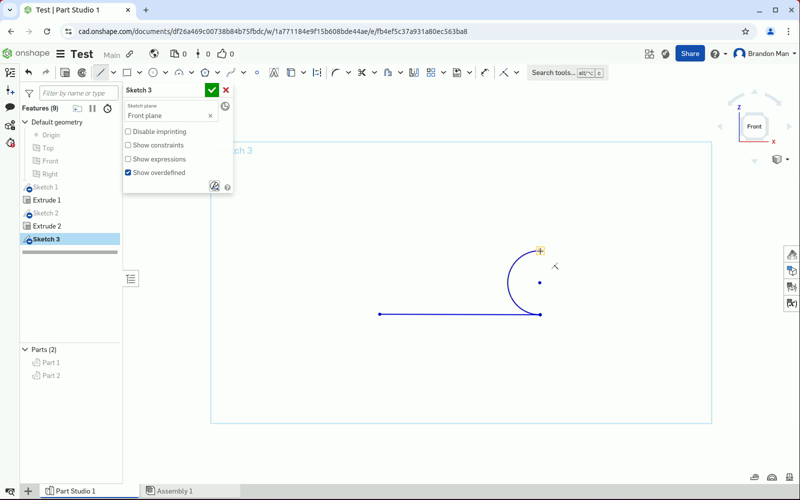
click(540, 250)
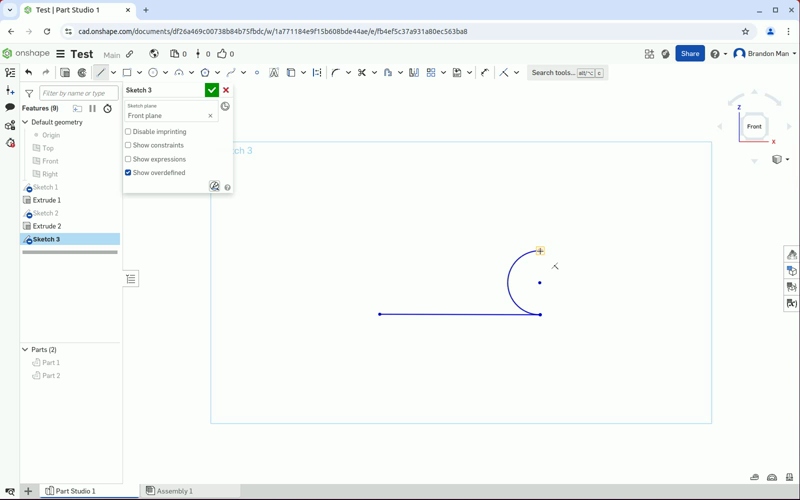
key_down(shift)
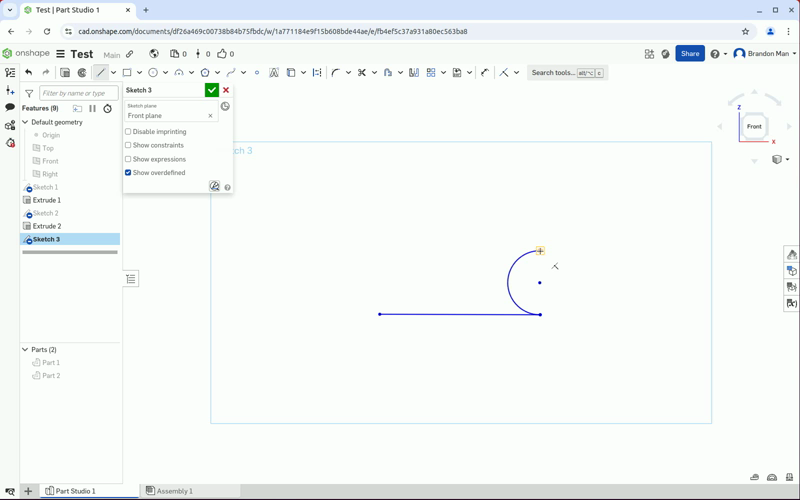
mouse_move(379, 250)
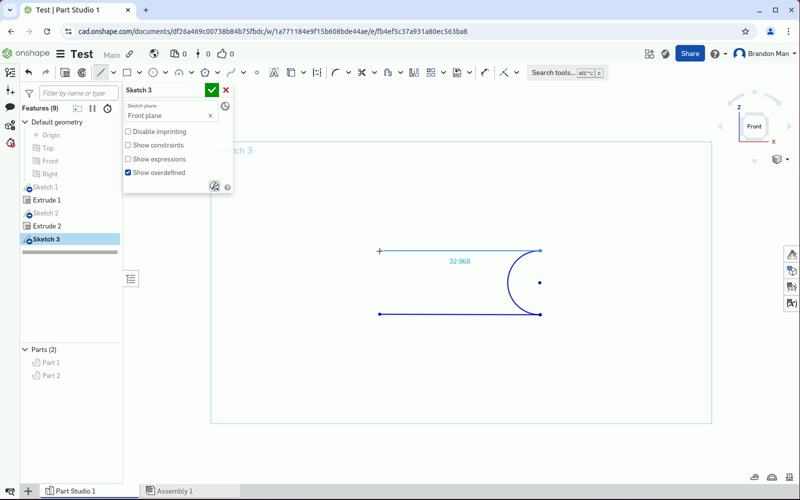
click(379, 250)
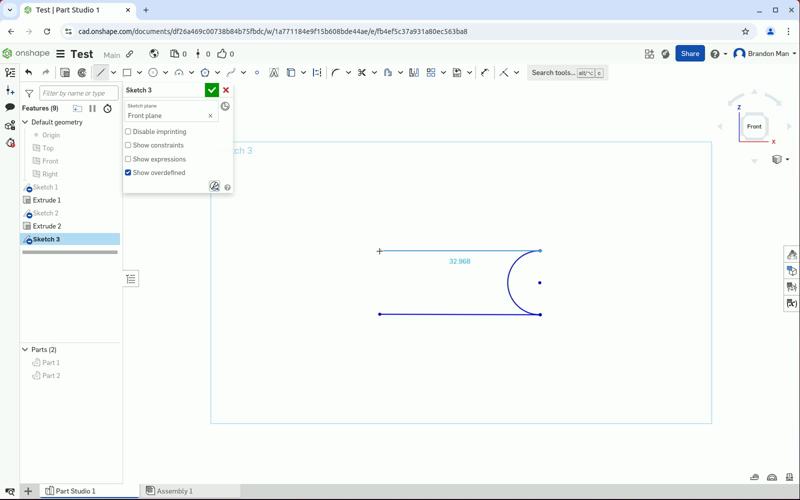
key_up(shift)
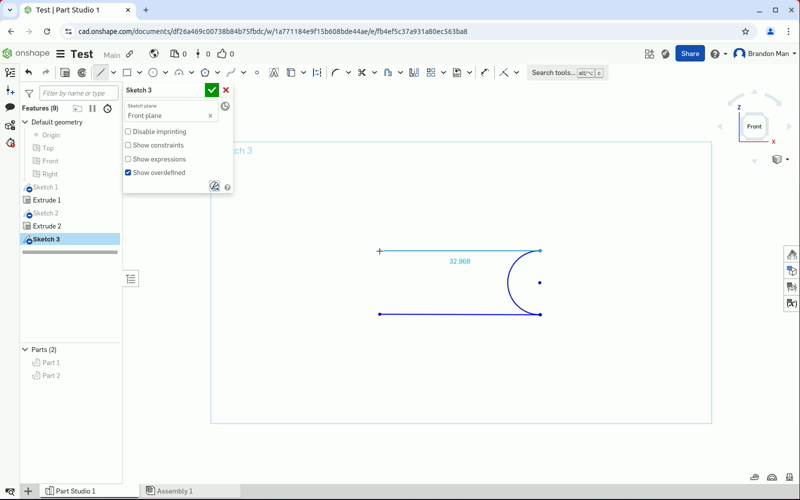
key(esc)
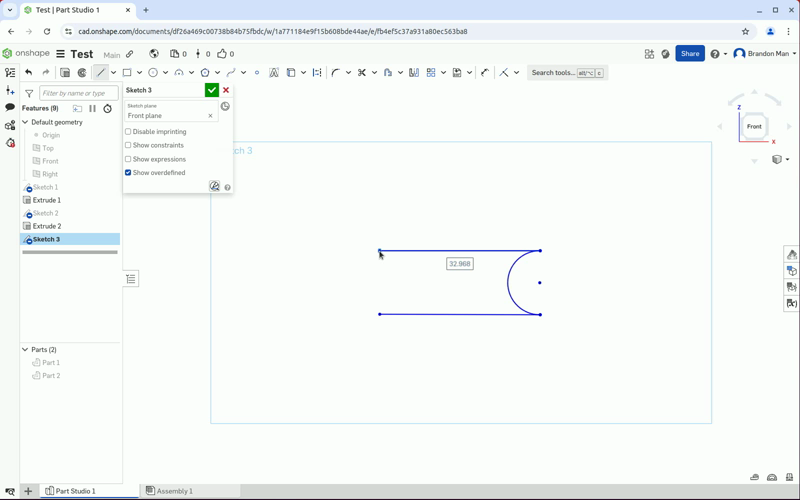
key(a)
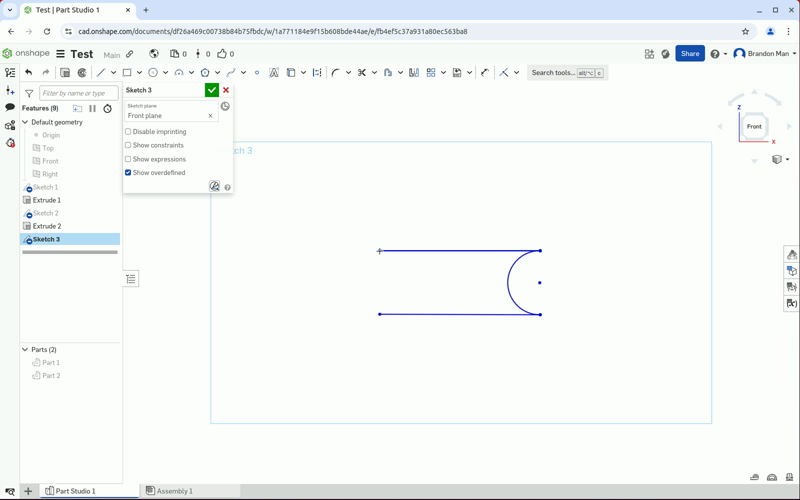
mouse_move(379, 250)
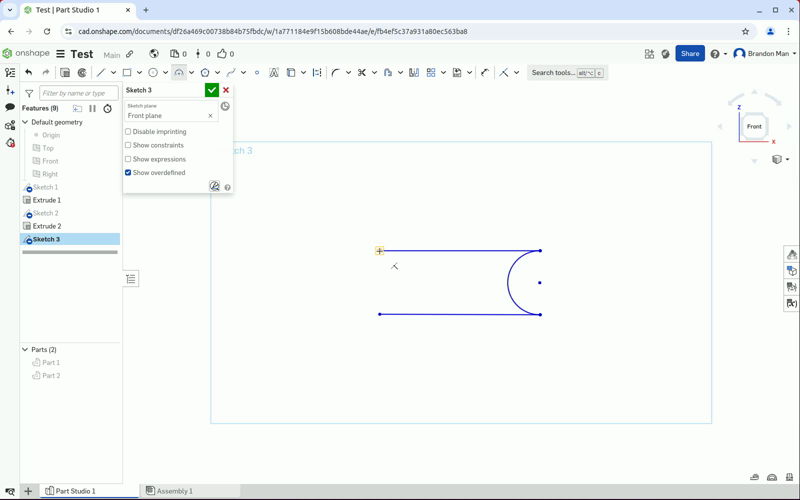
click(379, 250)
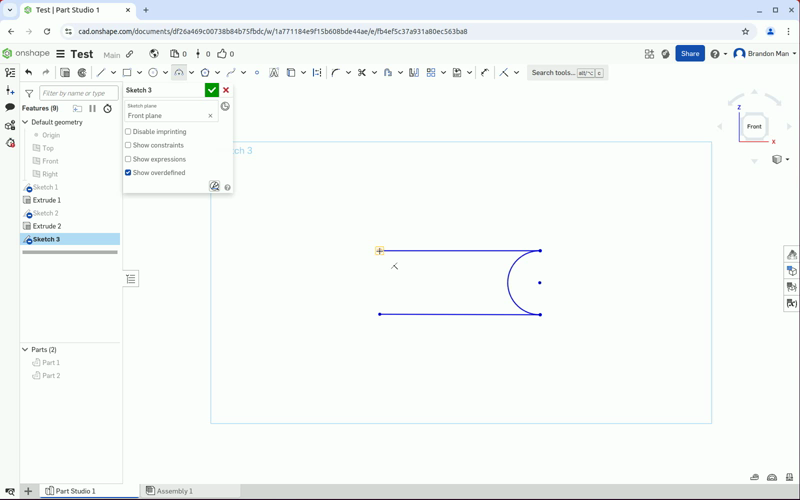
mouse_move(379, 314)
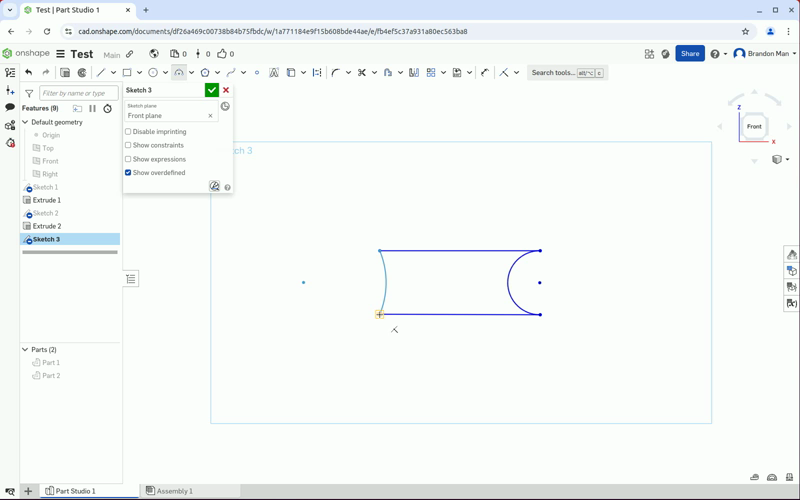
click(379, 314)
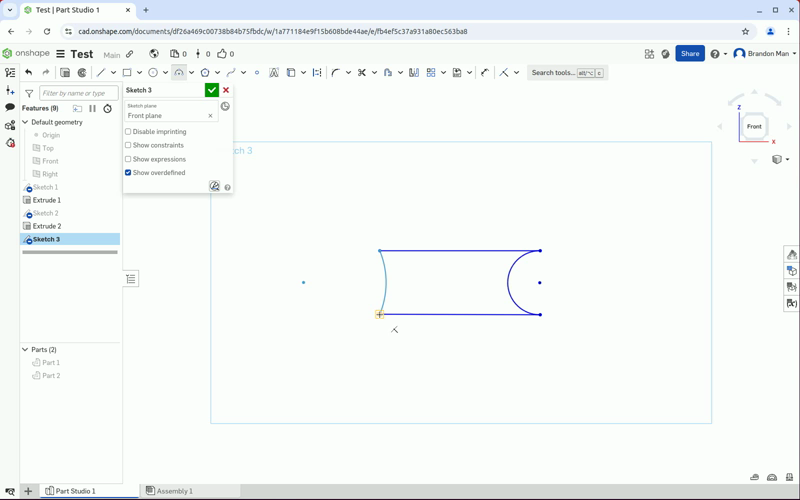
key_down(shift)
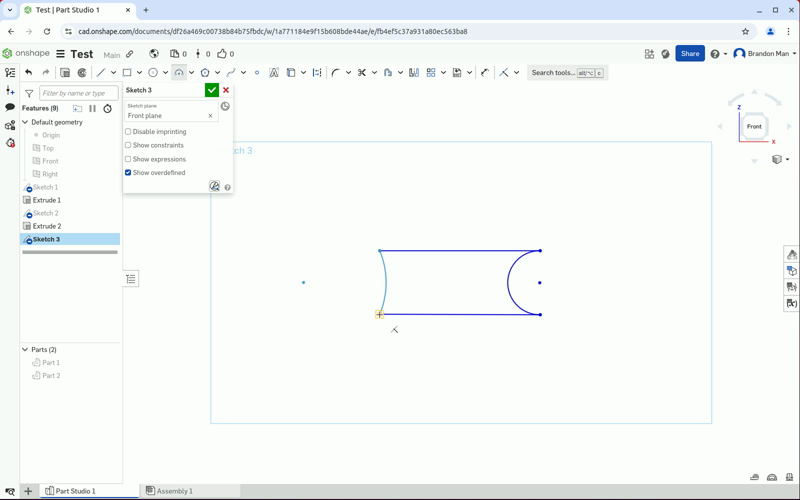
mouse_move(411, 282)
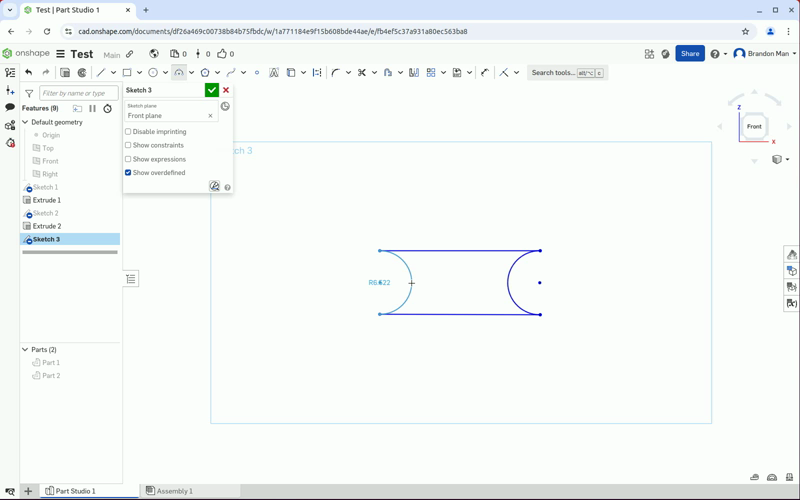
click(411, 282)
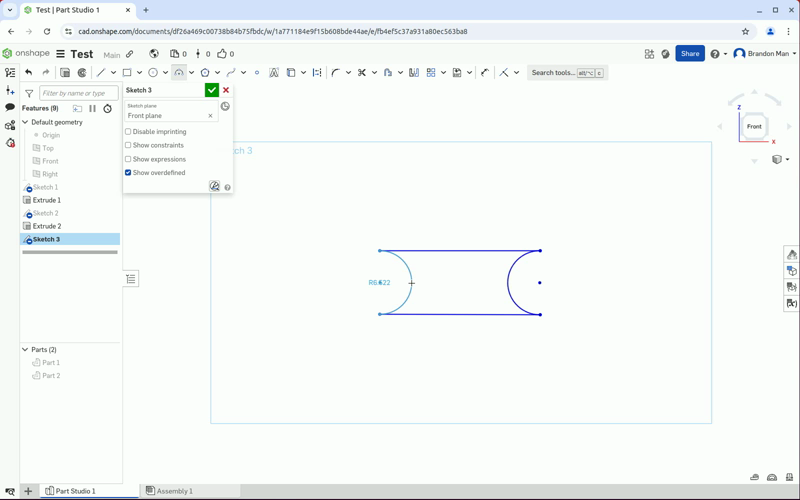
key_up(shift)
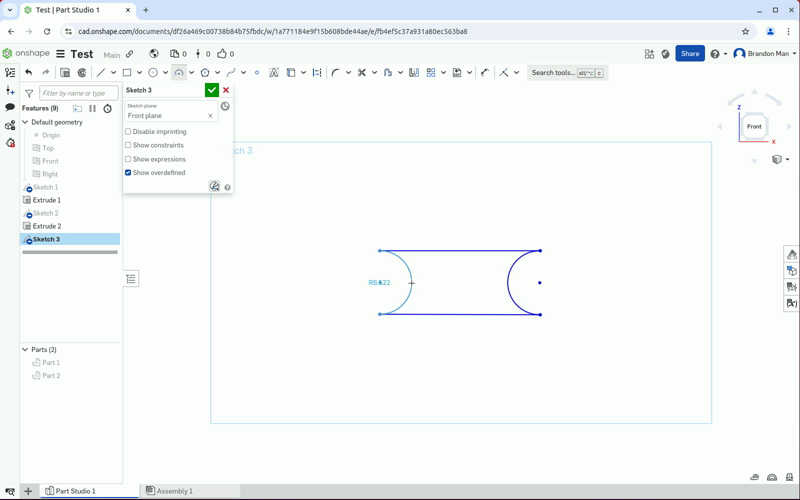
key(esc)
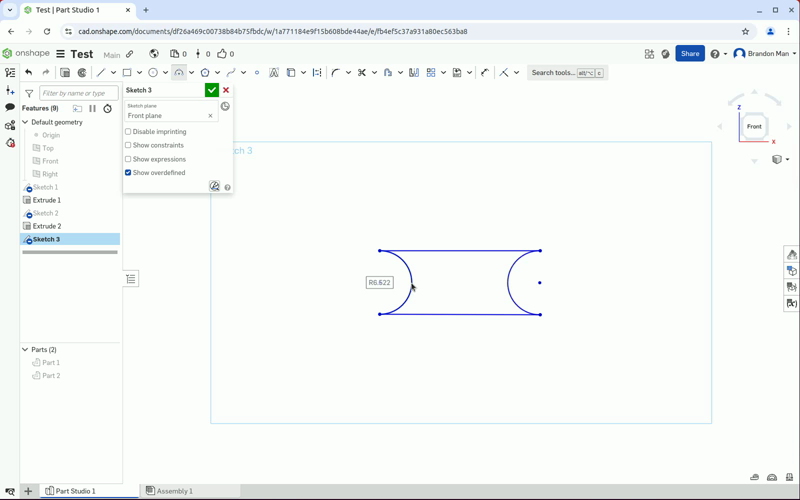
key(c)
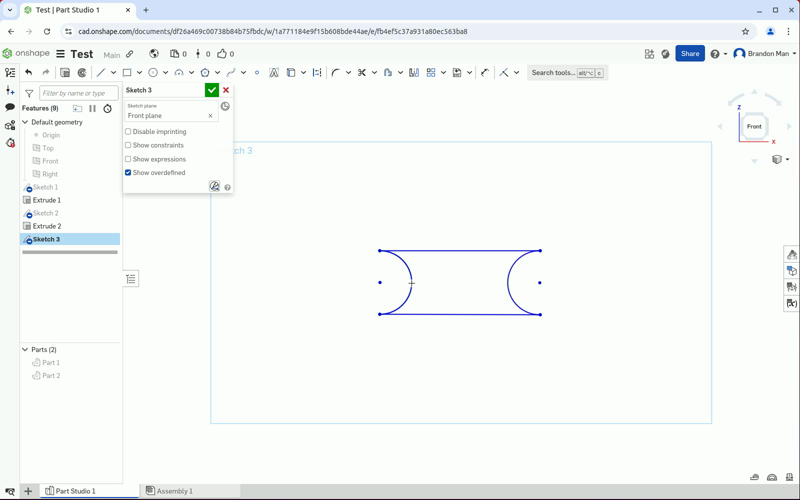
key_down(shift)
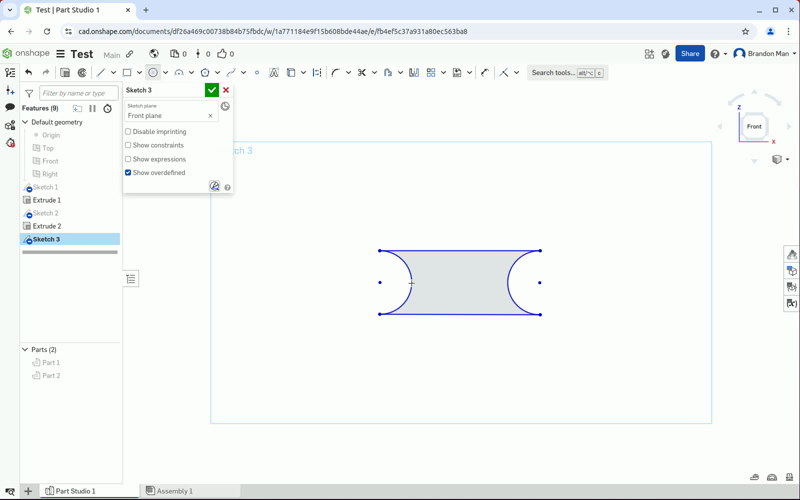
mouse_move(460, 282)
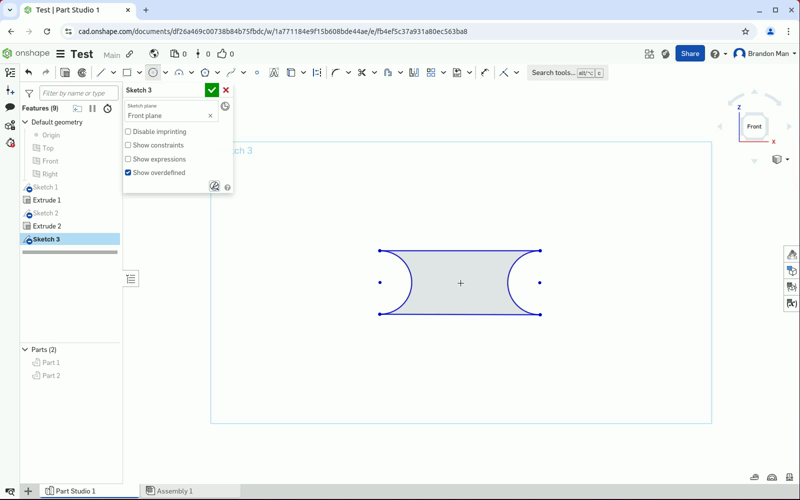
click(460, 282)
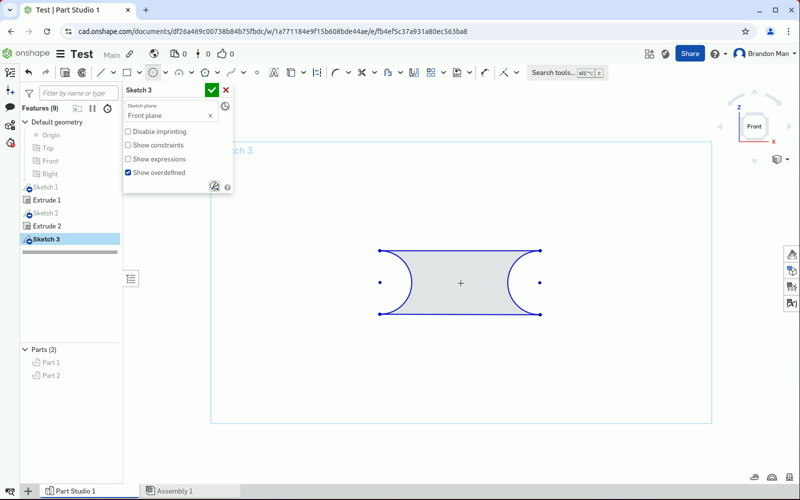
key_up(shift)
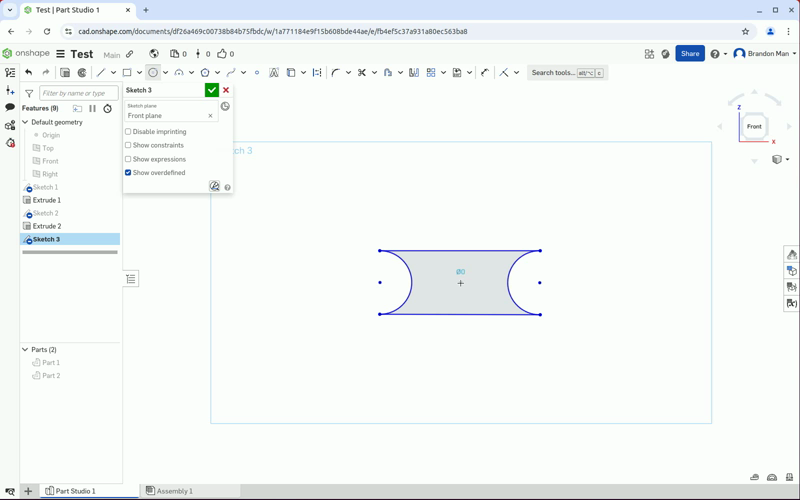
mouse_move(487, 282)
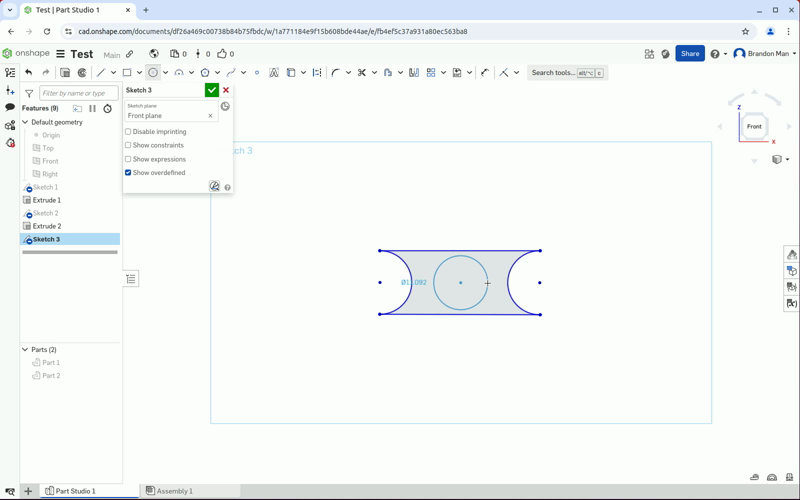
click(487, 282)
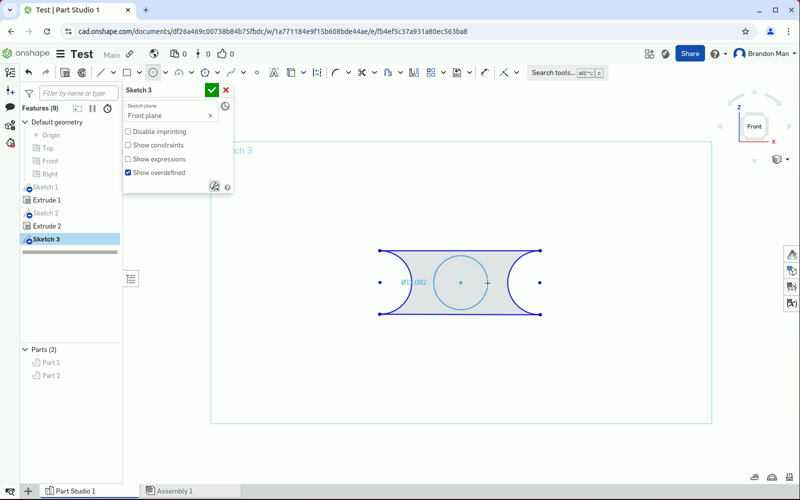
key(esc)
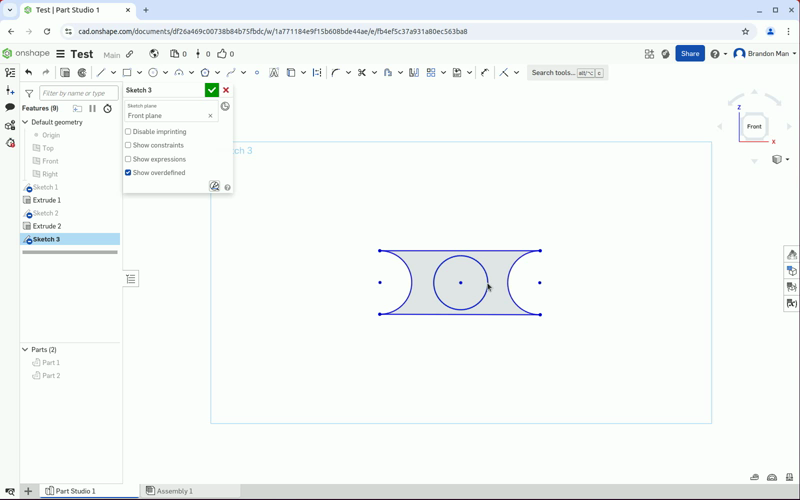
mouse_move(424, 295)
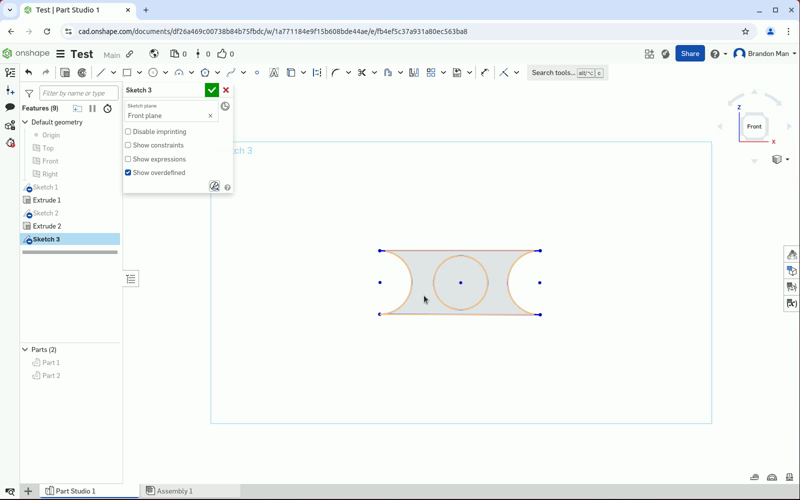
click(424, 295)
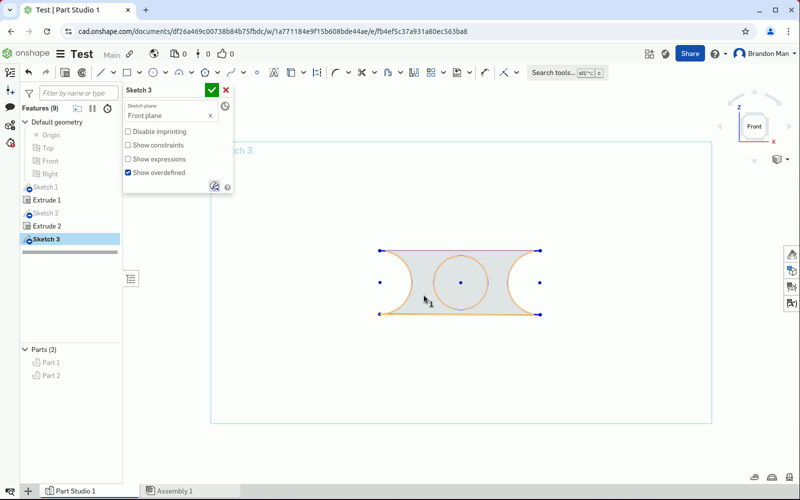
mouse_move(73, 352)
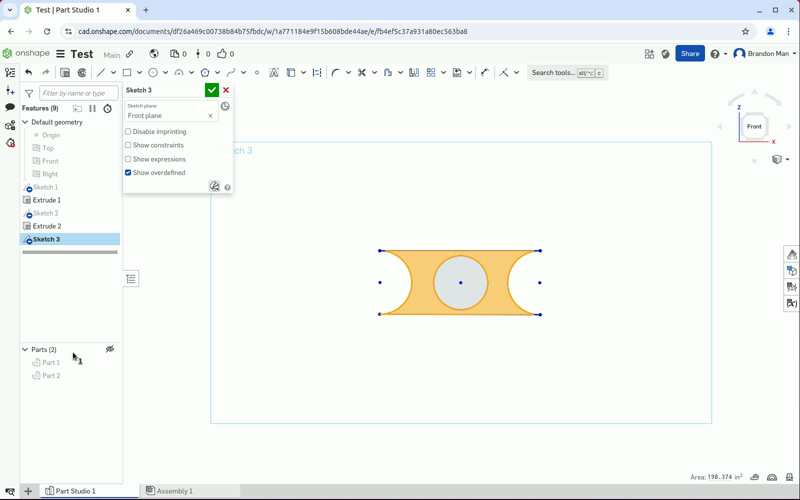
key(shift+y)
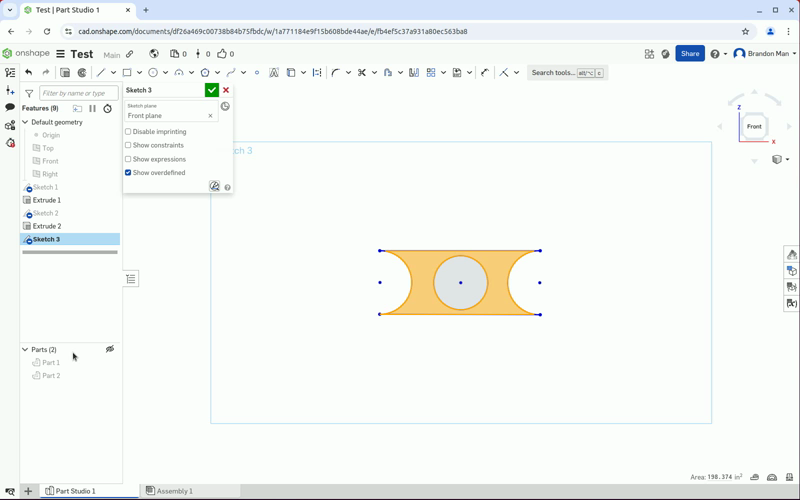
key(shift+e)
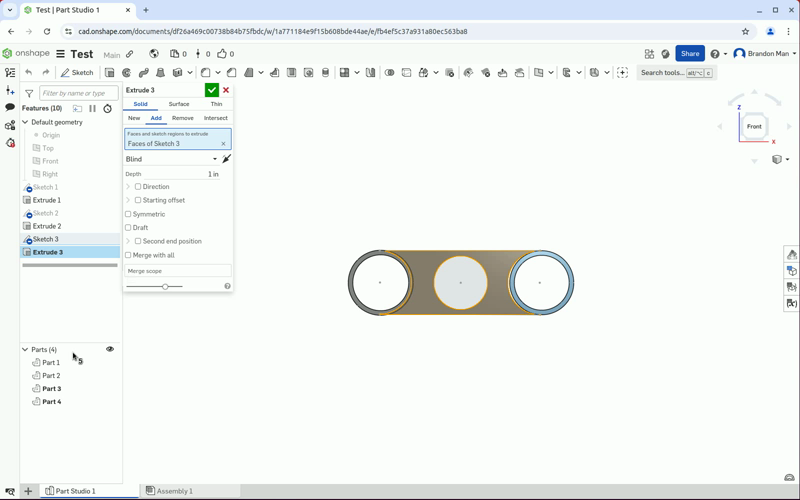
mouse_move(143, 106)
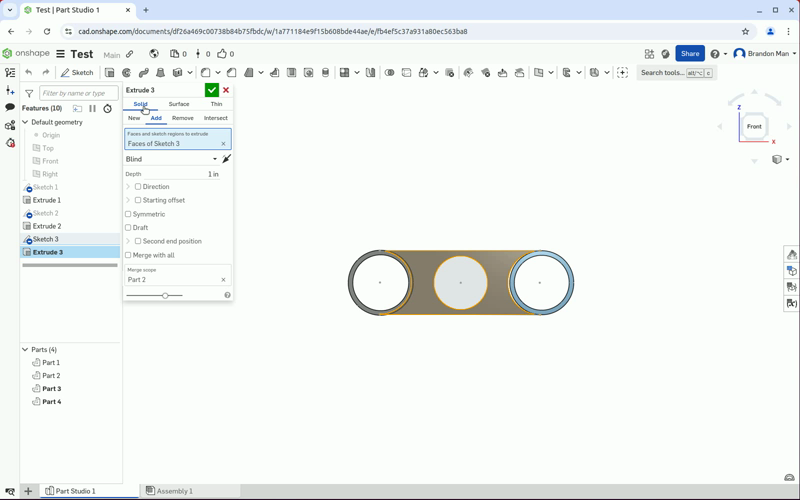
click(143, 106)
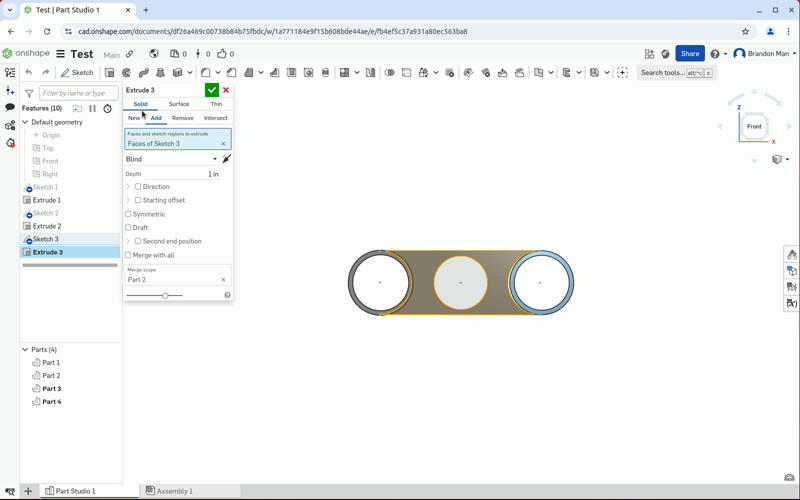
mouse_move(137, 120)
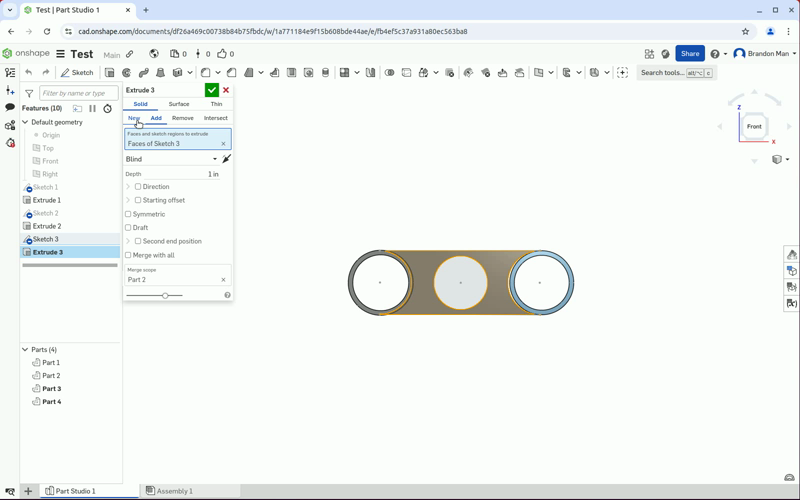
click(137, 120)
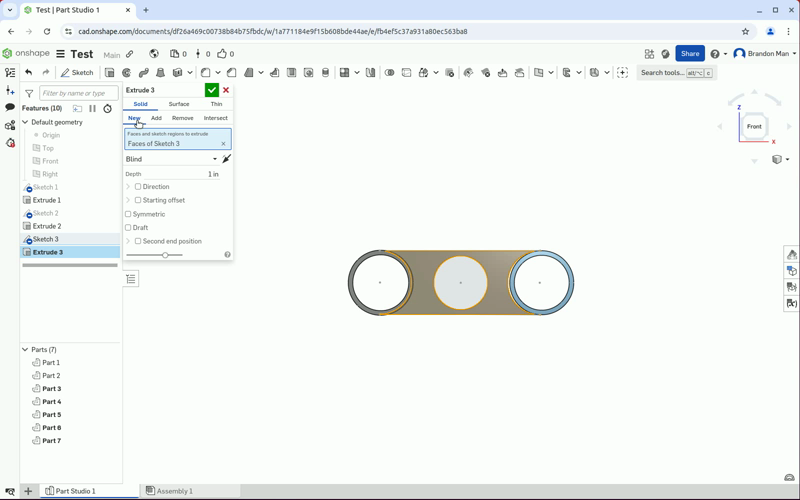
key(tab, 4)
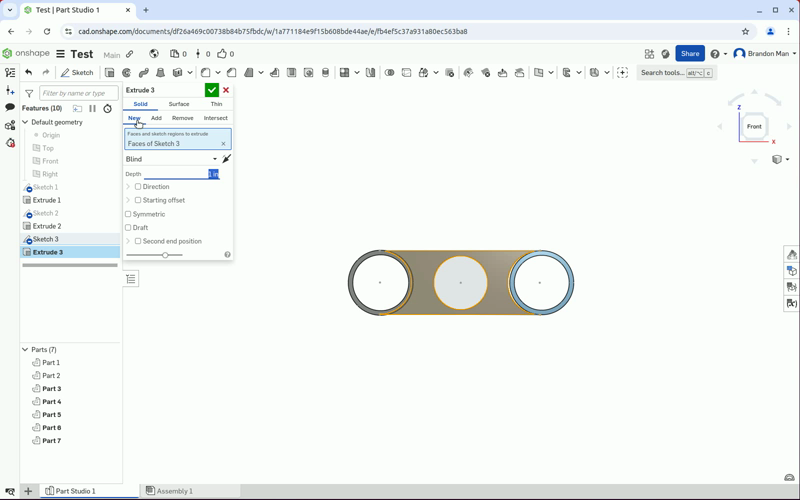
text(3.611)
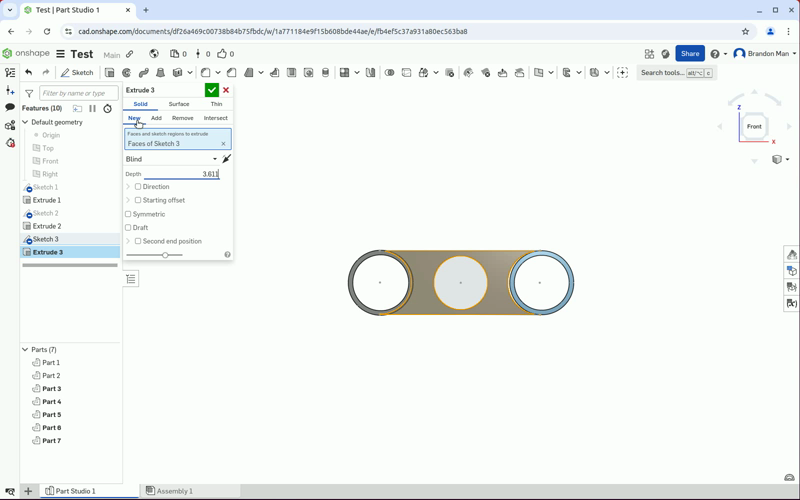
key(enter)
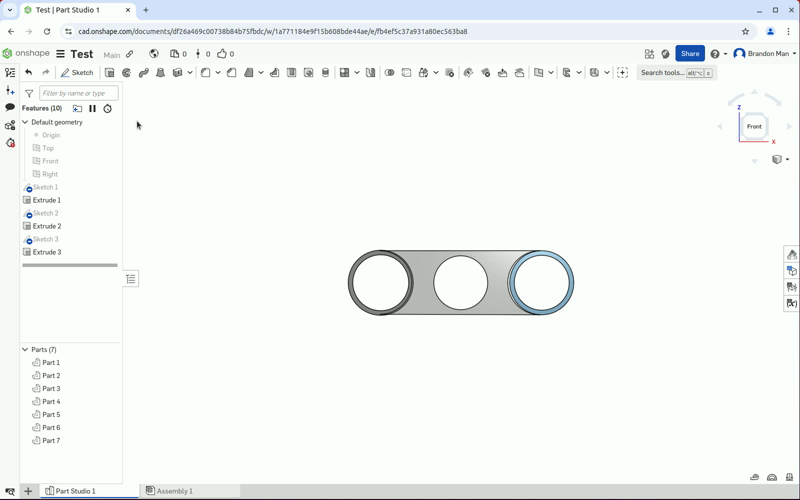
key(shift+h)
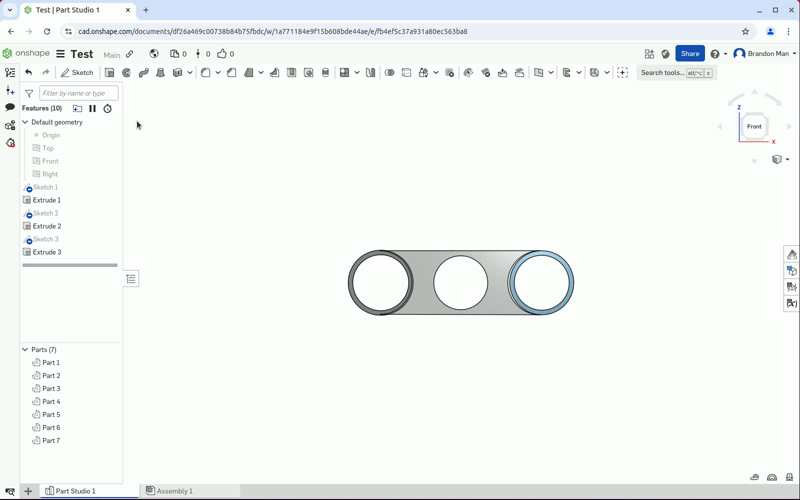
key(shift+h)
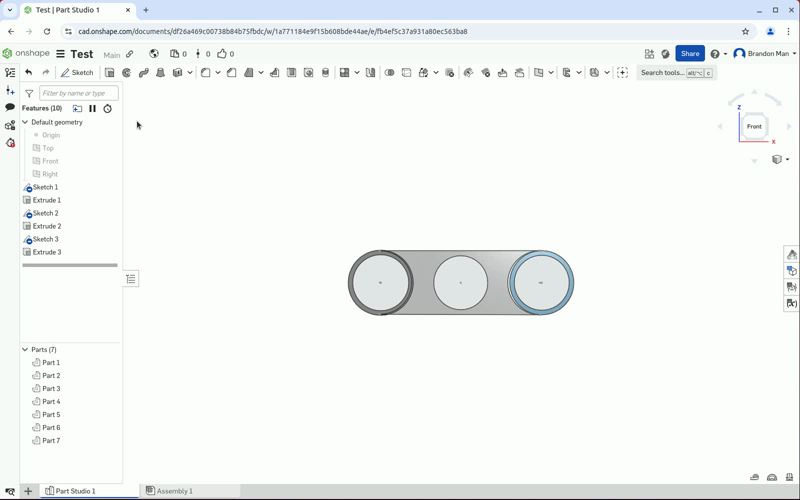
key(shift+7)
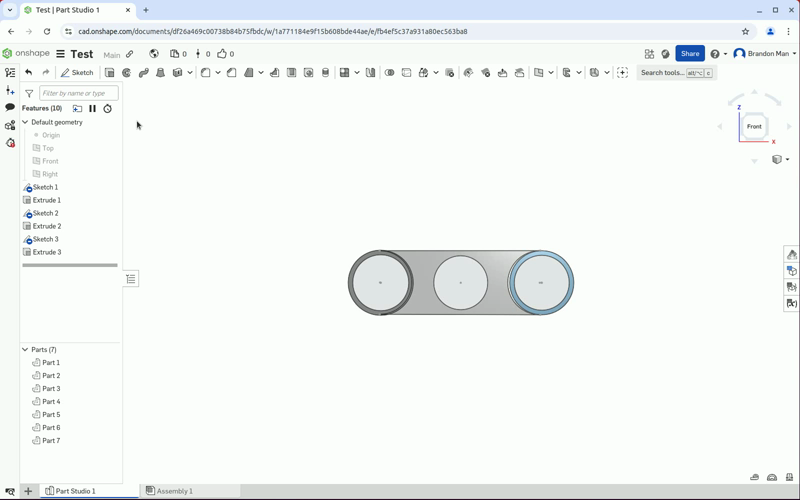
key(left, 2)
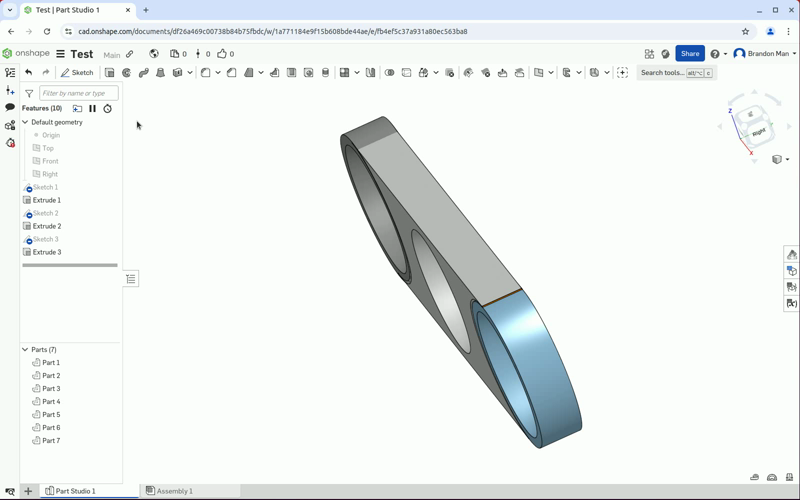
key(down, 2)
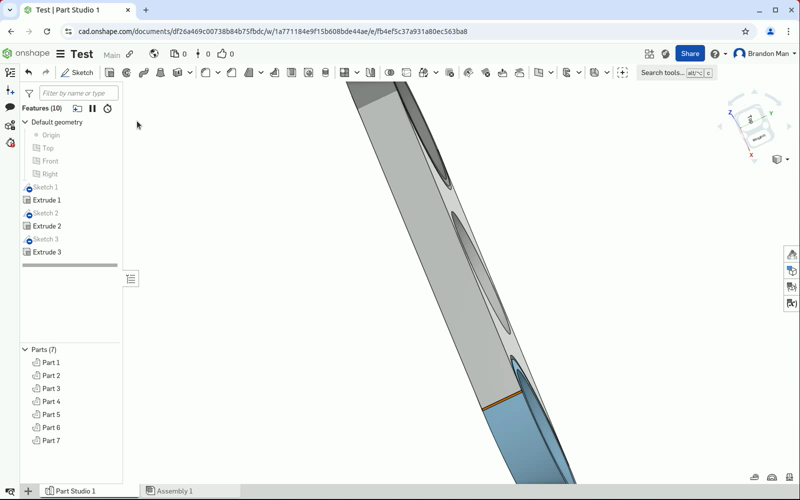
key(up, 2)
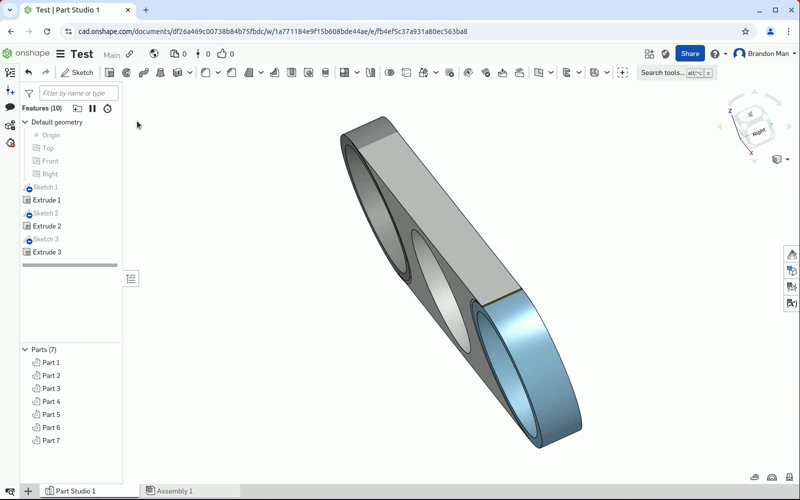
key(right, 2)
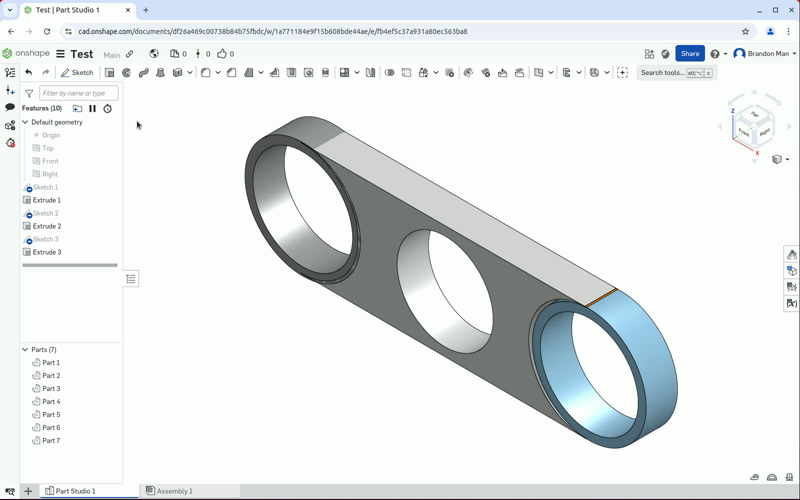
mouse_move(73, 189)
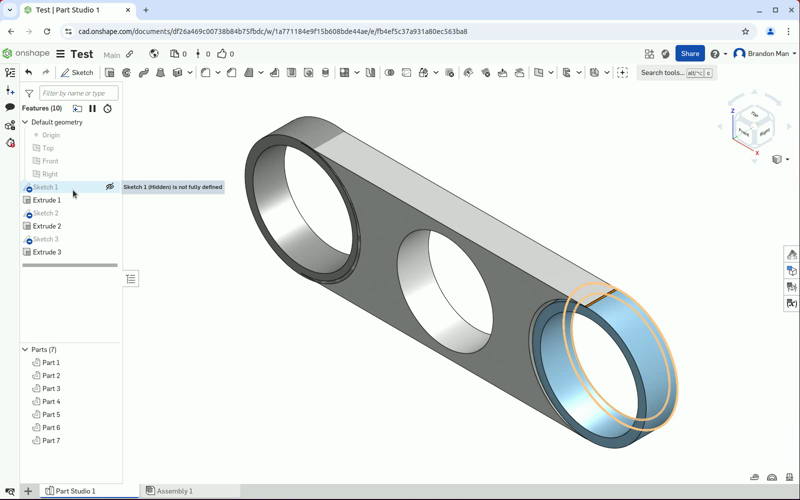
click(73, 189)